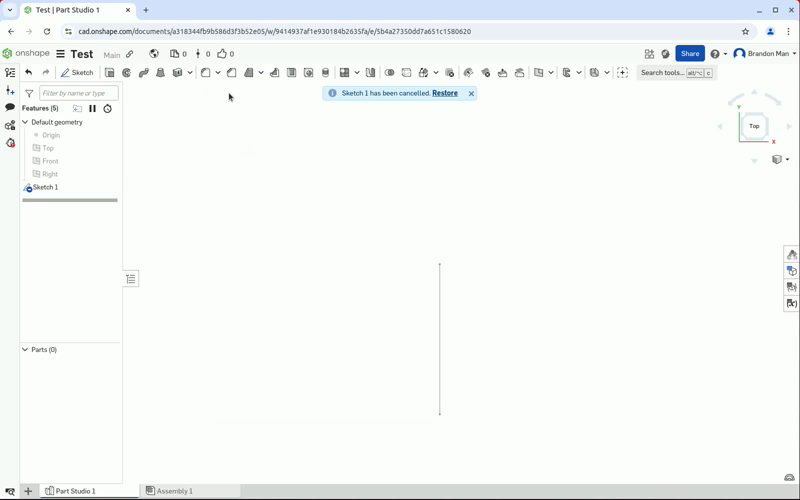
key(shift+h)
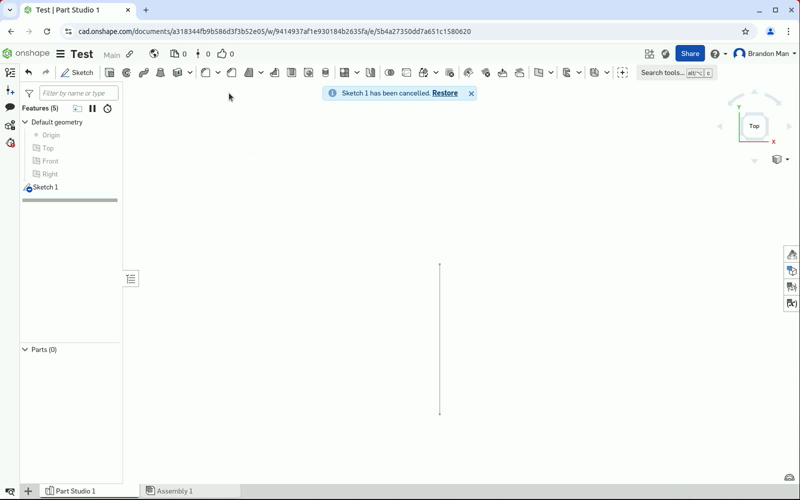
key(shift+s)
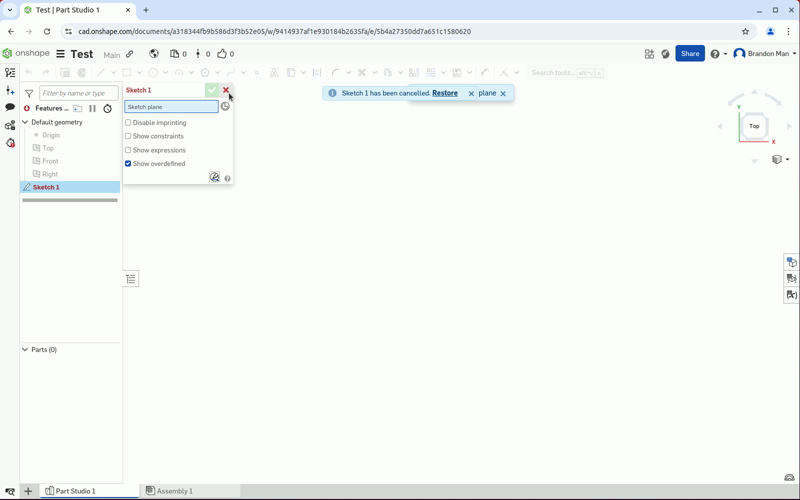
mouse_move(73, 150)
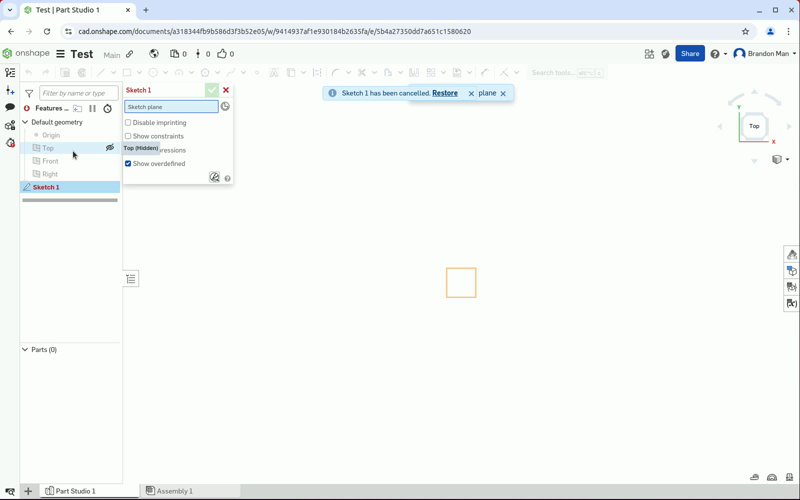
click(73, 150)
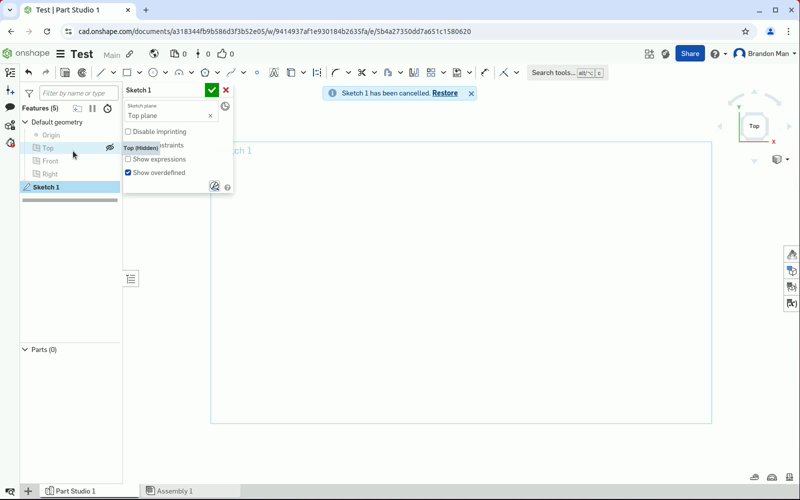
mouse_move(73, 352)
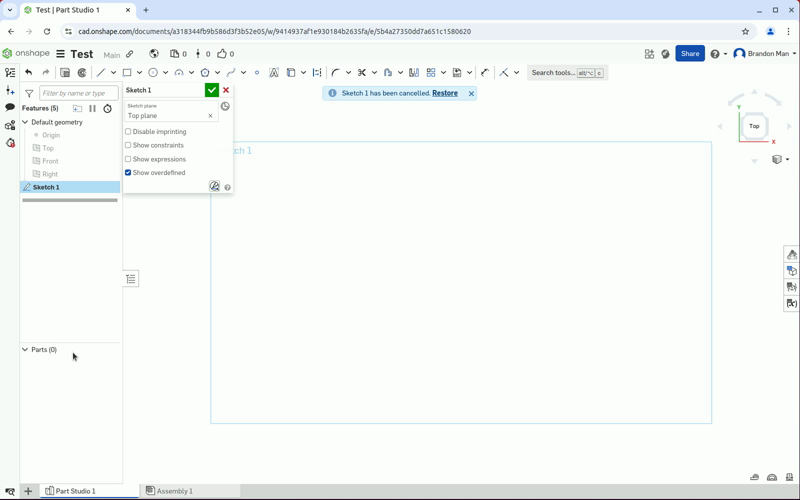
key(y)
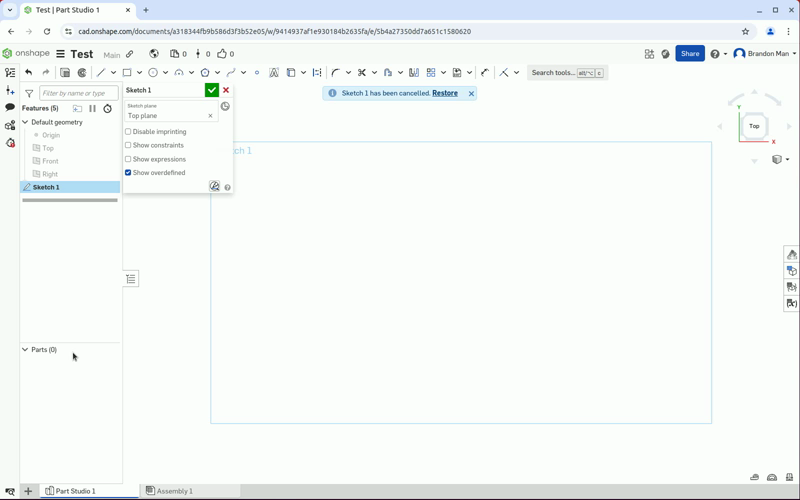
key(l)
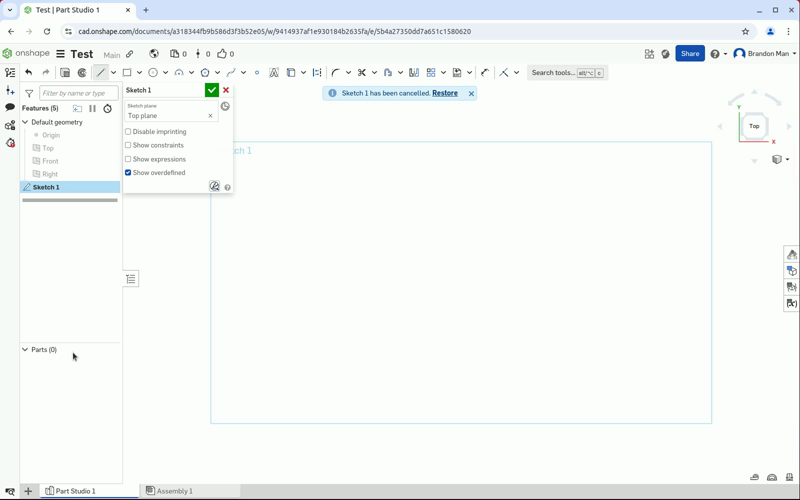
key_down(shift)
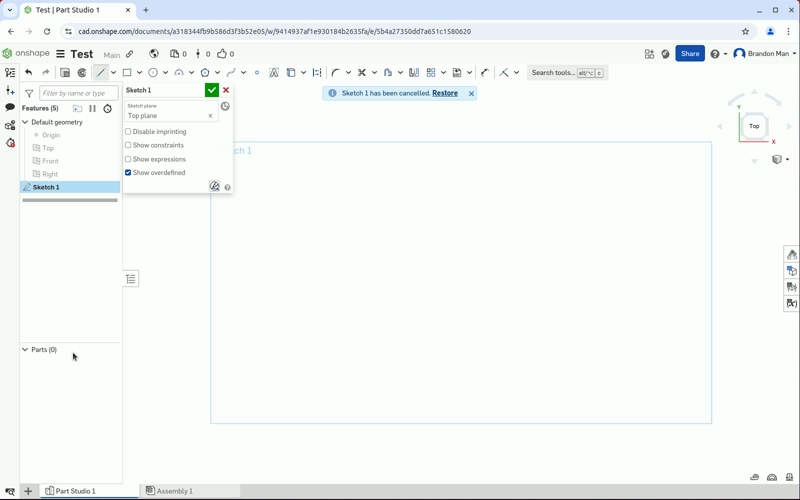
mouse_move(460, 295)
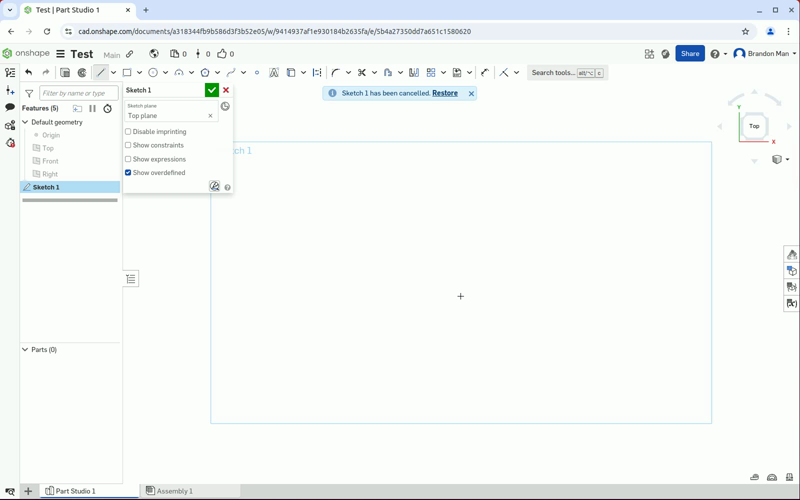
click(460, 295)
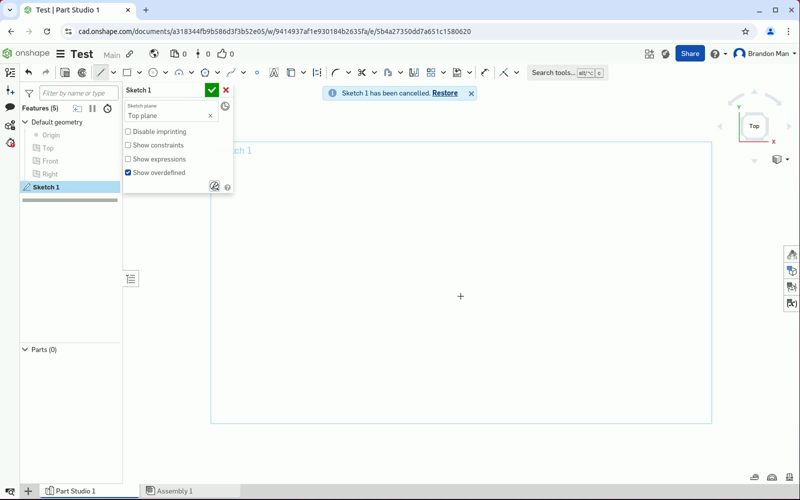
key_up(shift)
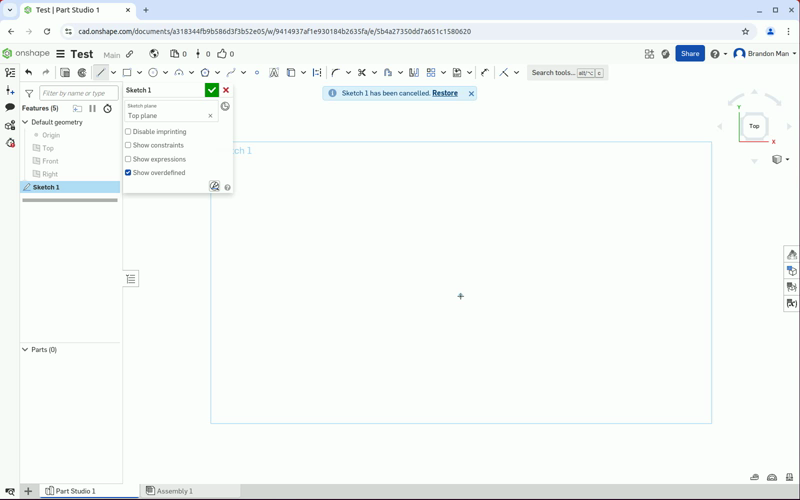
key_down(shift)
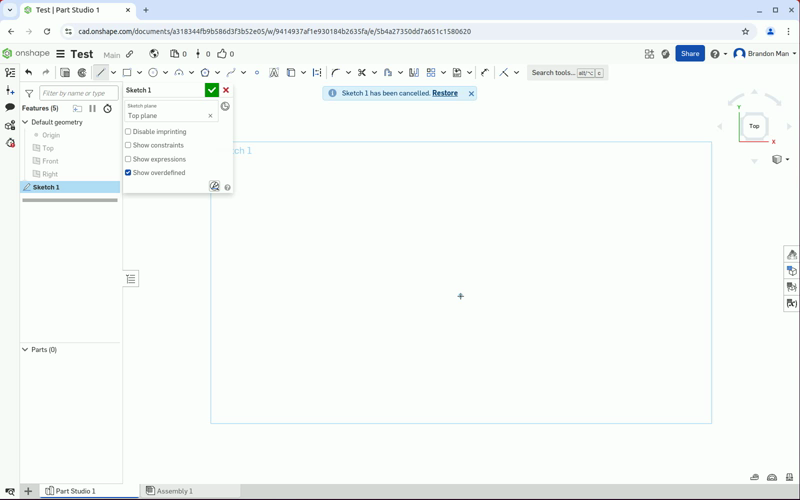
mouse_move(572, 295)
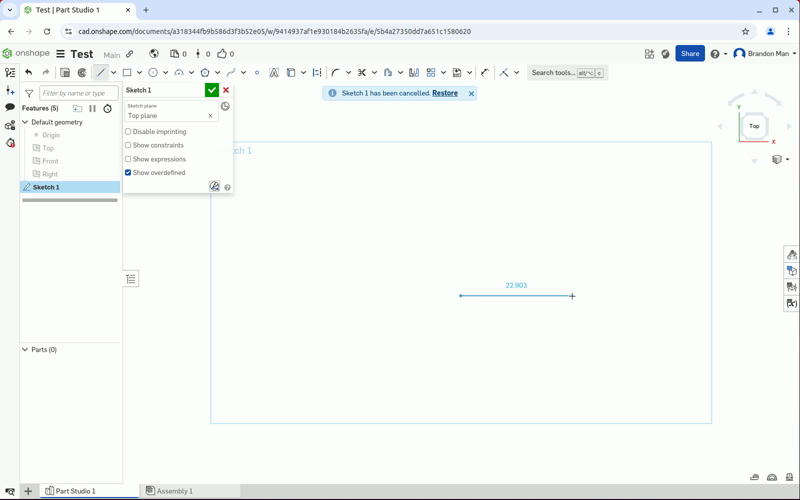
click(572, 295)
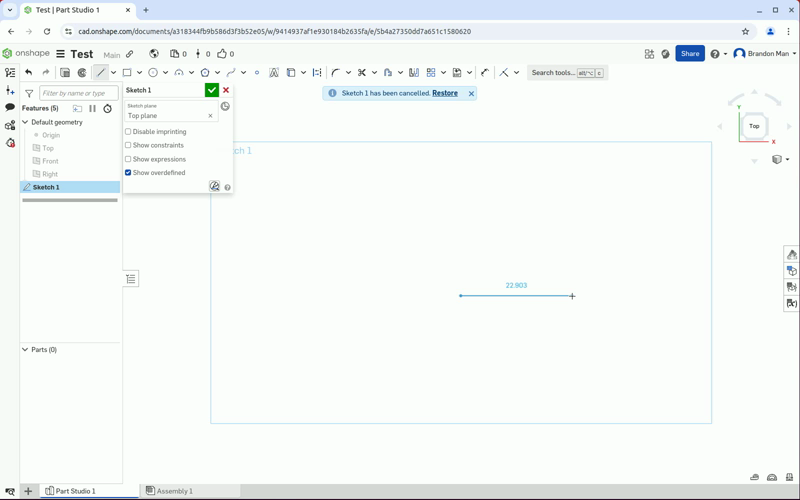
key_up(shift)
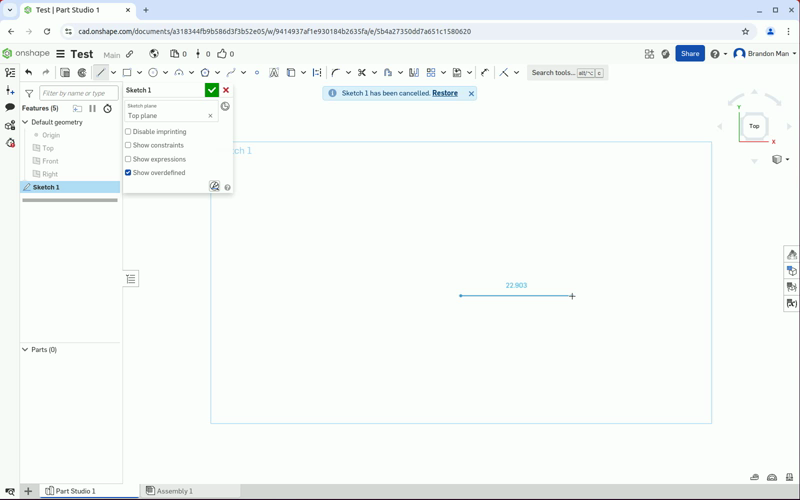
key(esc)
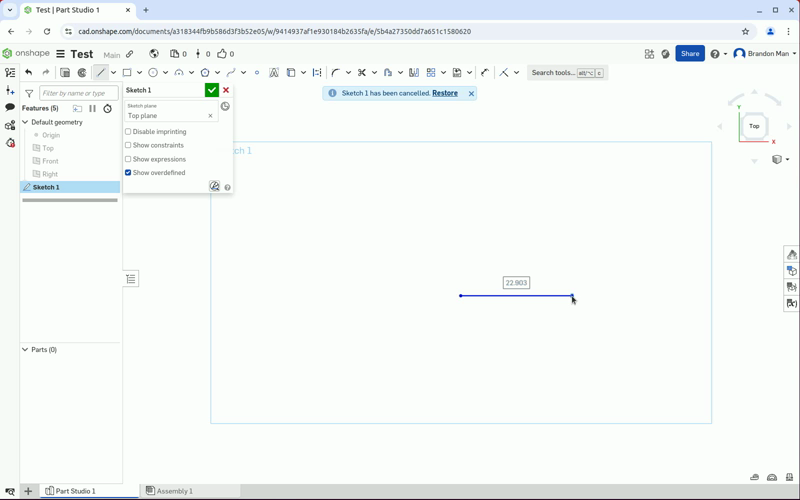
key(a)
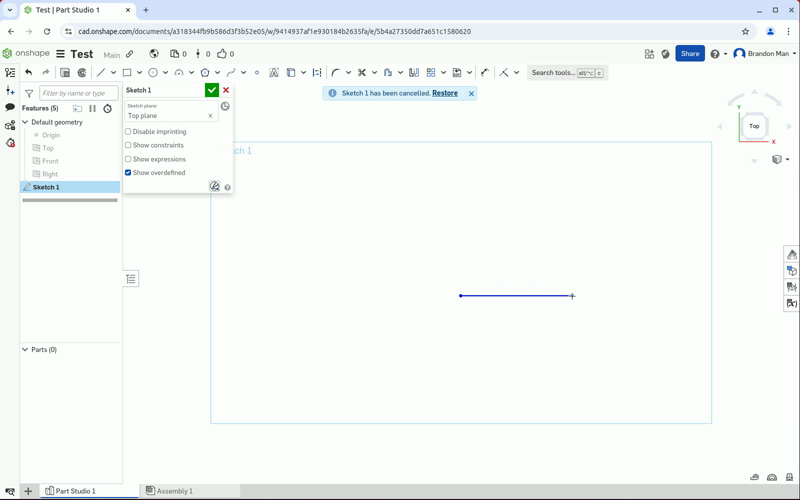
mouse_move(572, 295)
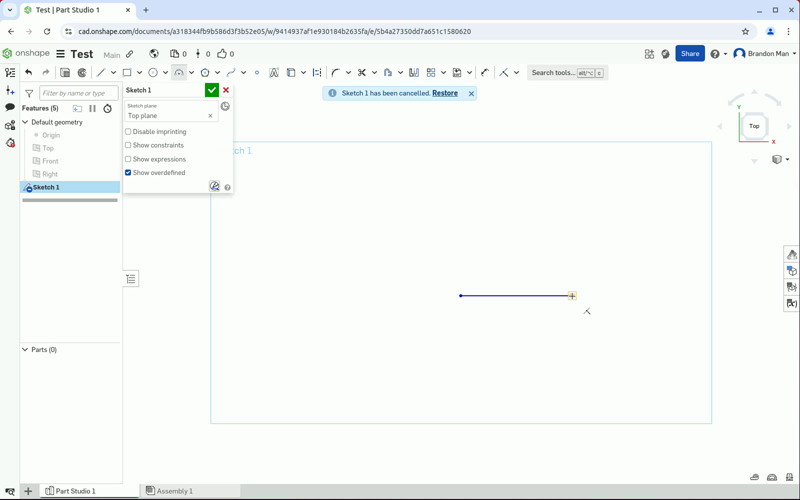
click(572, 295)
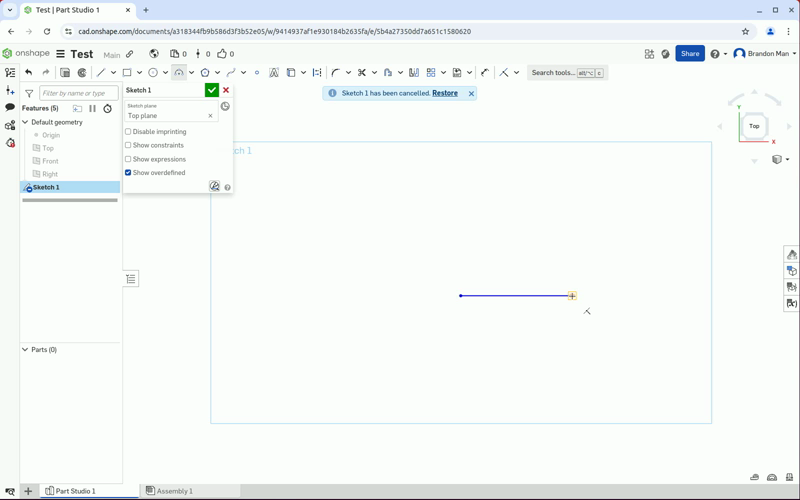
key_down(shift)
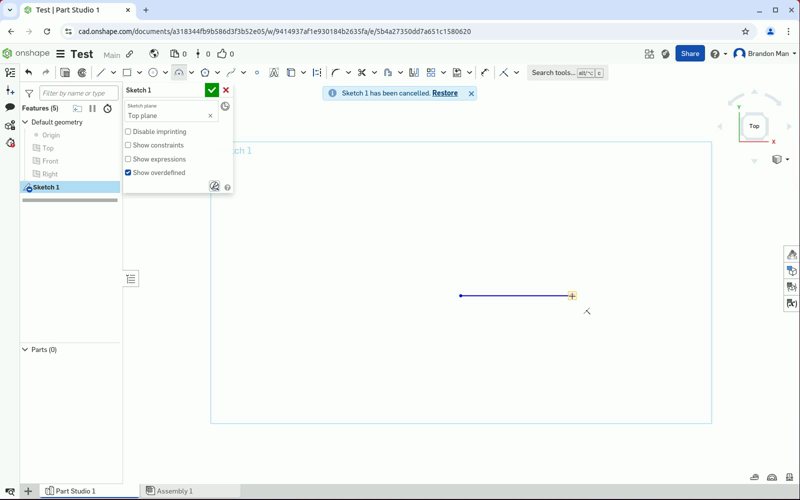
mouse_move(572, 282)
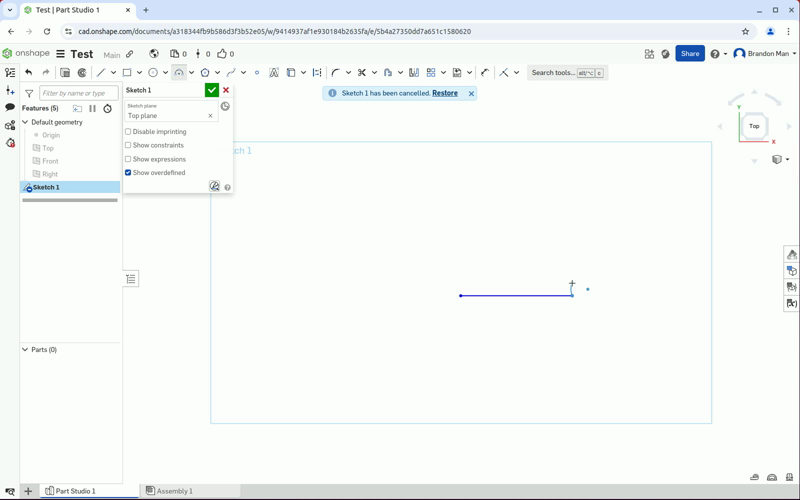
click(572, 282)
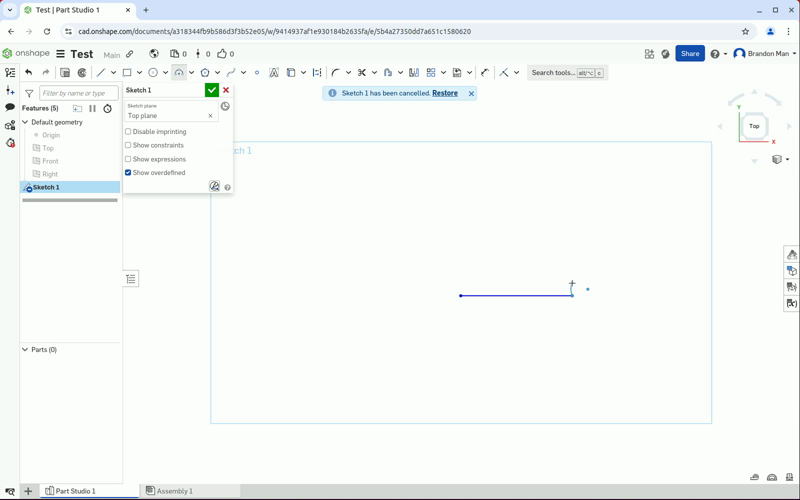
mouse_move(573, 289)
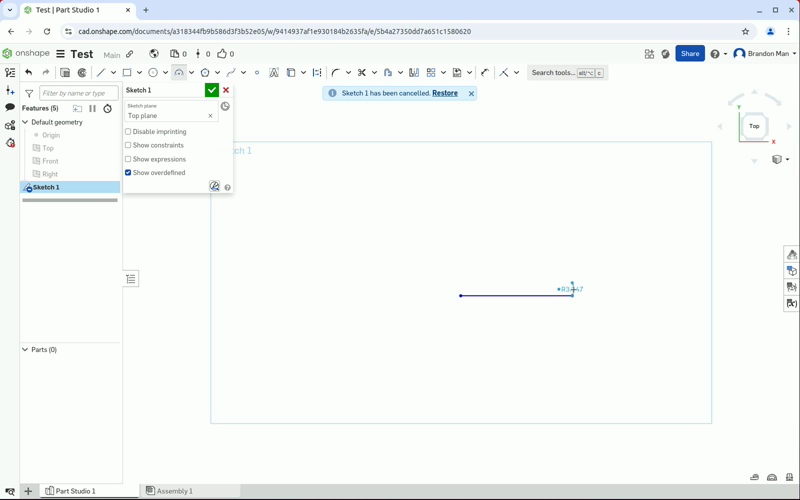
click(573, 289)
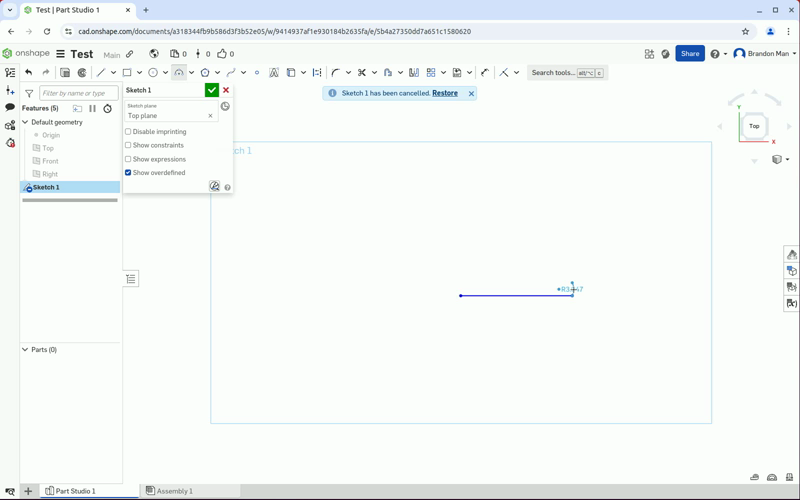
key_up(shift)
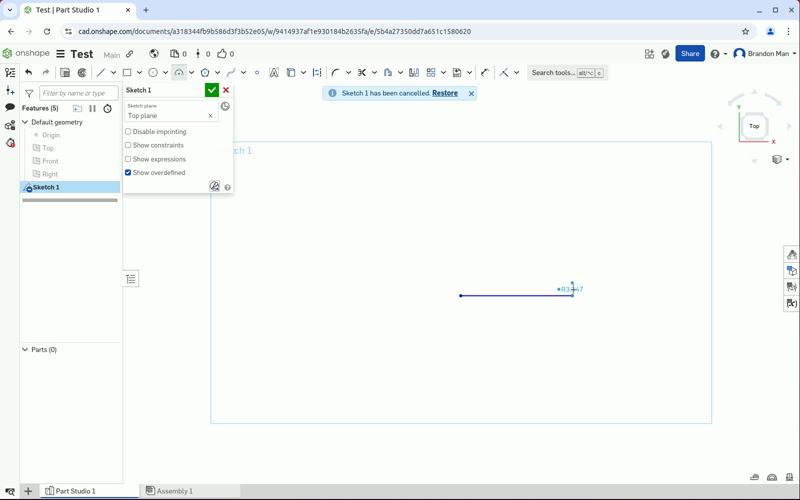
key(esc)
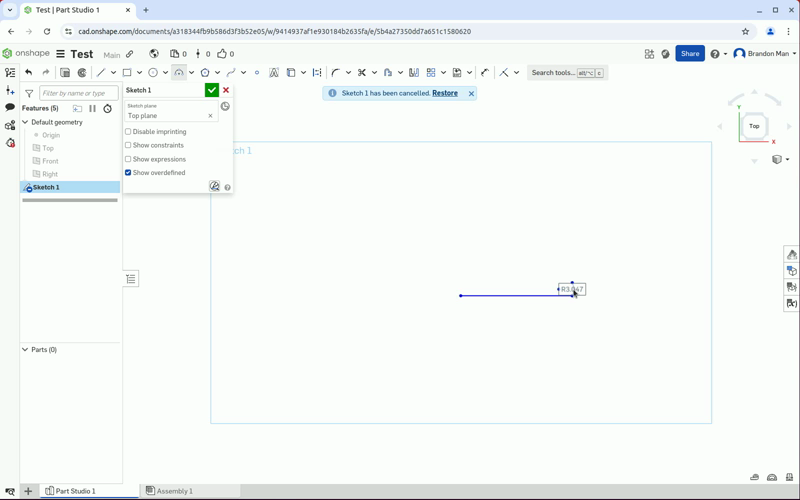
key(l)
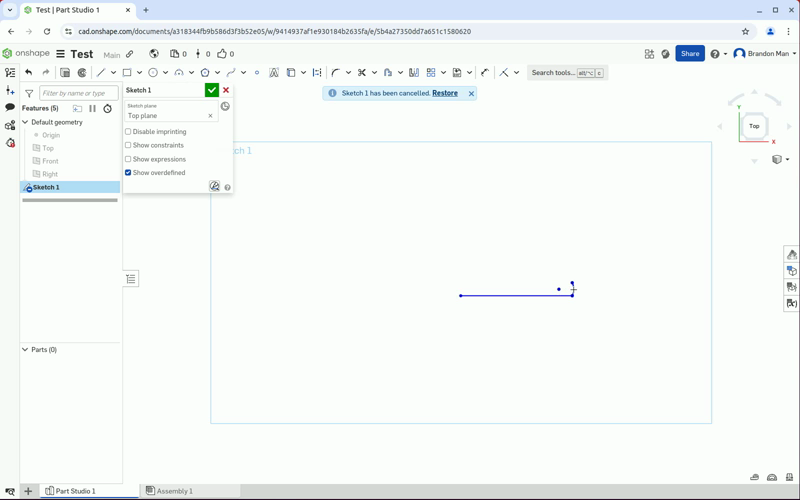
mouse_move(572, 282)
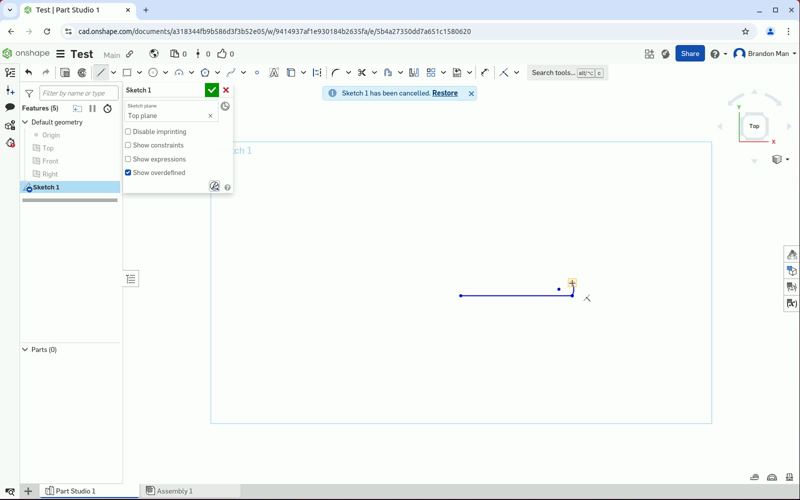
click(572, 282)
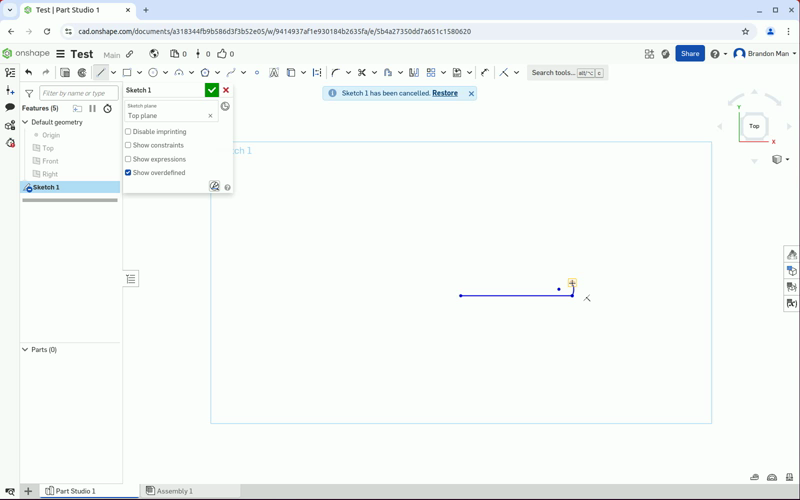
key_down(shift)
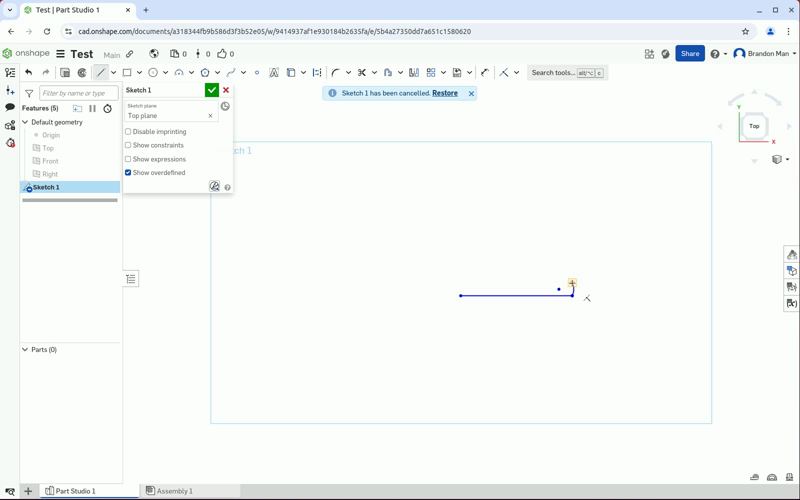
mouse_move(460, 282)
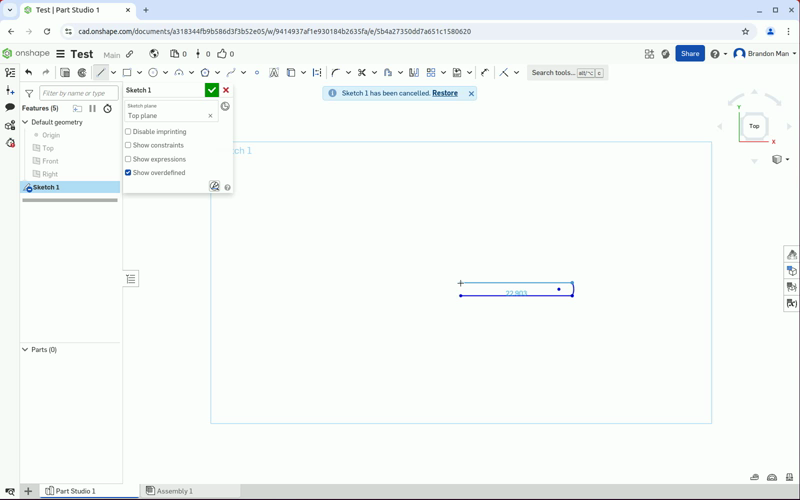
click(460, 282)
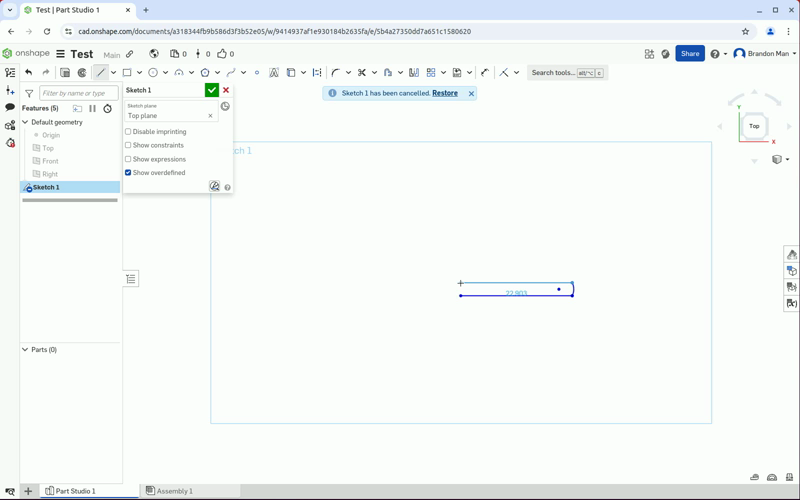
key_up(shift)
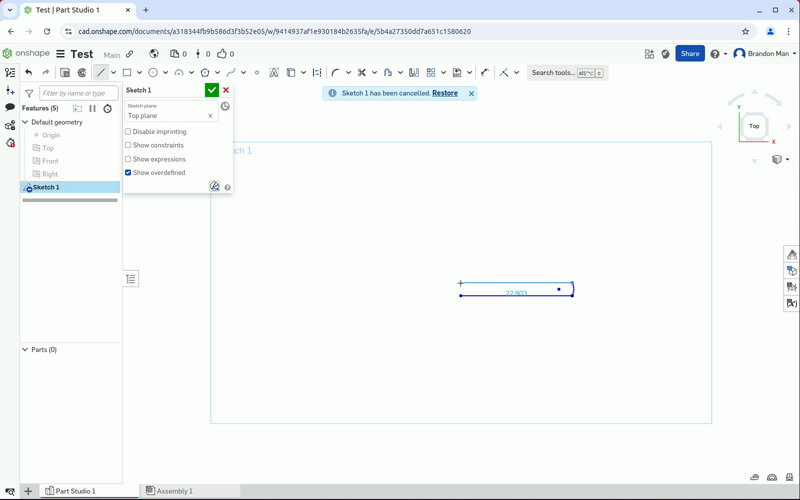
key(esc)
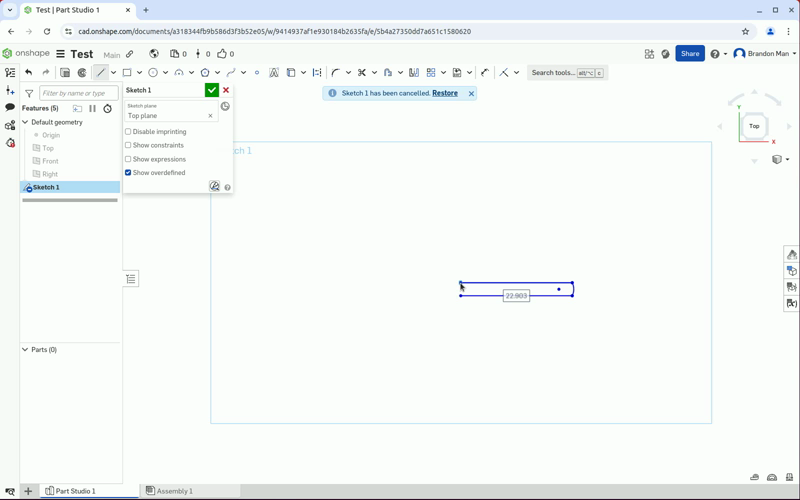
key(a)
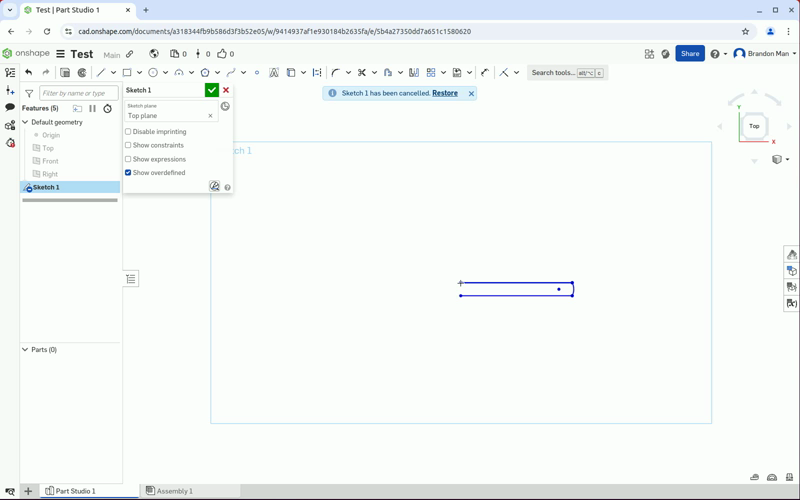
mouse_move(460, 282)
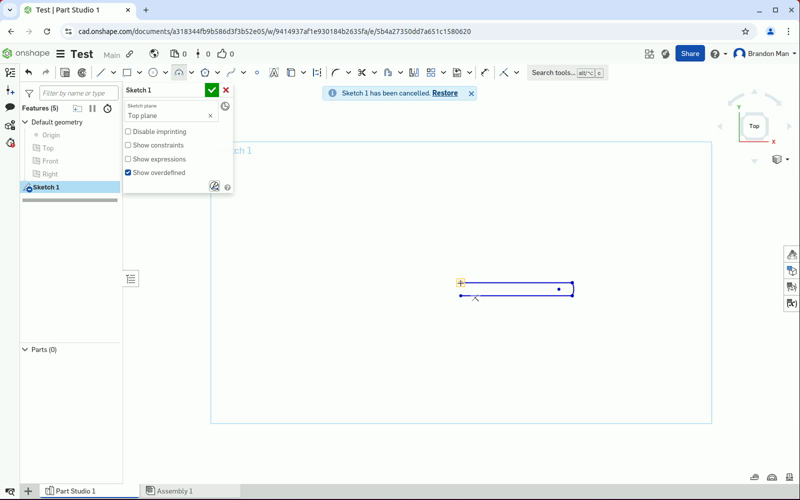
click(460, 282)
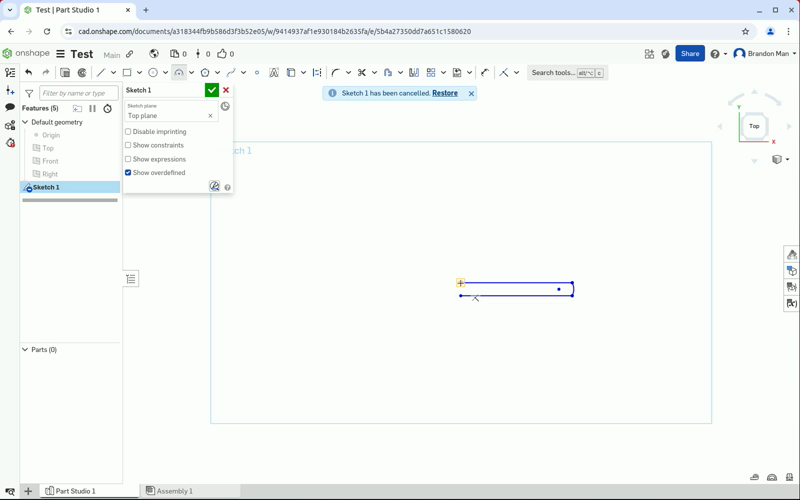
mouse_move(460, 295)
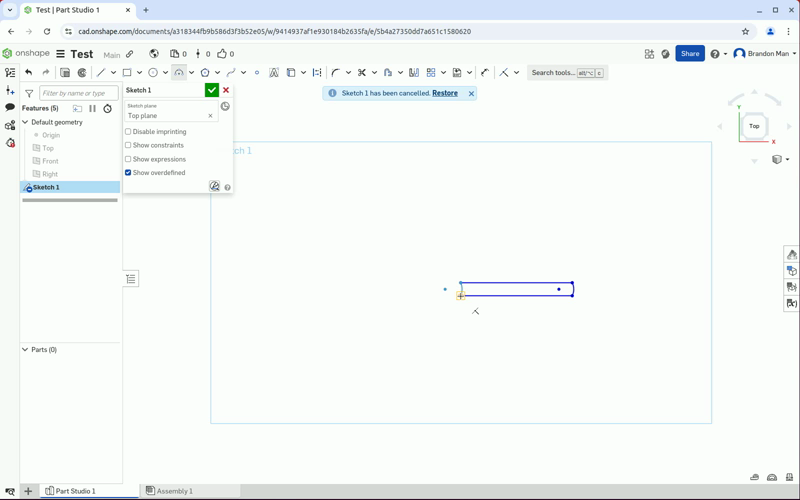
click(460, 295)
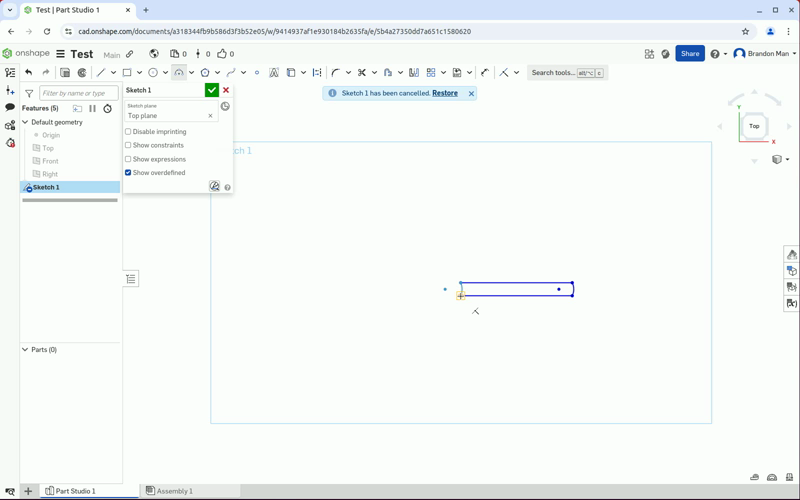
key_down(shift)
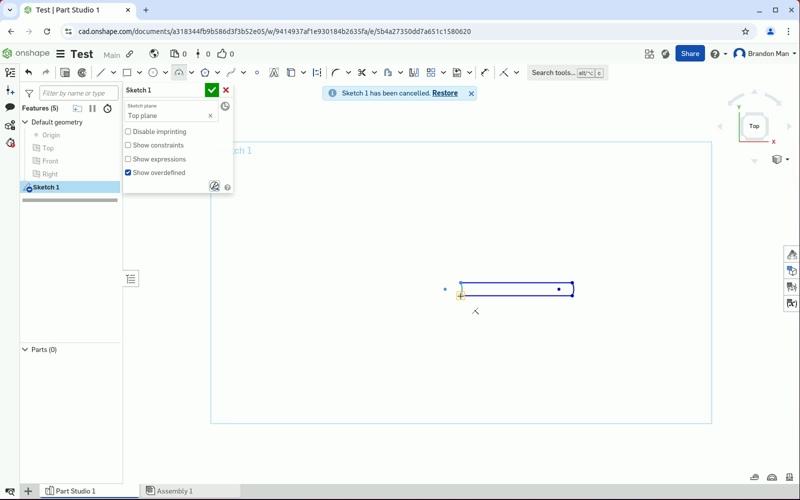
mouse_move(458, 289)
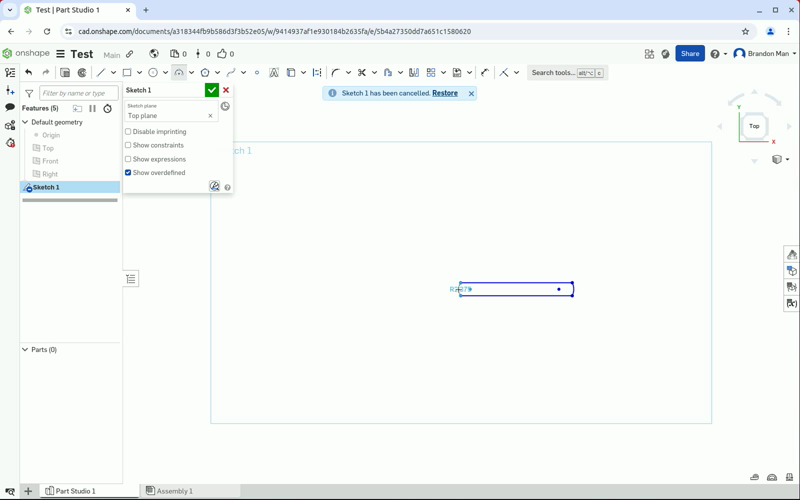
click(458, 289)
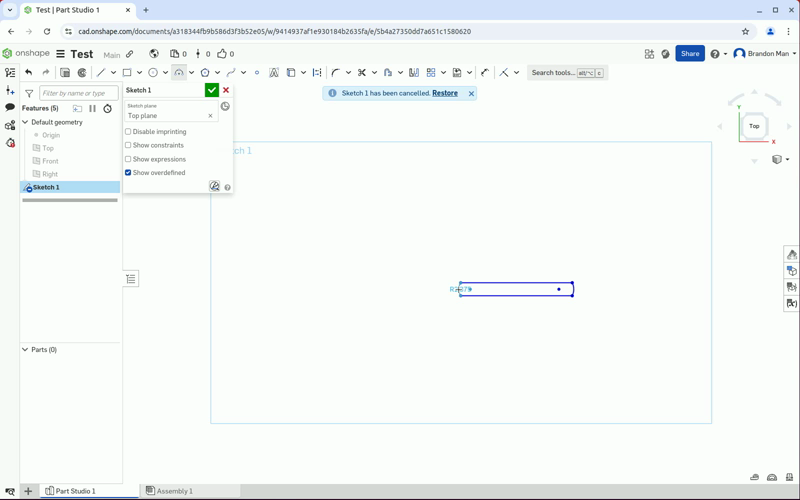
key_up(shift)
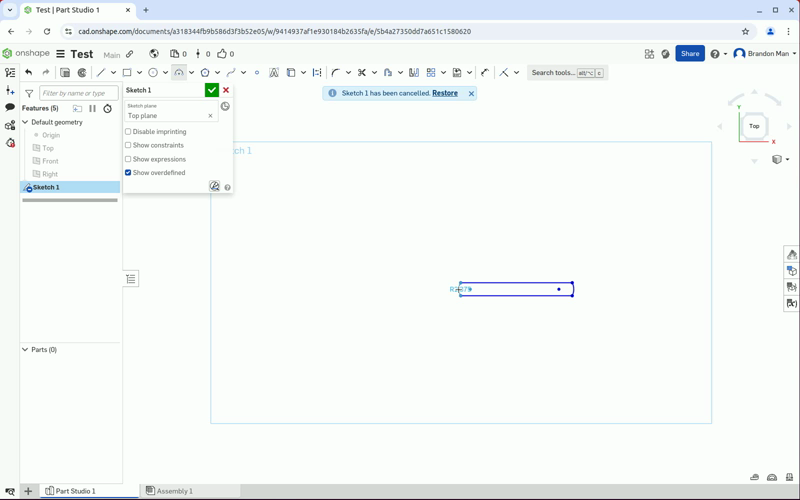
key(esc)
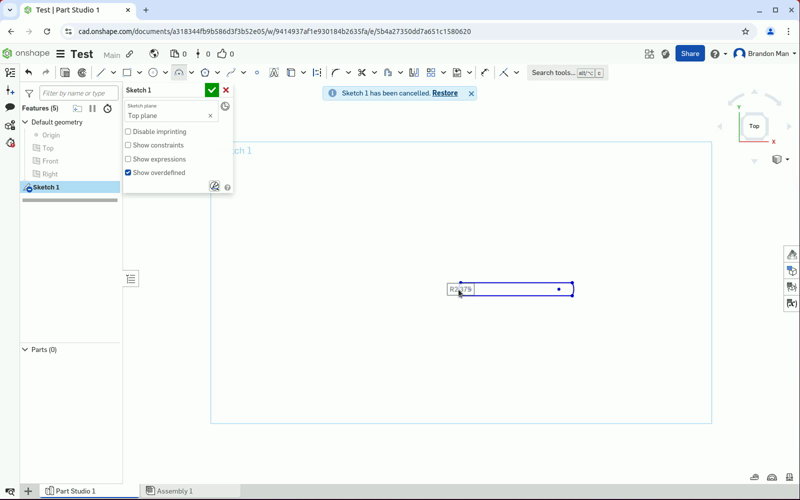
mouse_move(563, 290)
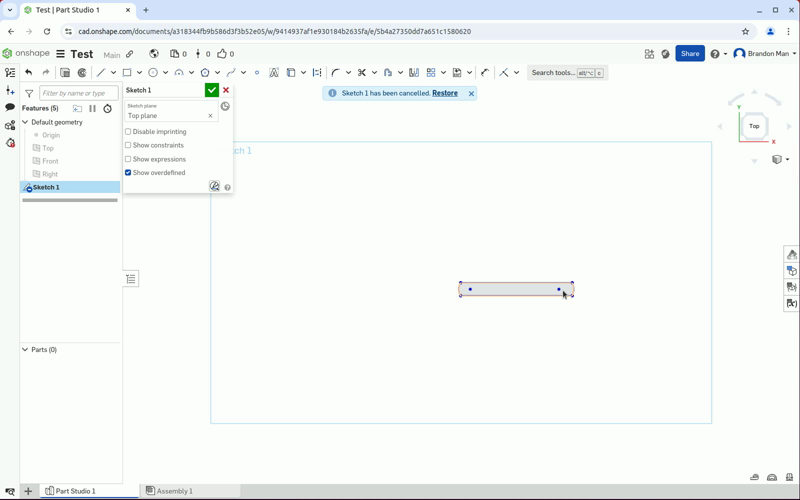
scroll(6)
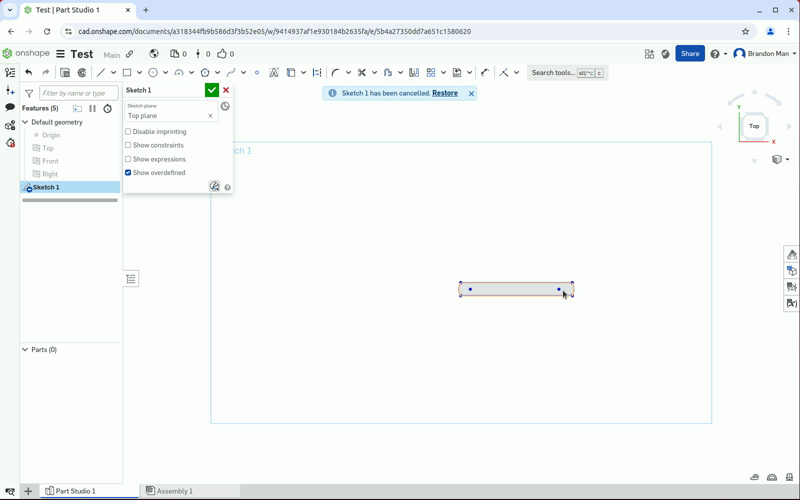
scroll(6)
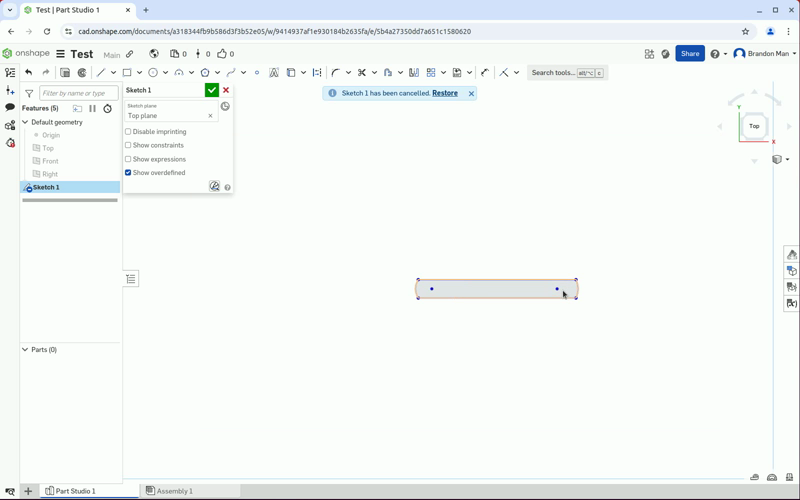
scroll(6)
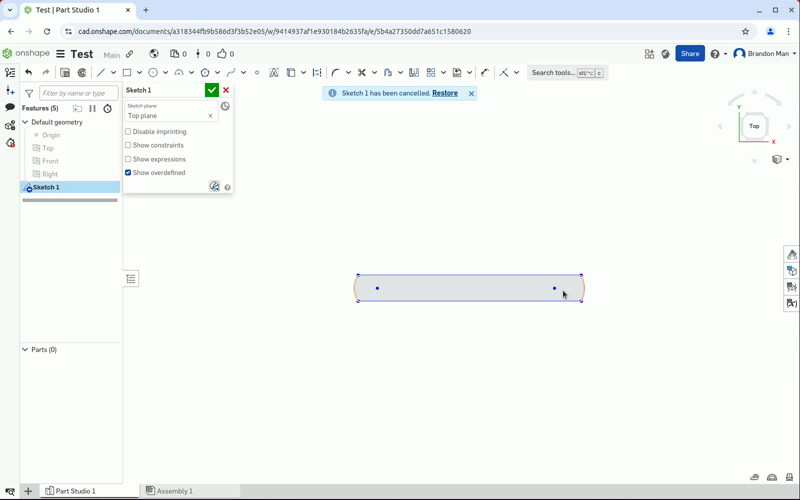
scroll(6)
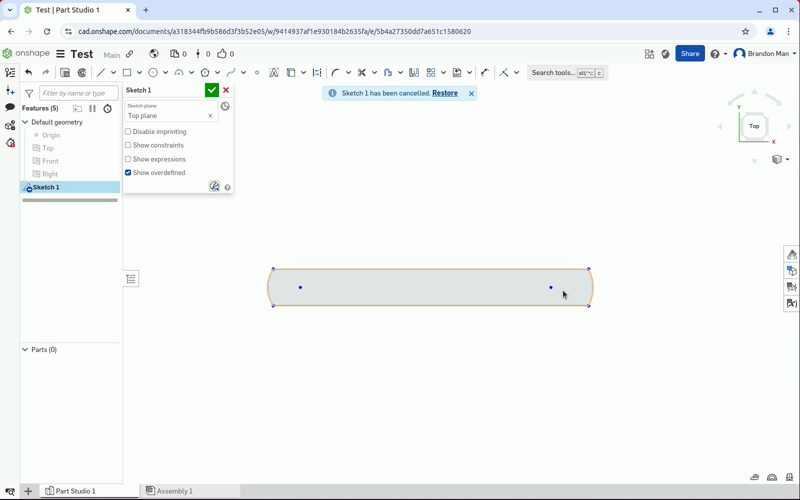
scroll(6)
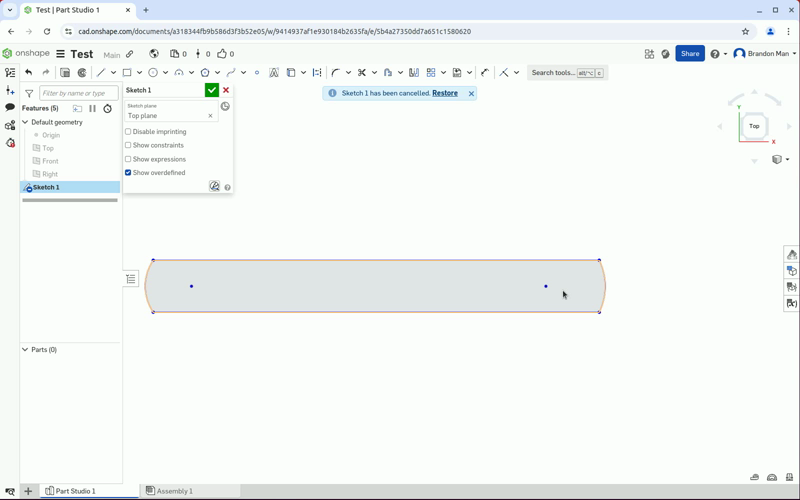
scroll(6)
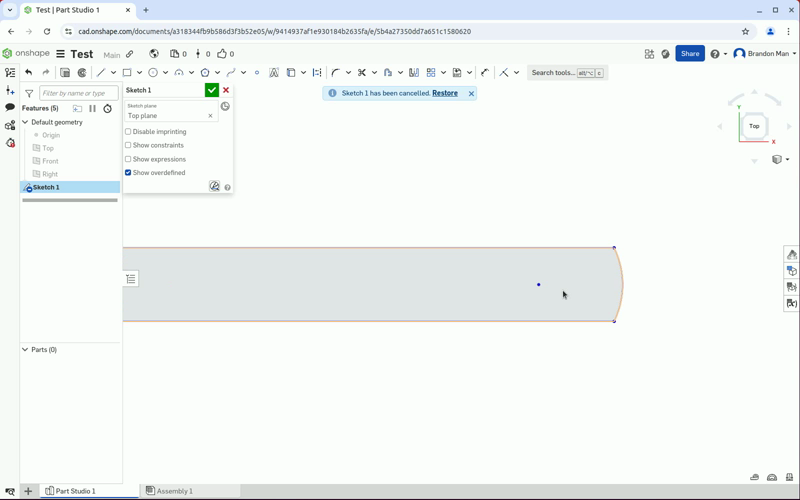
scroll(6)
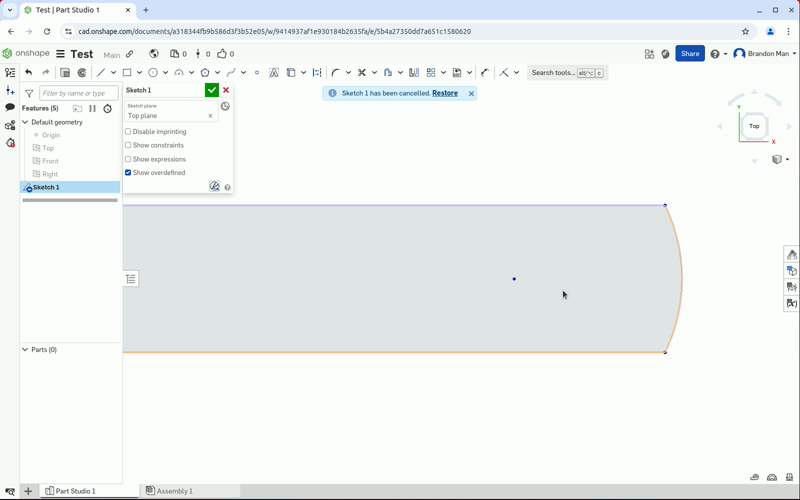
click(563, 290)
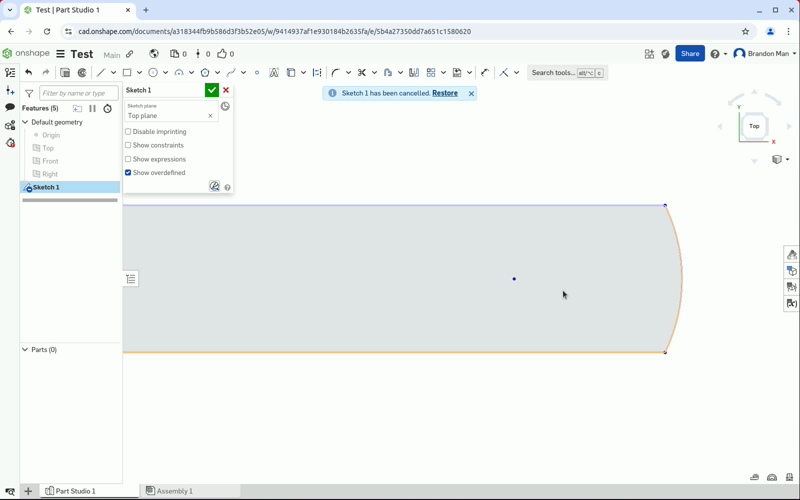
scroll(-6)
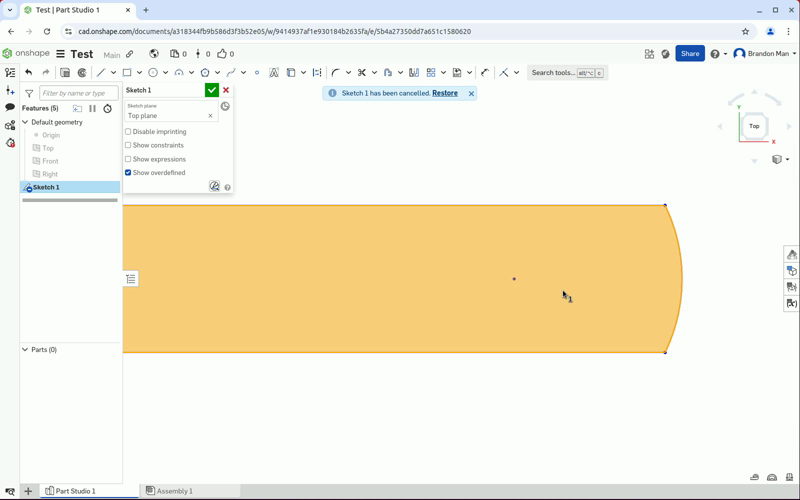
scroll(-6)
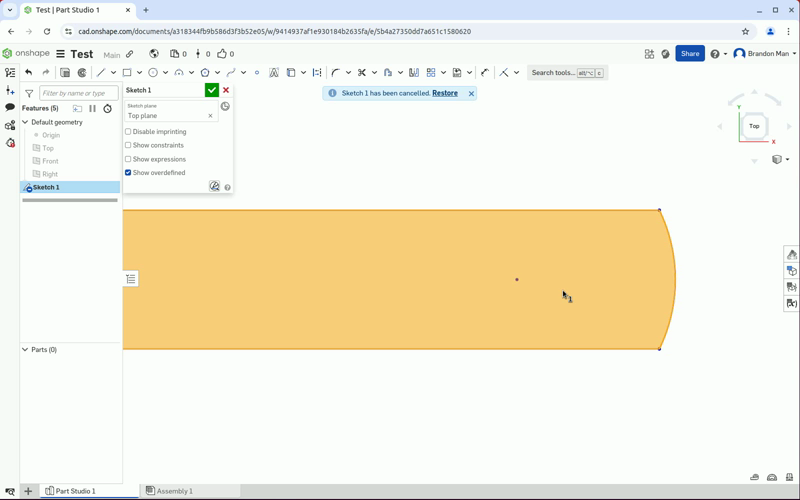
scroll(-6)
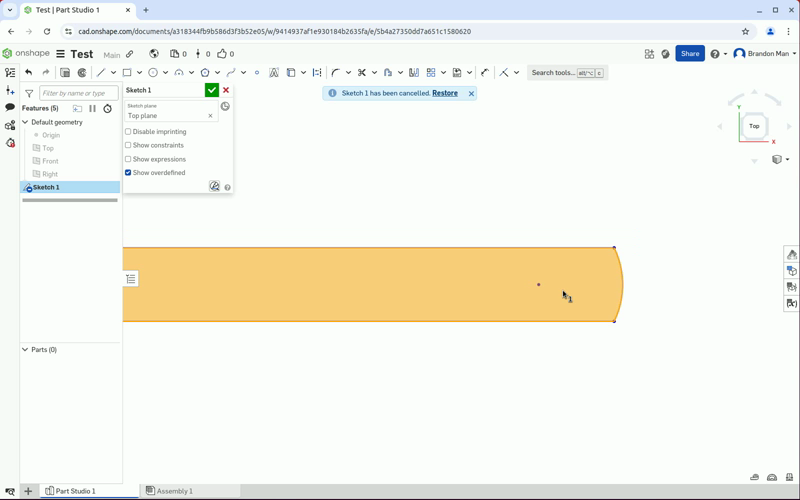
scroll(-6)
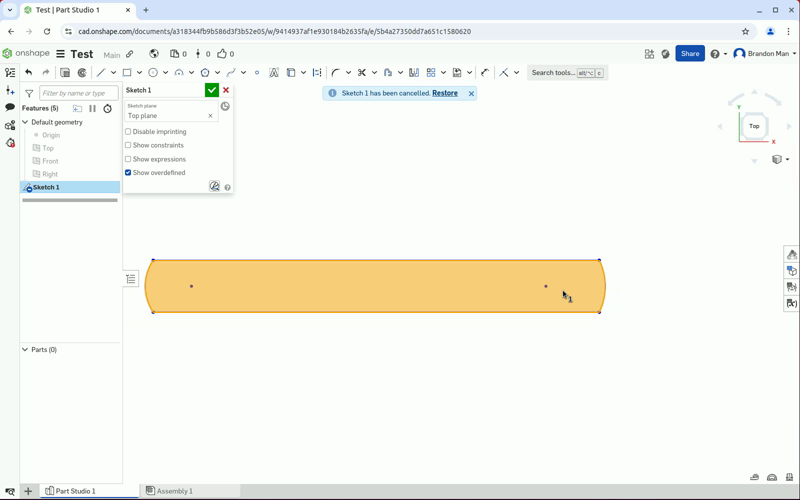
scroll(-6)
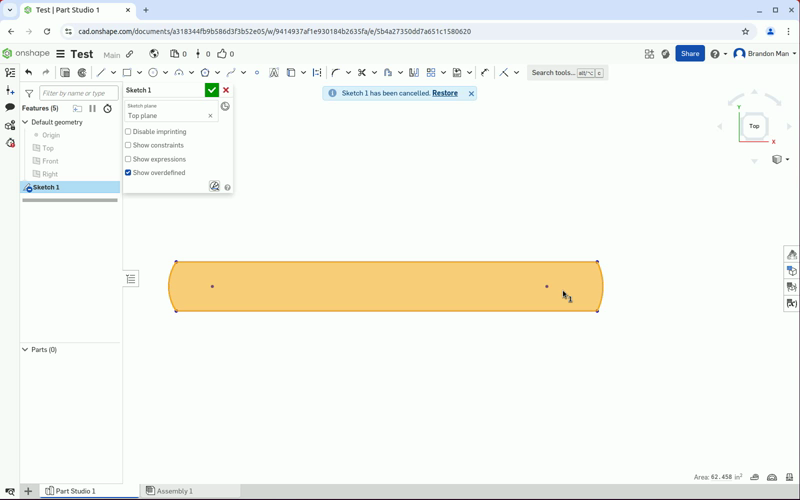
scroll(-6)
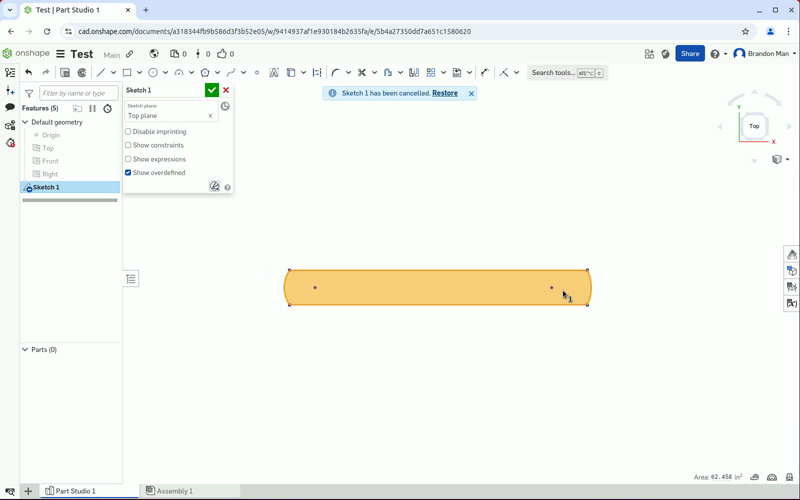
scroll(-6)
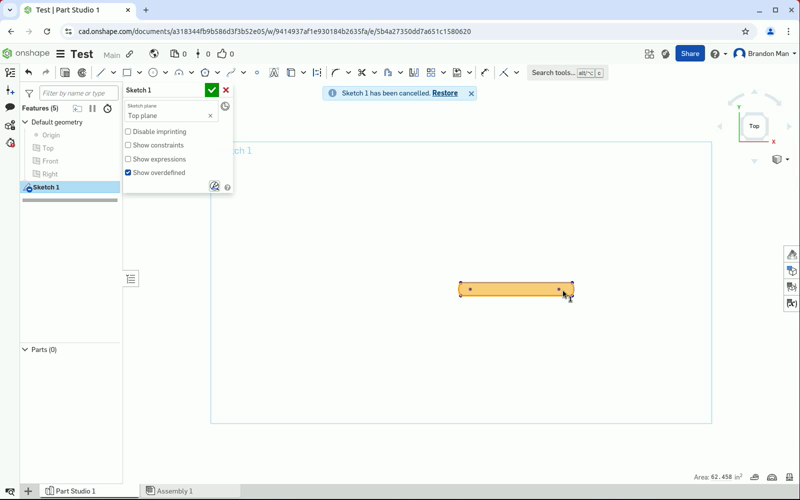
mouse_move(73, 352)
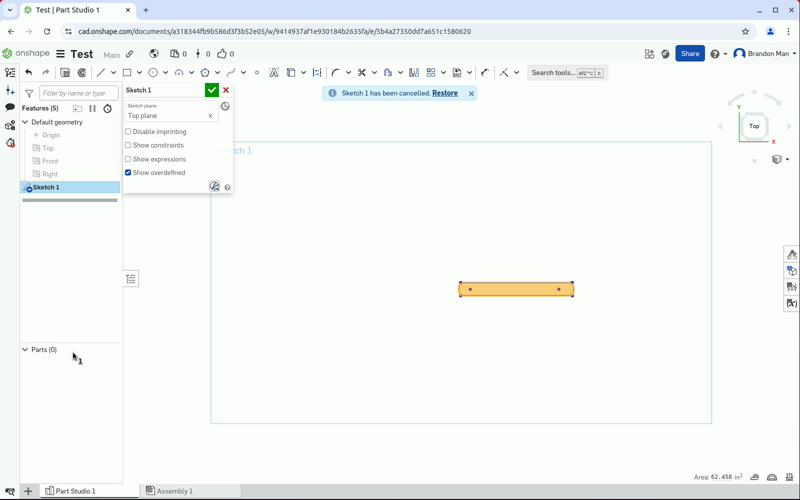
key(shift+y)
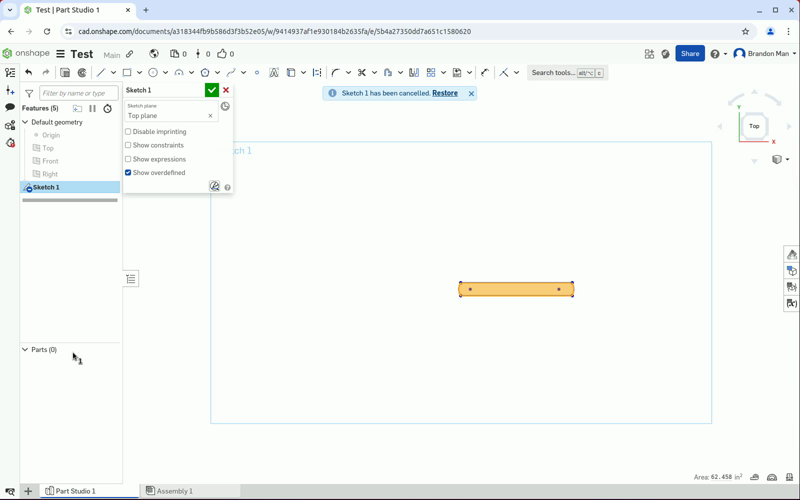
key(shift+e)
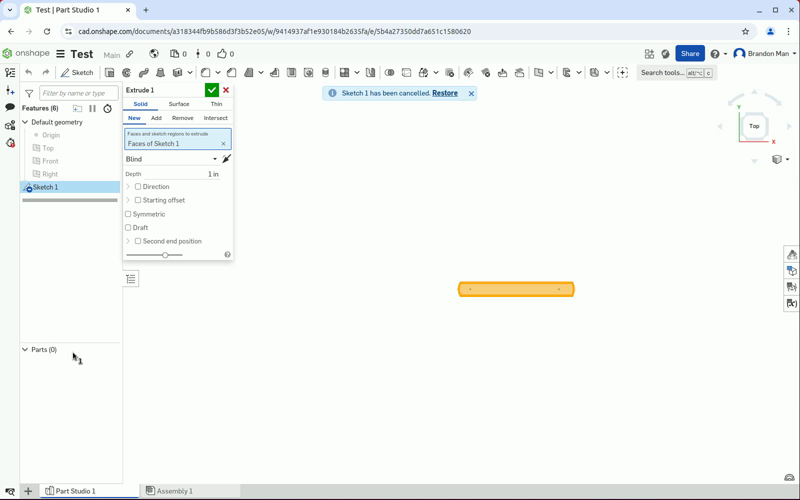
mouse_move(143, 106)
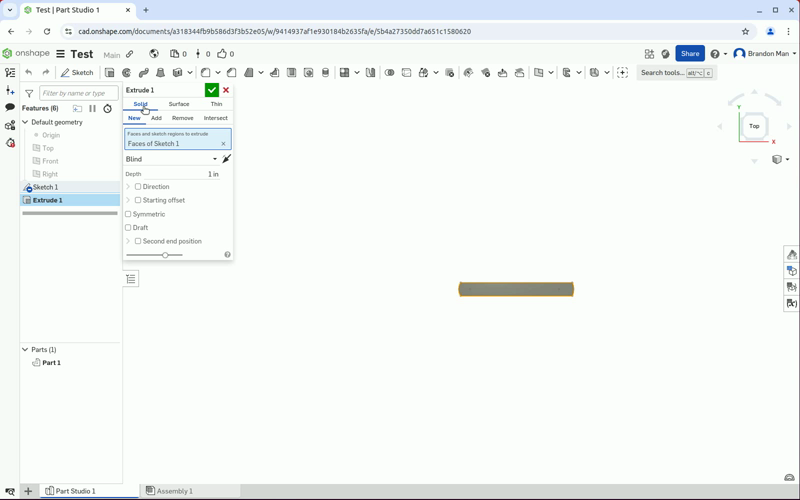
click(143, 106)
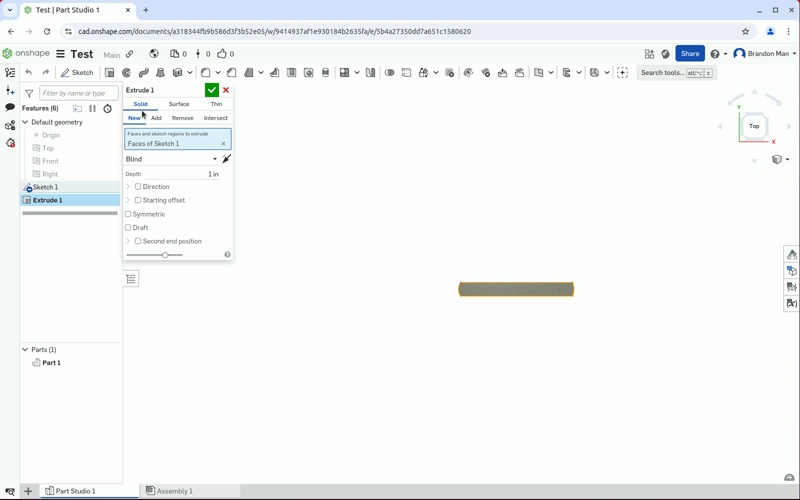
mouse_move(137, 120)
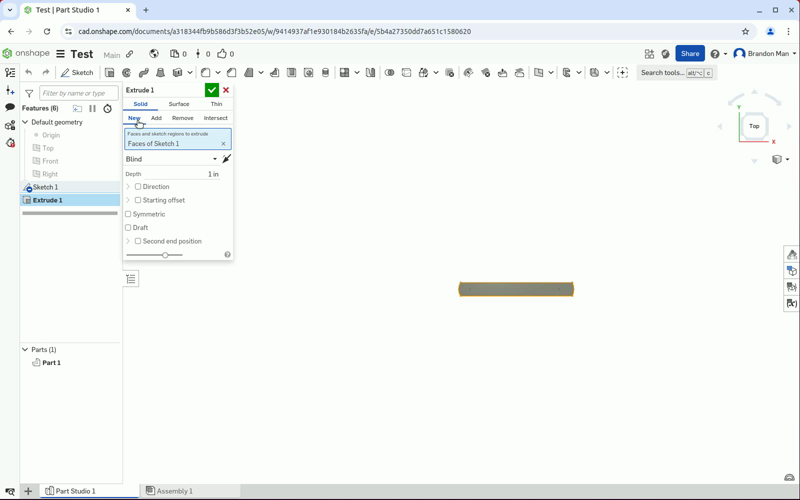
click(137, 120)
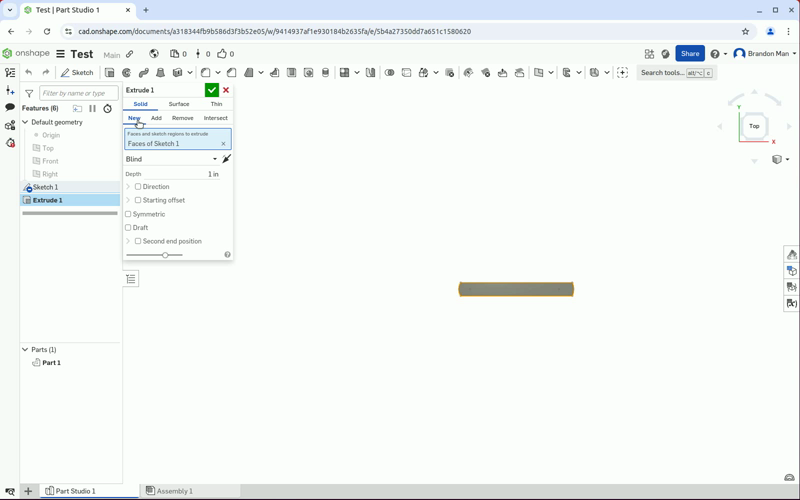
key(tab, 4)
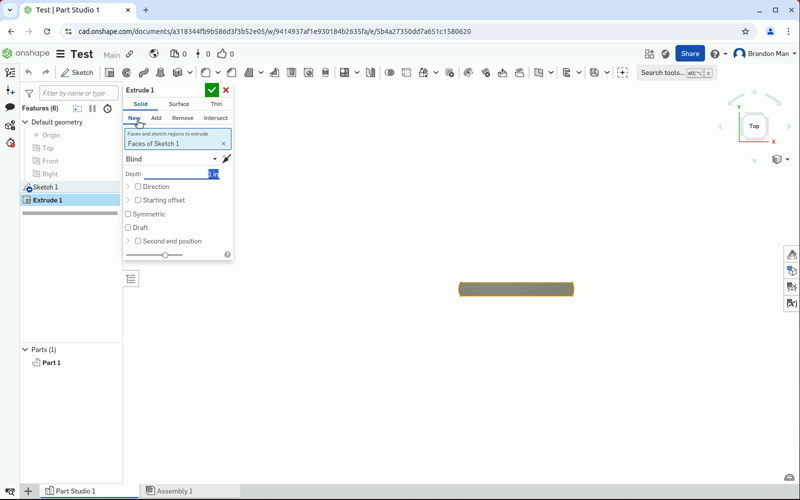
text(0.481)
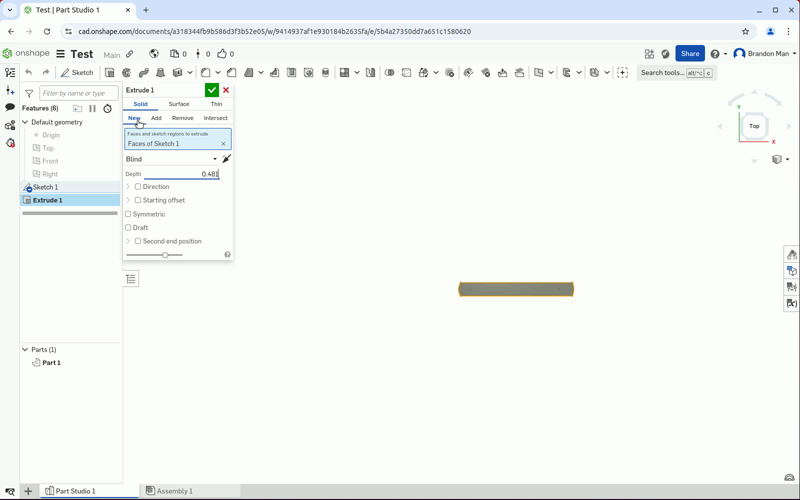
key(enter)
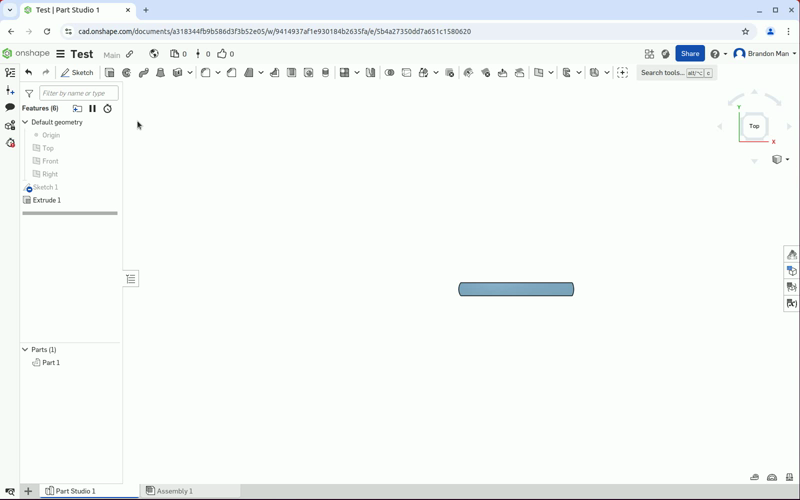
key(shift+h)
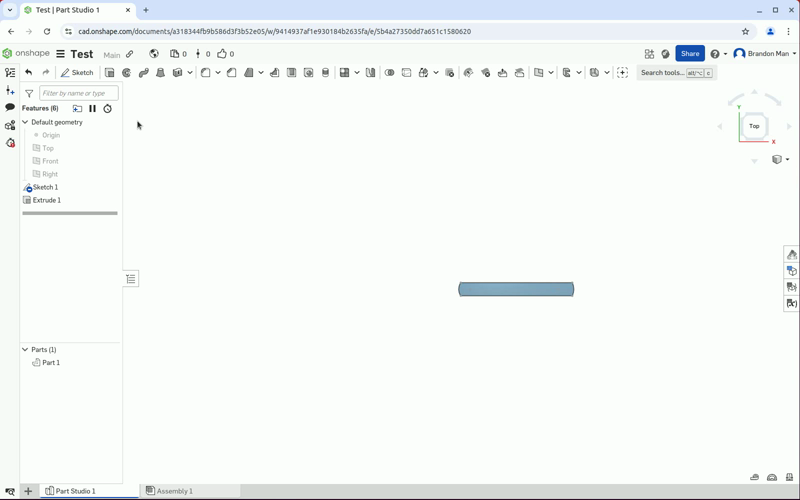
key(shift+h)
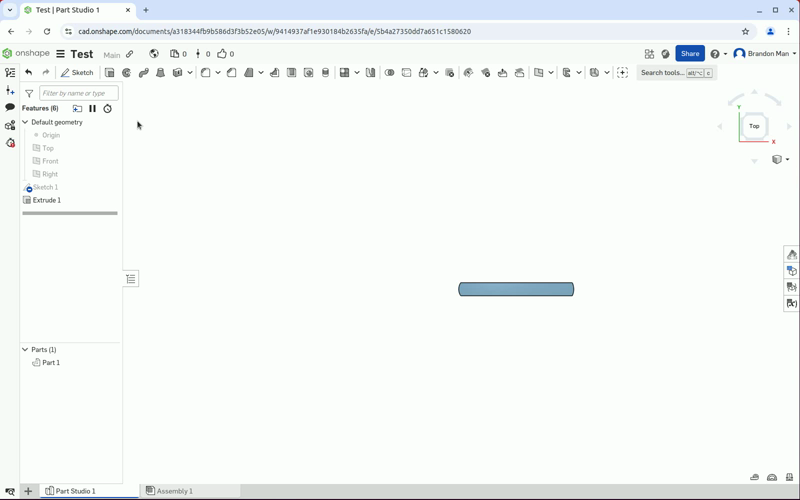
mouse_move(73, 189)
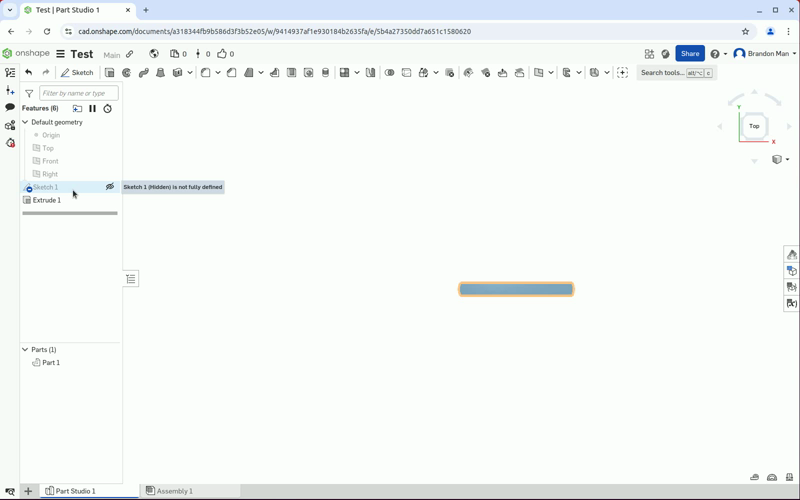
click(73, 189)
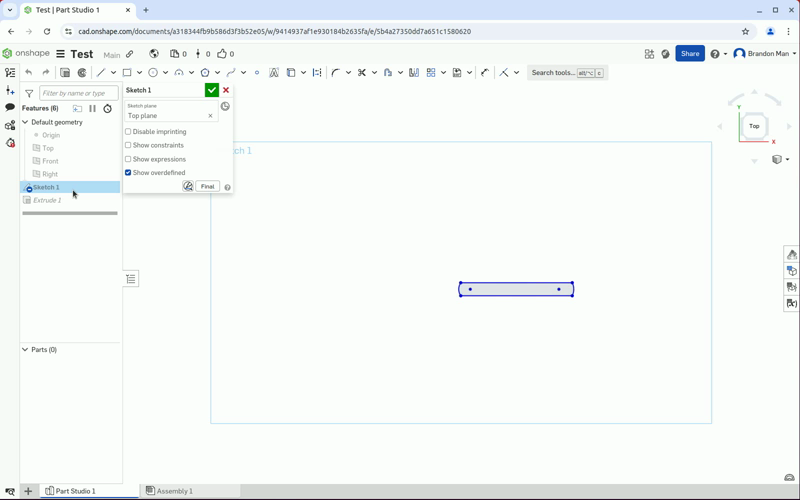
mouse_move(229, 92)
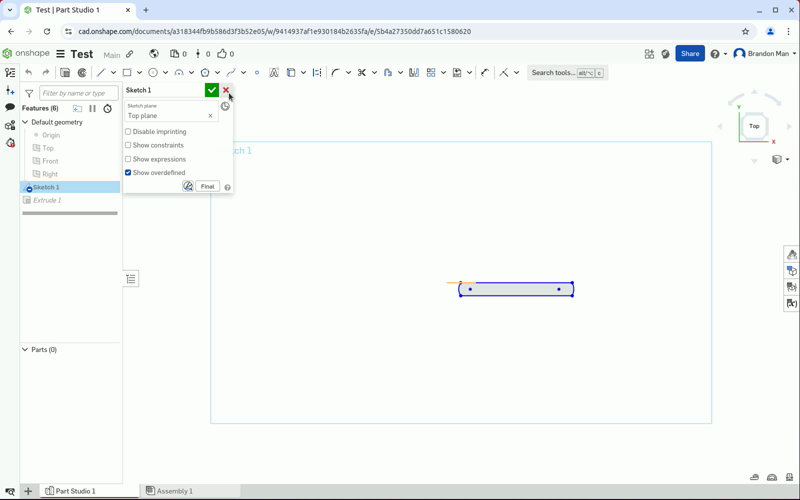
click(229, 92)
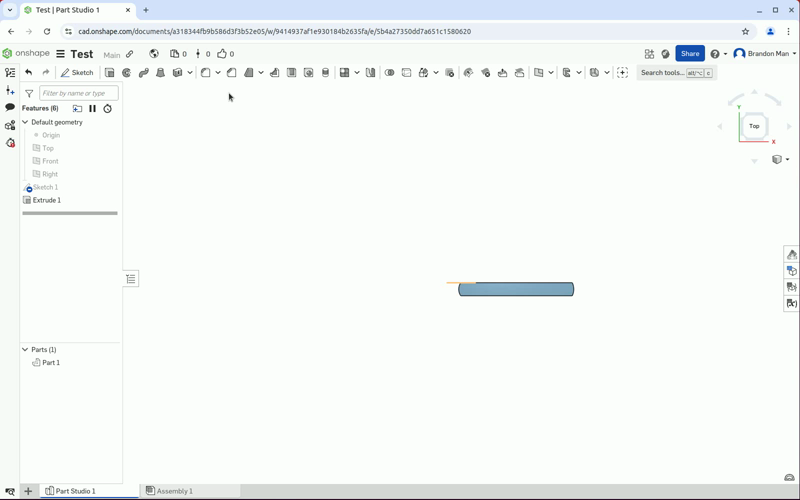
mouse_move(541, 75)
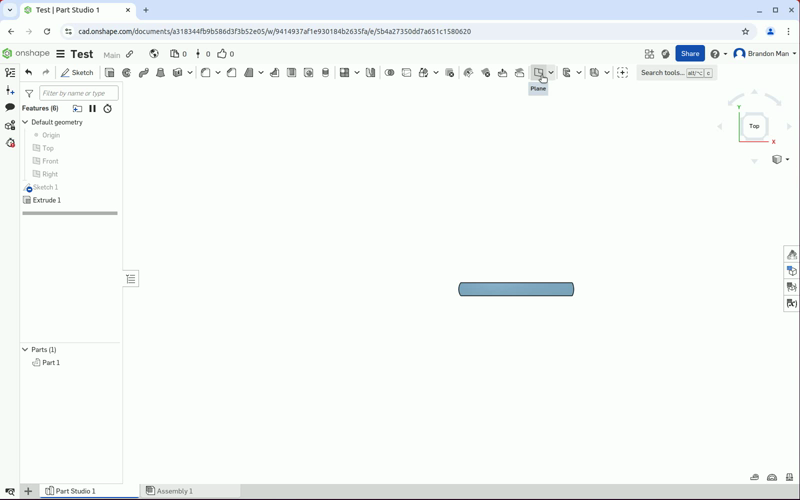
click(541, 75)
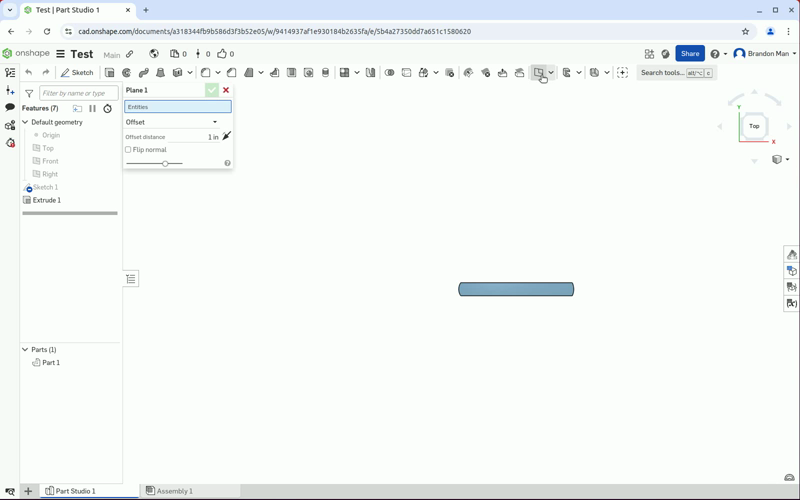
mouse_move(73, 150)
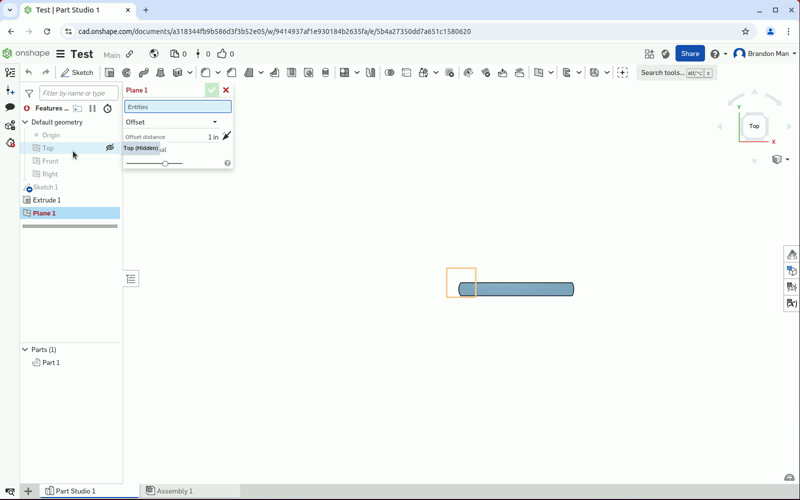
click(73, 150)
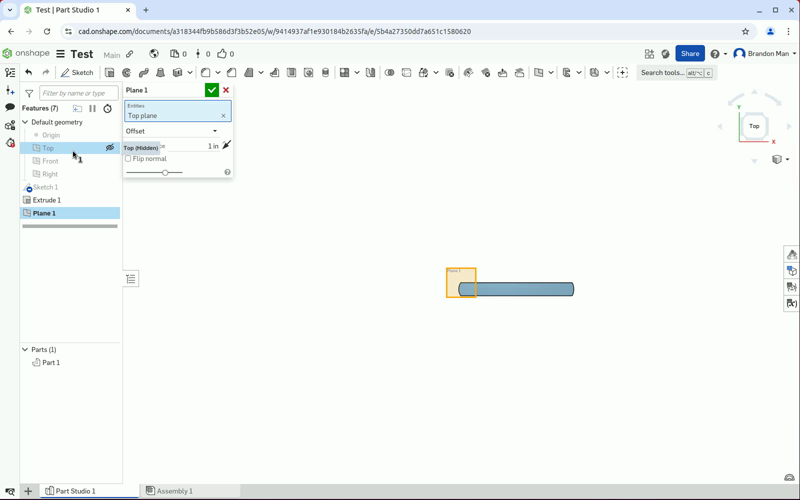
key(tab, 2)
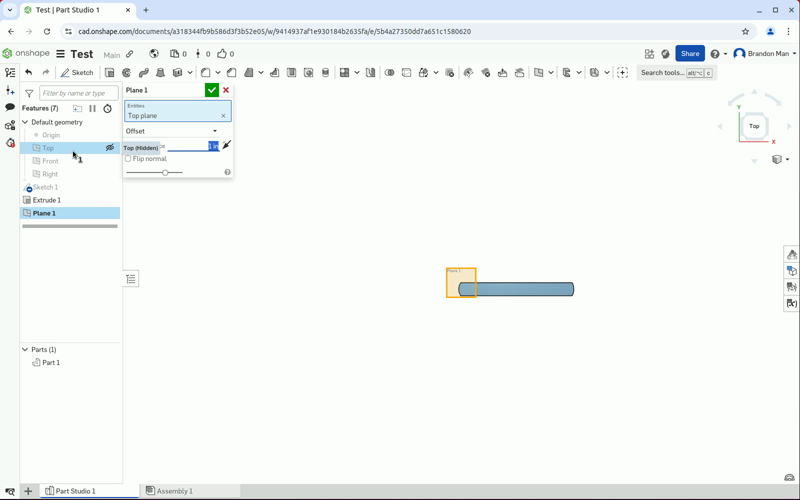
text(0.493)
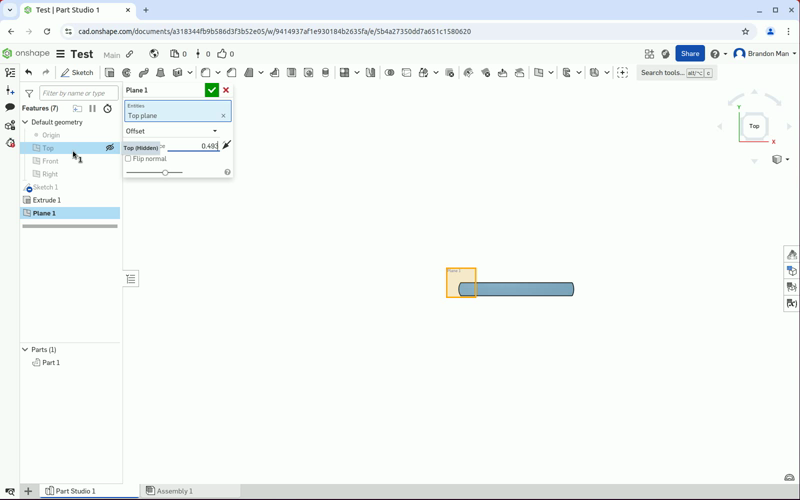
key(enter, 2)
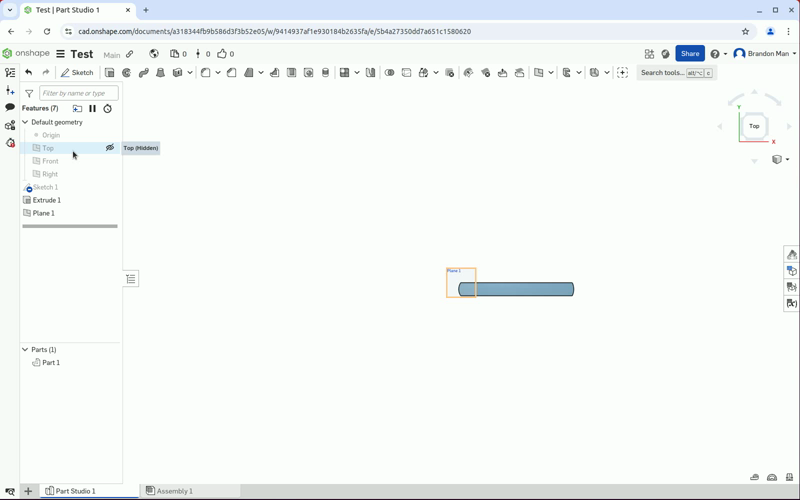
key(shift+s)
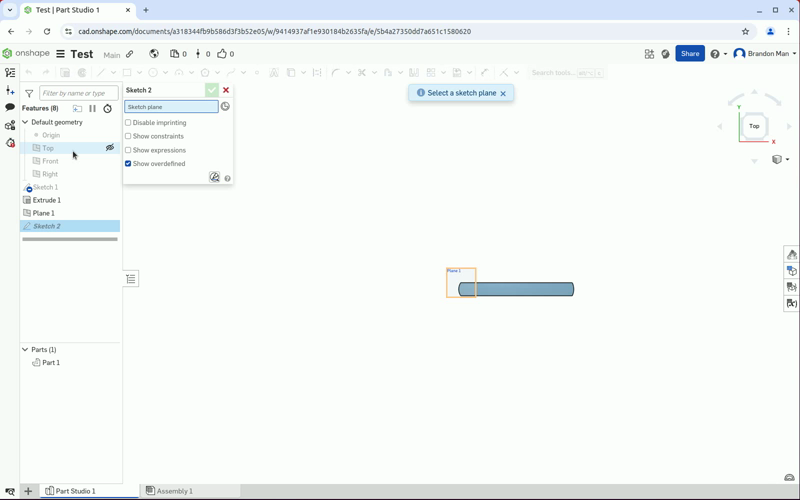
mouse_move(73, 215)
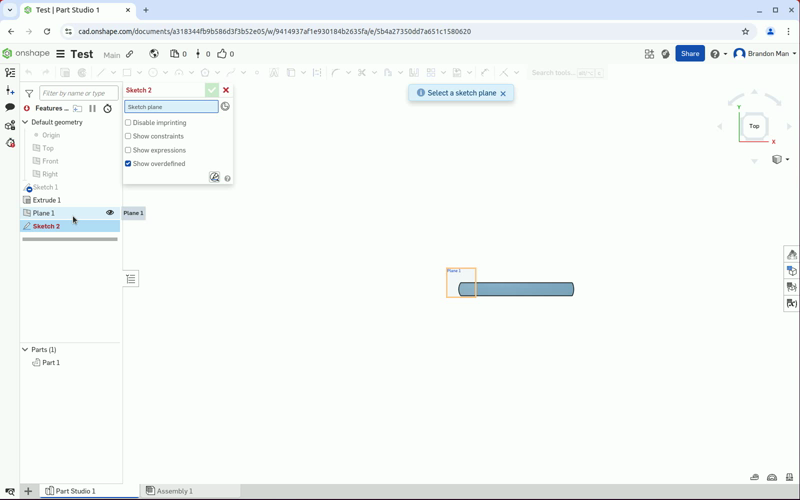
click(73, 215)
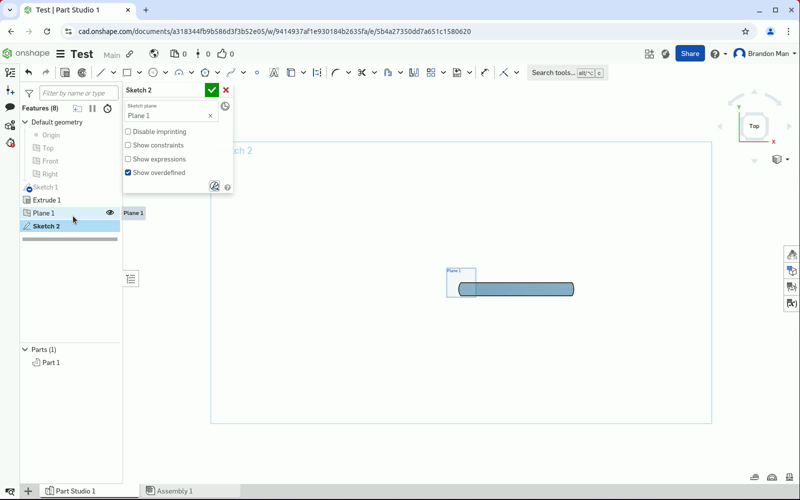
mouse_move(73, 352)
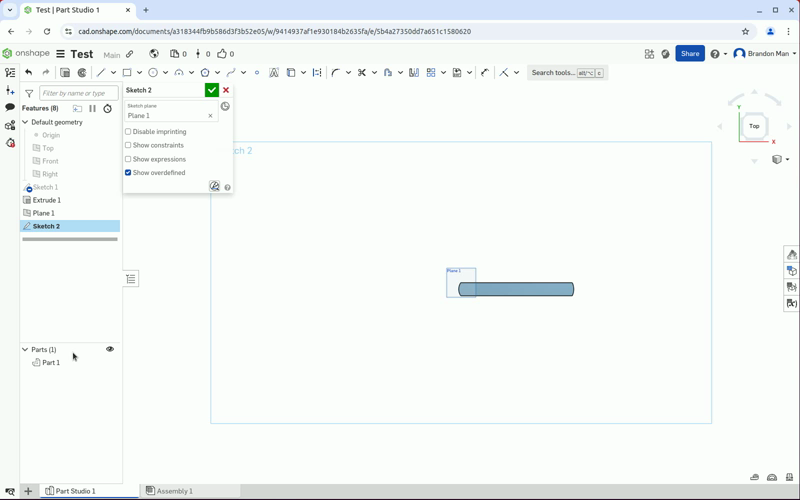
key(y)
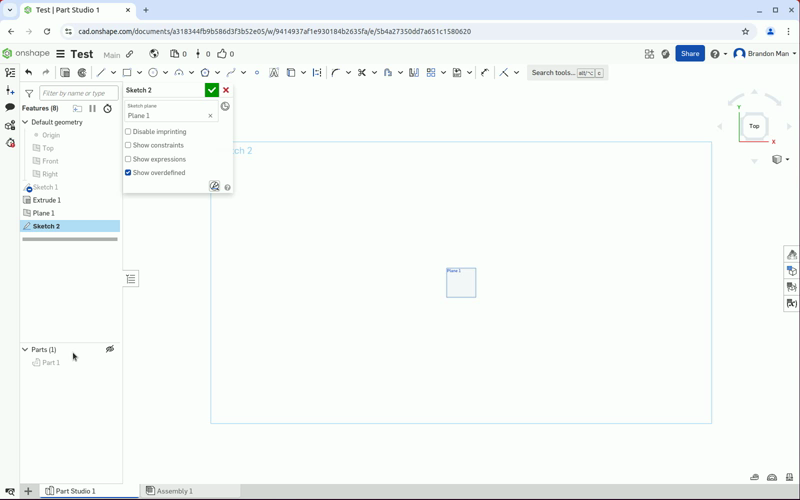
key(c)
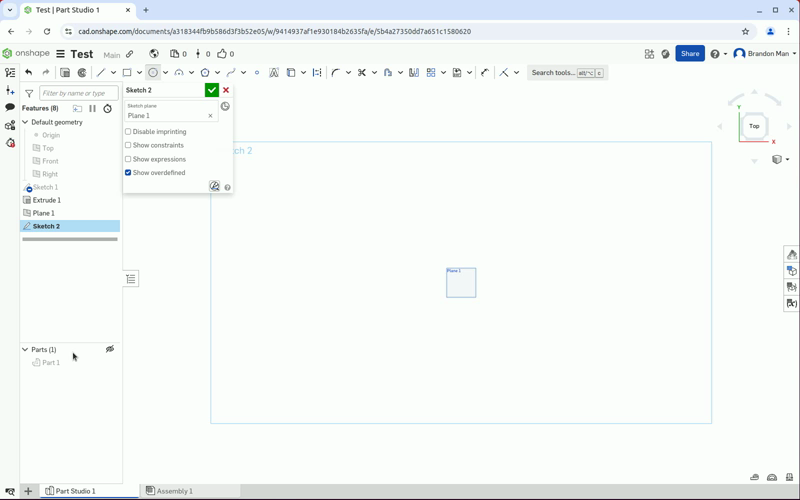
key_down(shift)
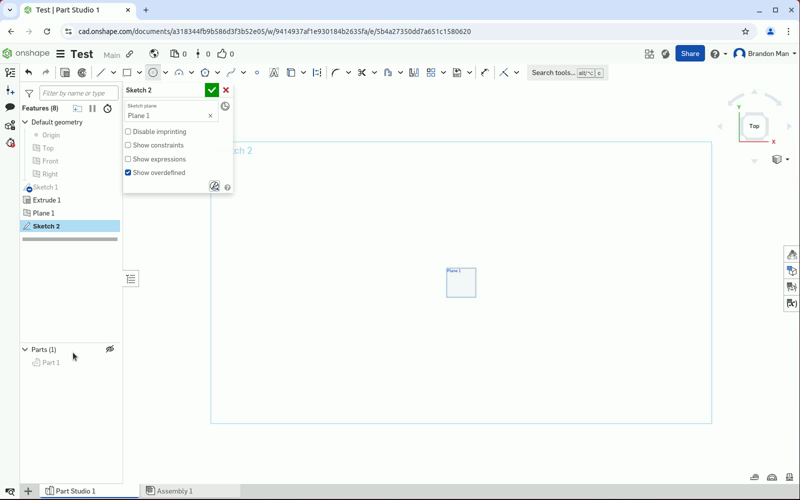
mouse_move(565, 290)
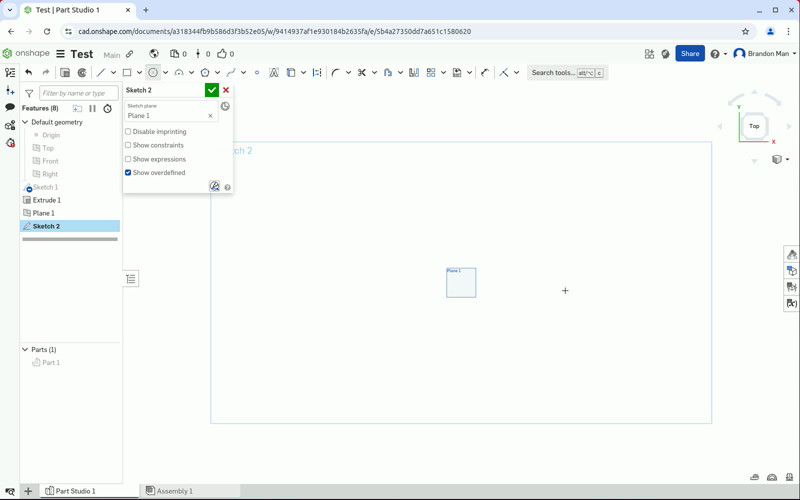
click(565, 290)
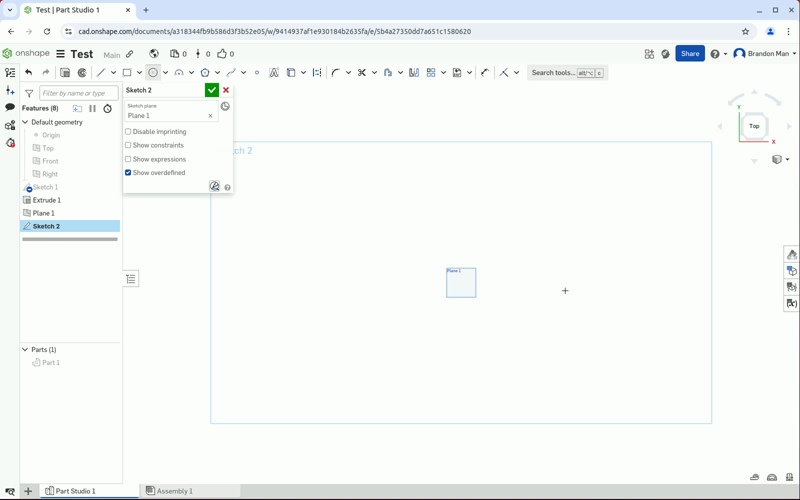
key_up(shift)
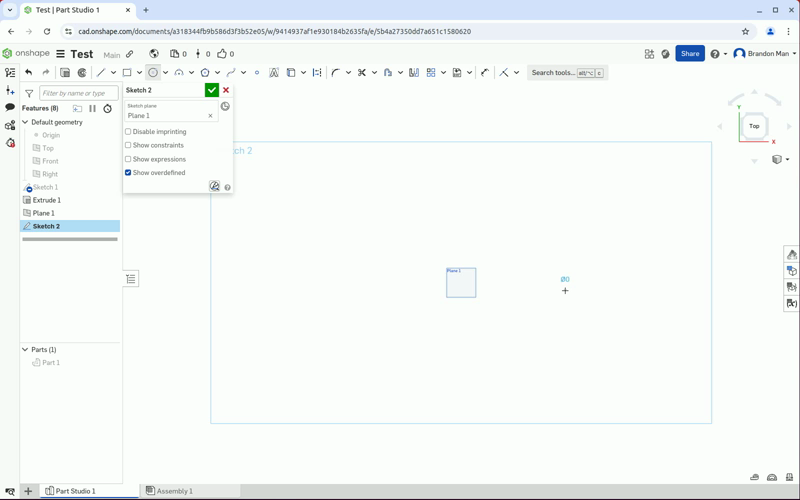
mouse_move(567, 290)
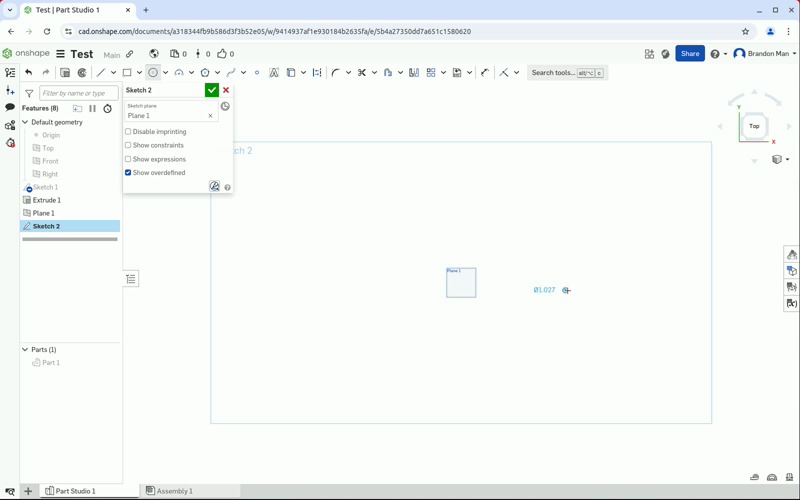
scroll(6)
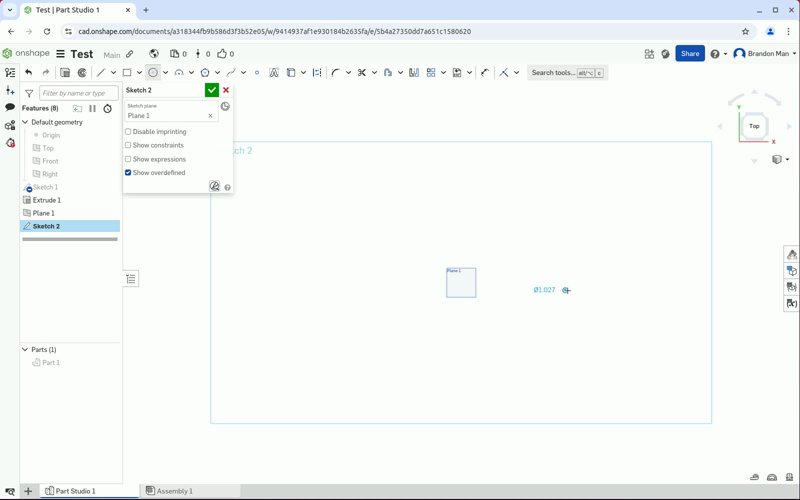
scroll(6)
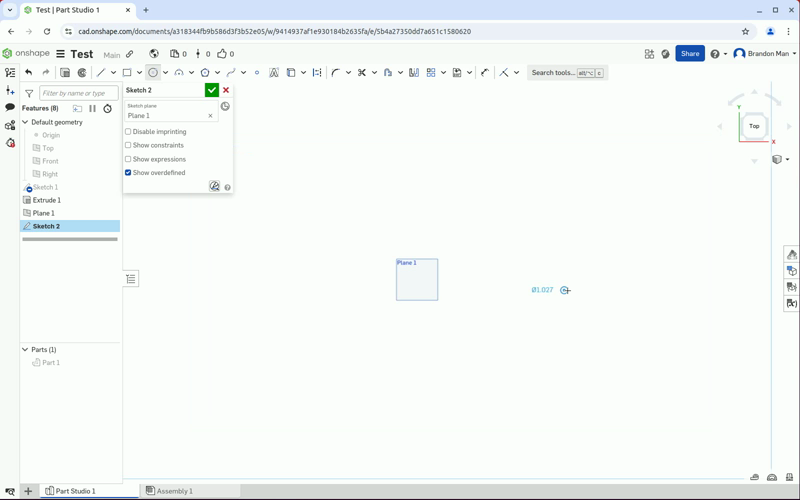
scroll(6)
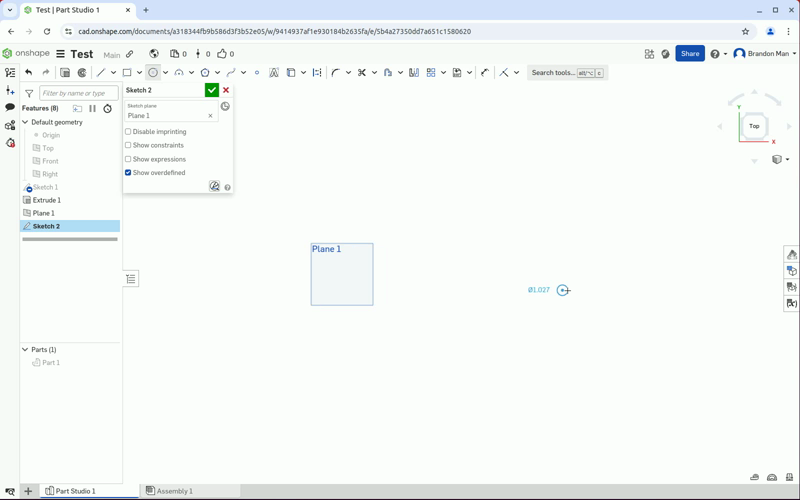
scroll(6)
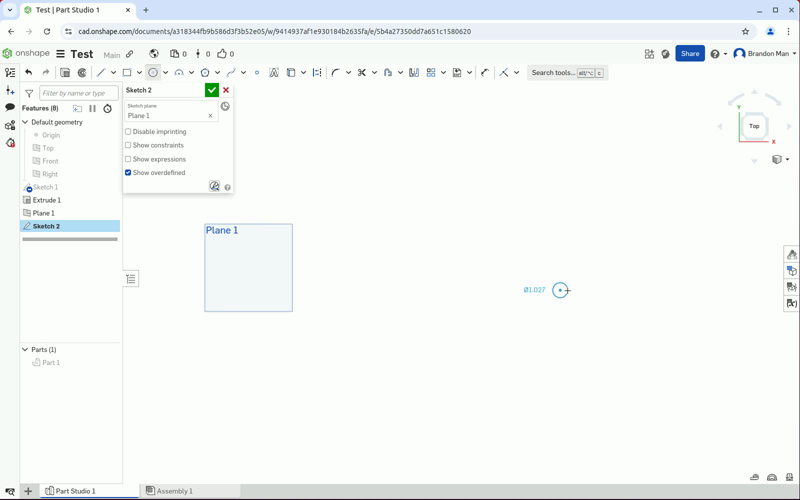
scroll(6)
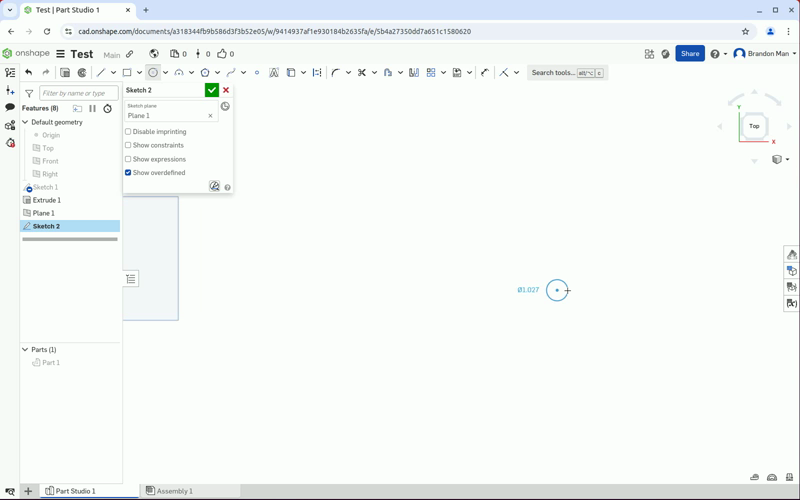
scroll(6)
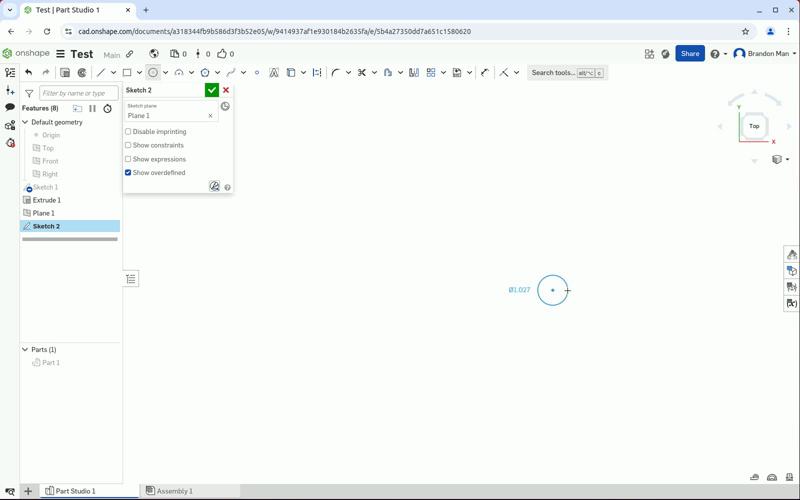
scroll(6)
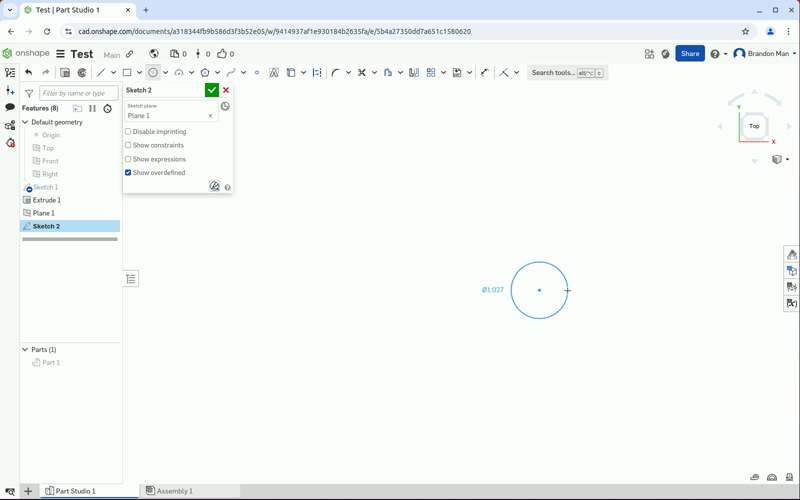
click(567, 290)
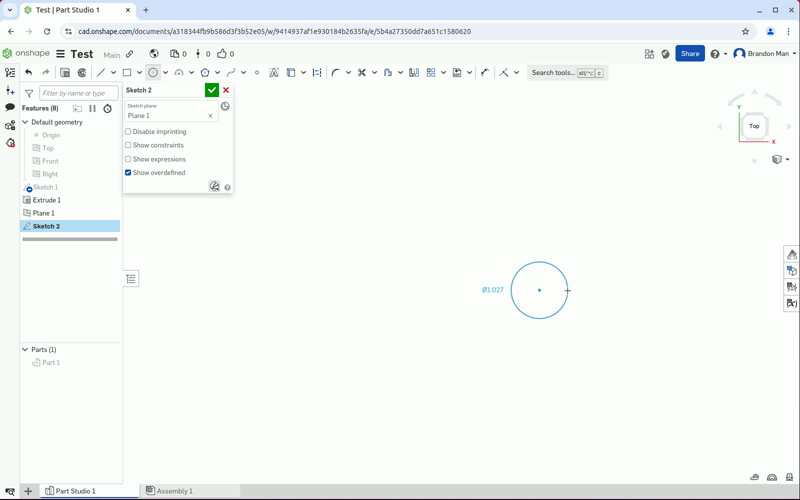
scroll(-6)
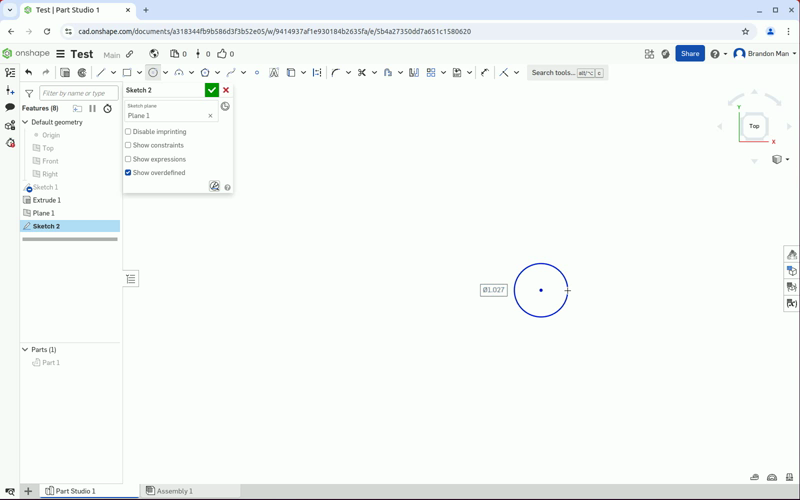
scroll(-6)
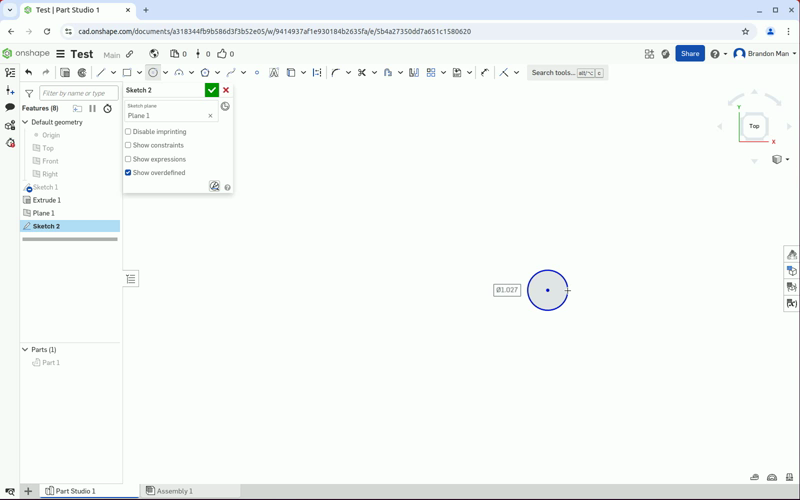
scroll(-6)
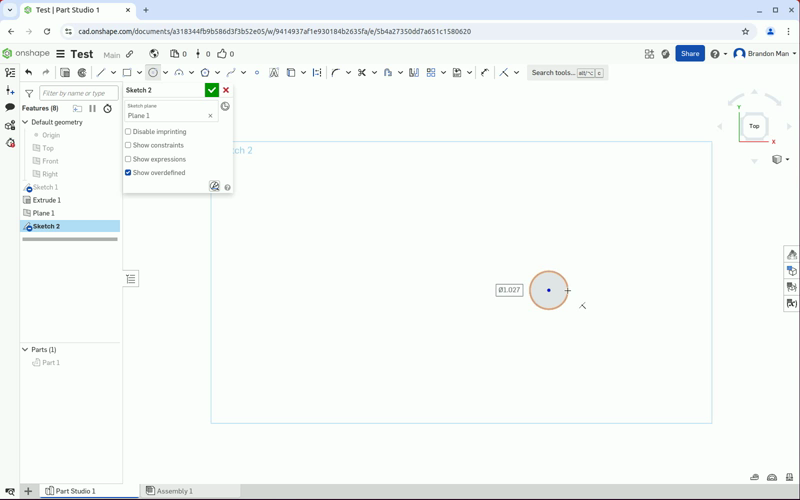
scroll(-6)
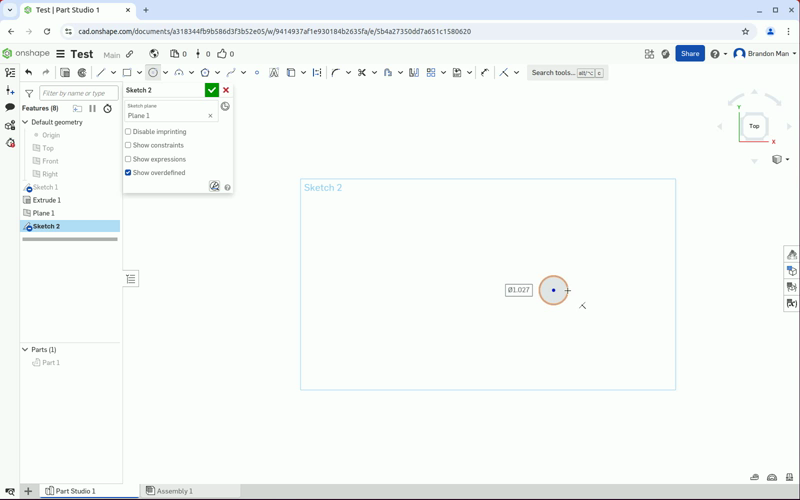
scroll(-6)
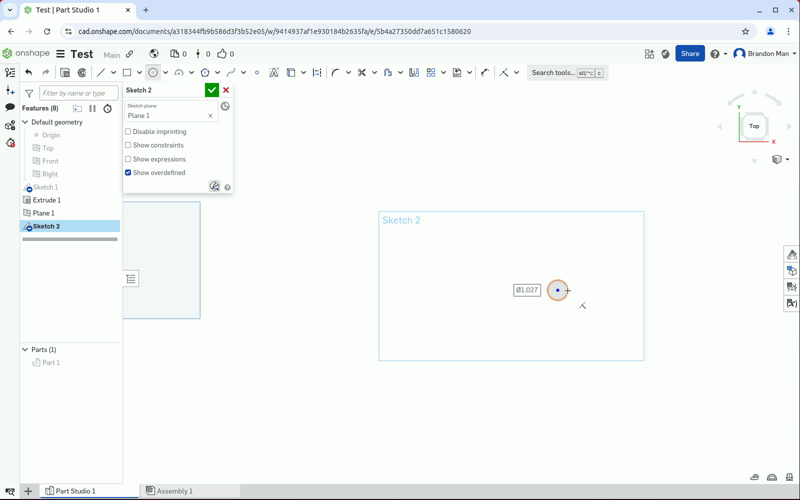
scroll(-6)
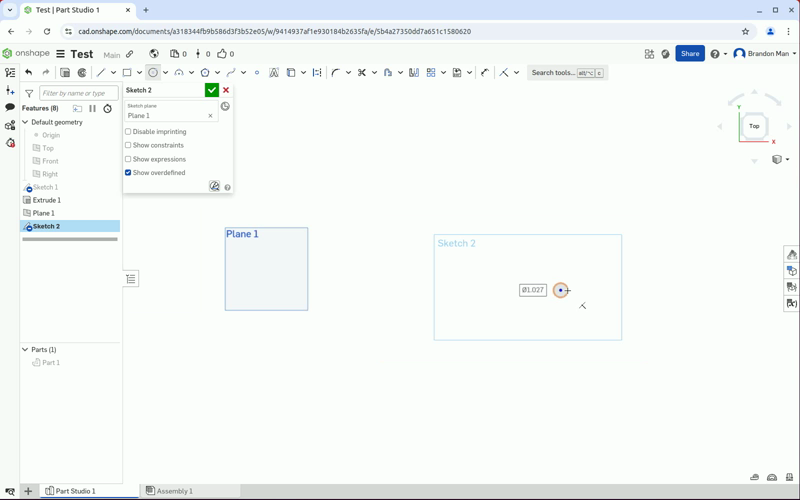
scroll(-6)
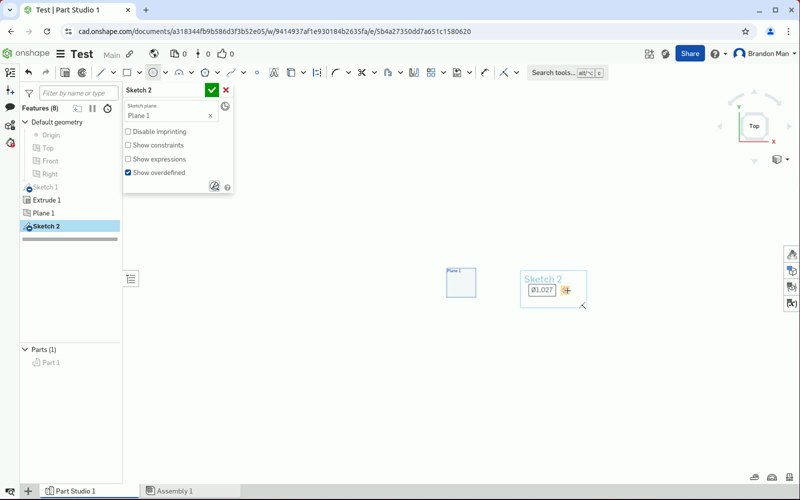
key(esc)
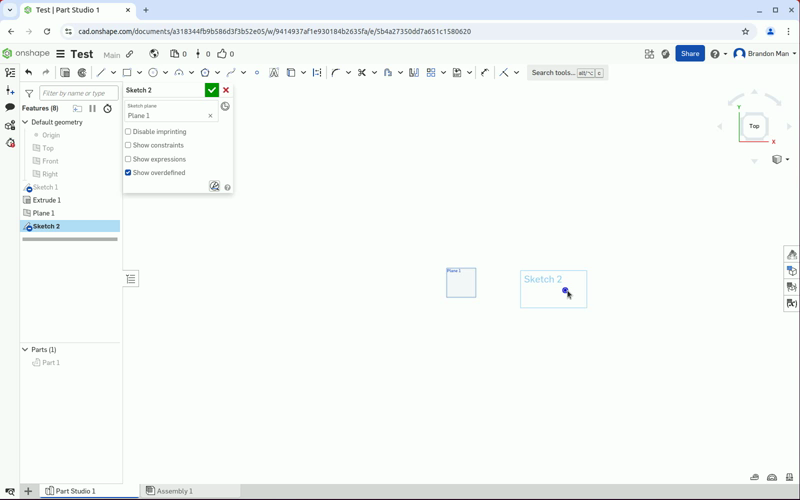
mouse_move(565, 290)
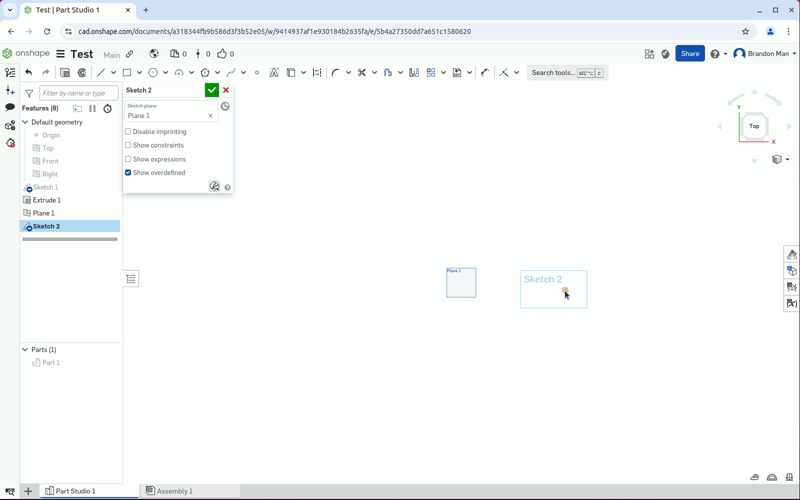
scroll(6)
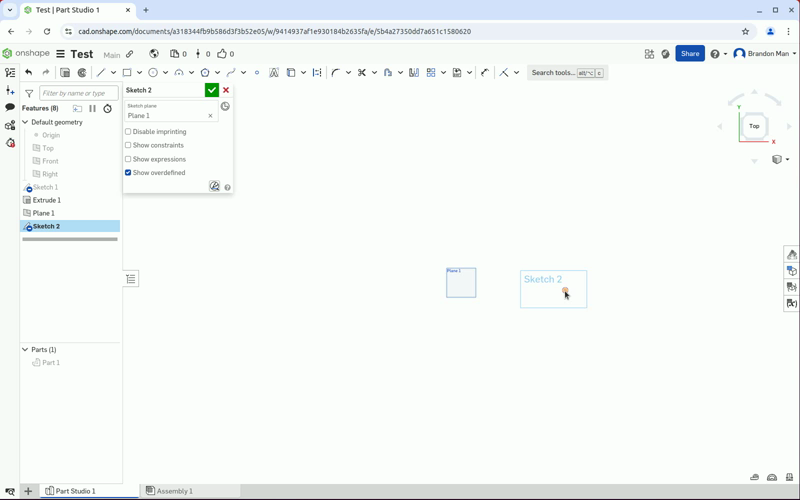
scroll(6)
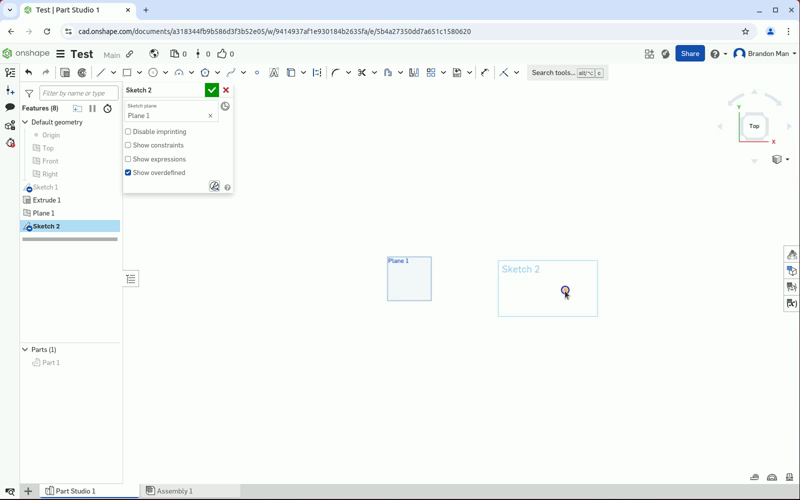
scroll(6)
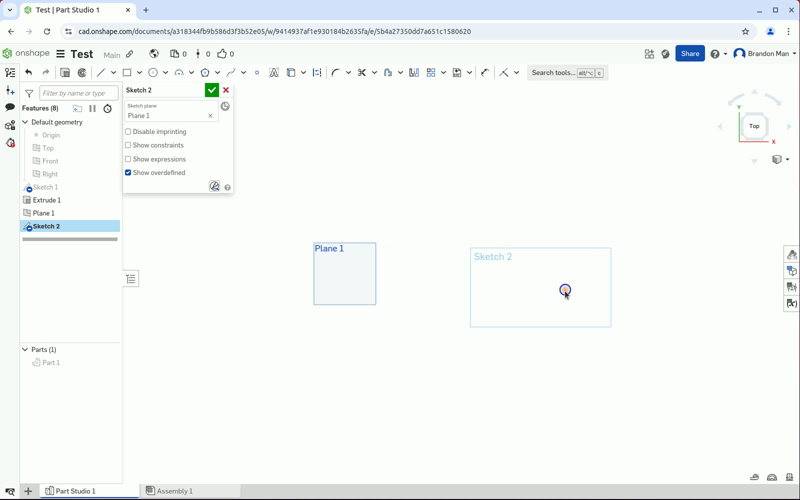
scroll(6)
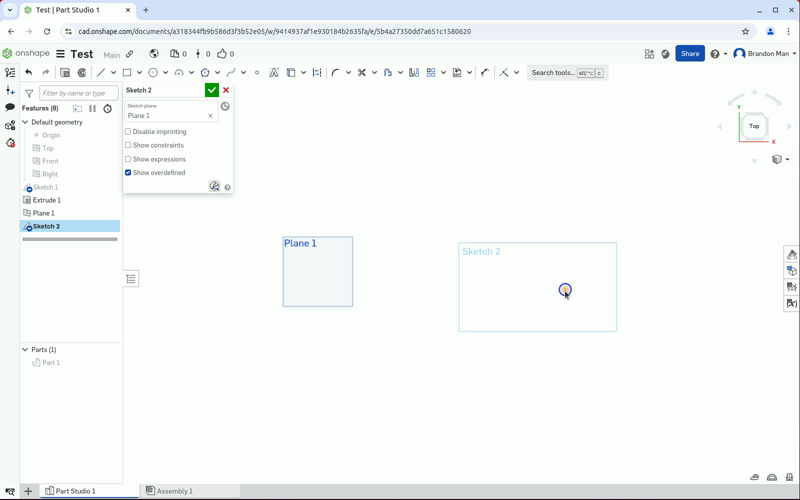
scroll(6)
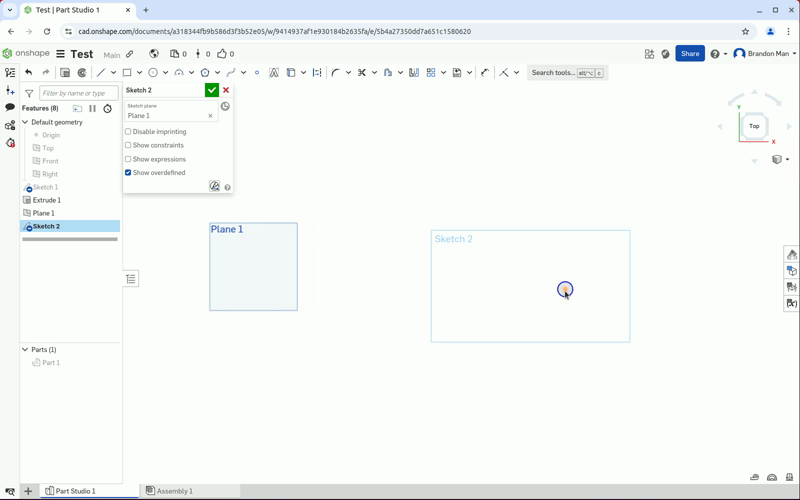
scroll(6)
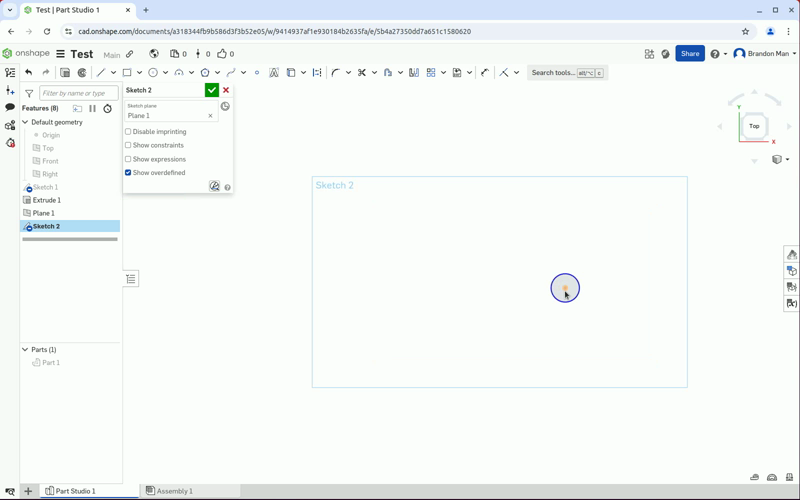
scroll(6)
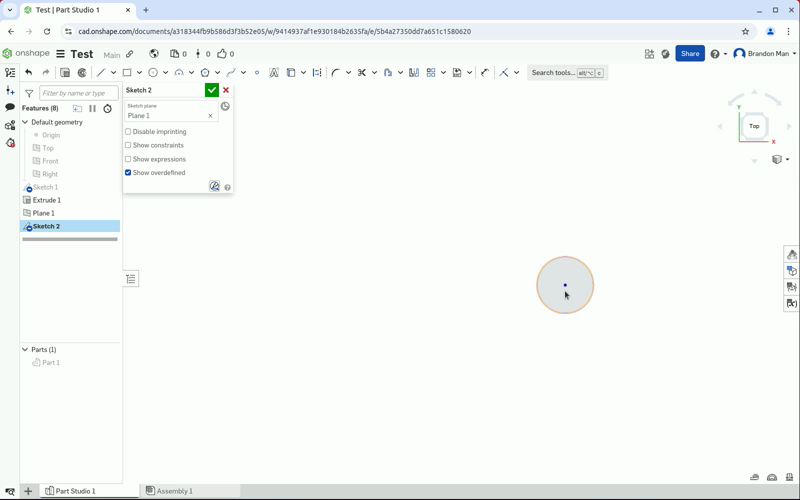
click(565, 290)
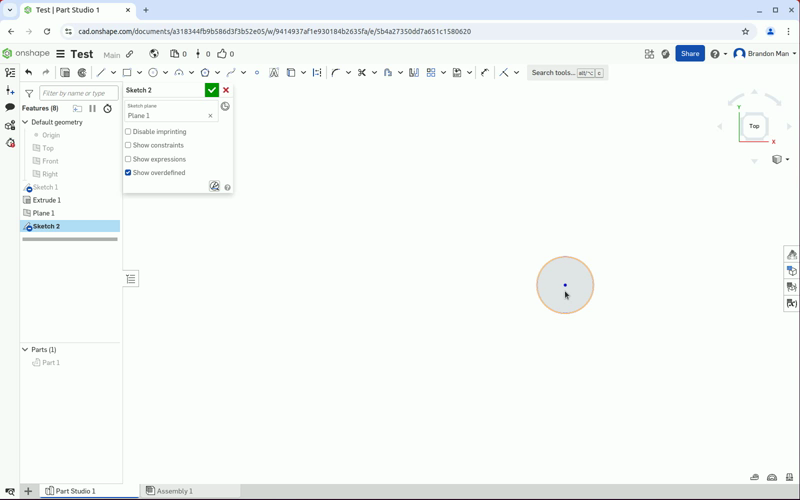
scroll(-6)
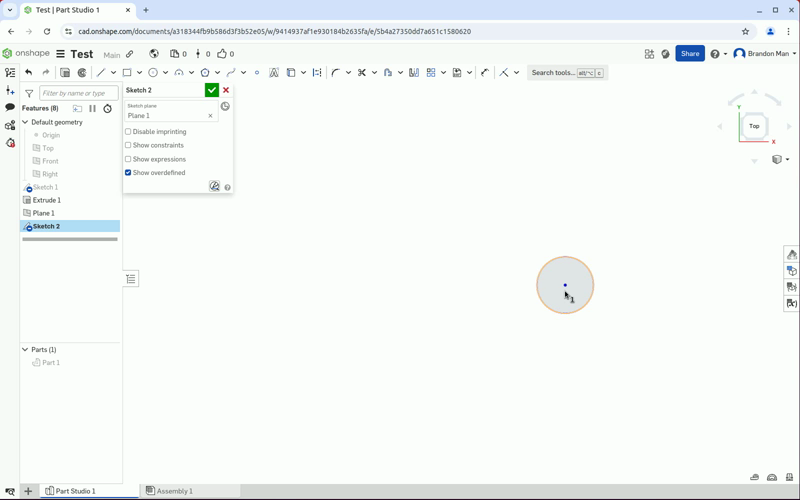
scroll(-6)
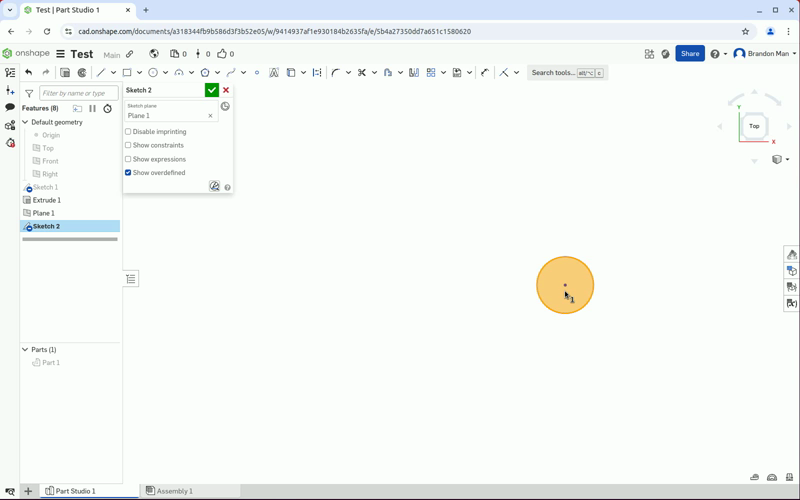
scroll(-6)
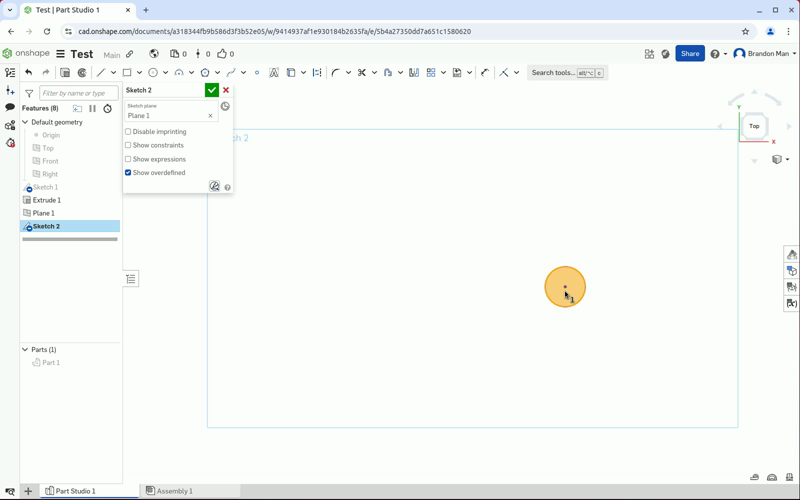
scroll(-6)
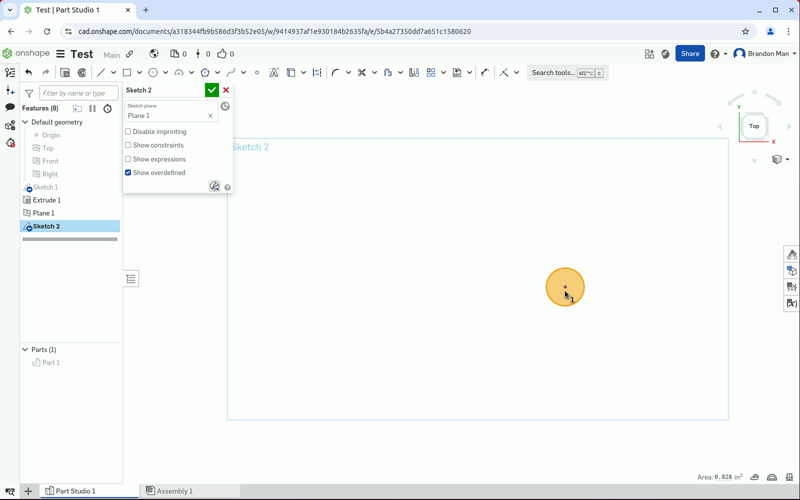
scroll(-6)
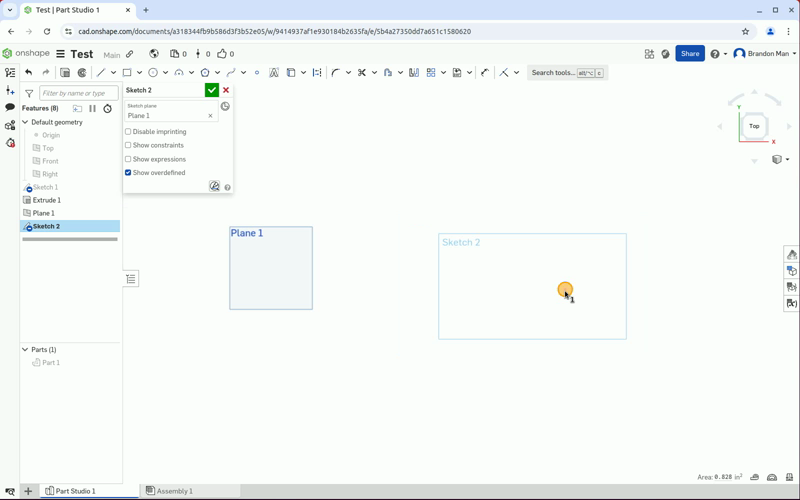
scroll(-6)
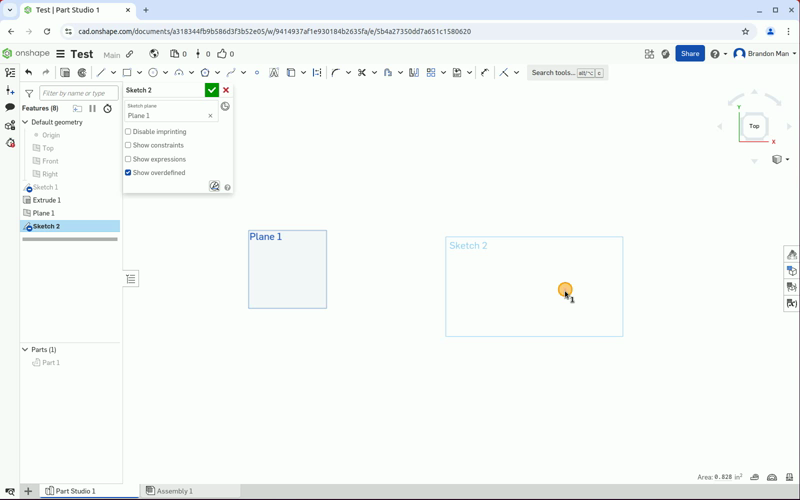
scroll(-6)
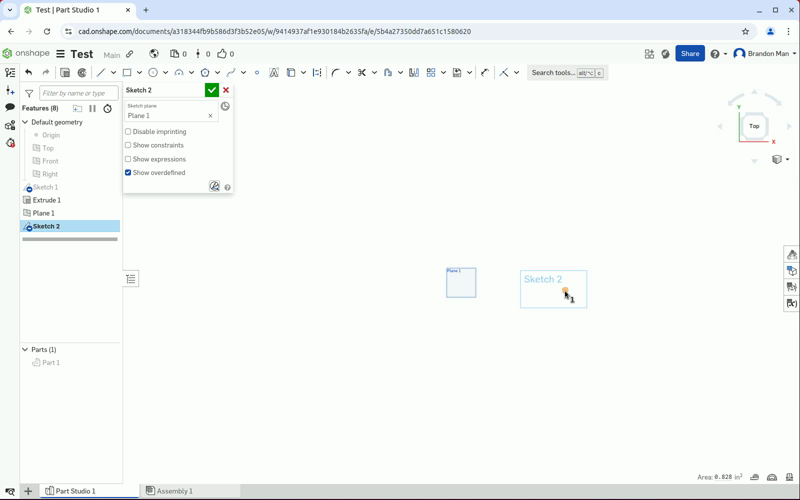
mouse_move(73, 352)
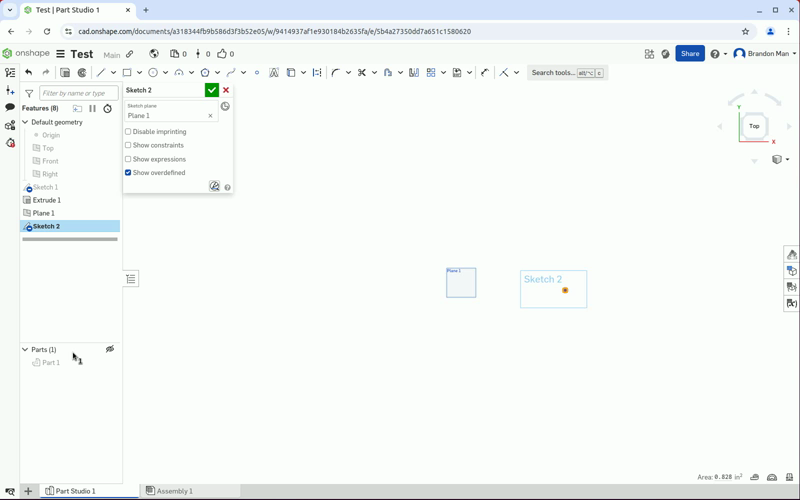
key(shift+y)
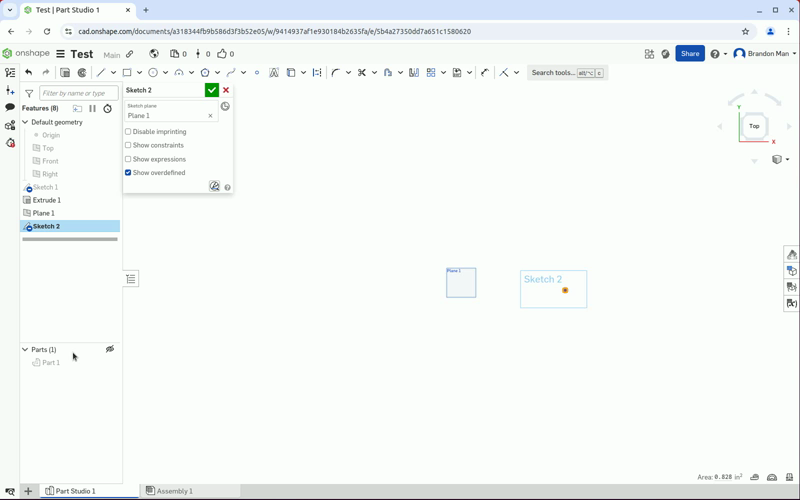
key(shift+e)
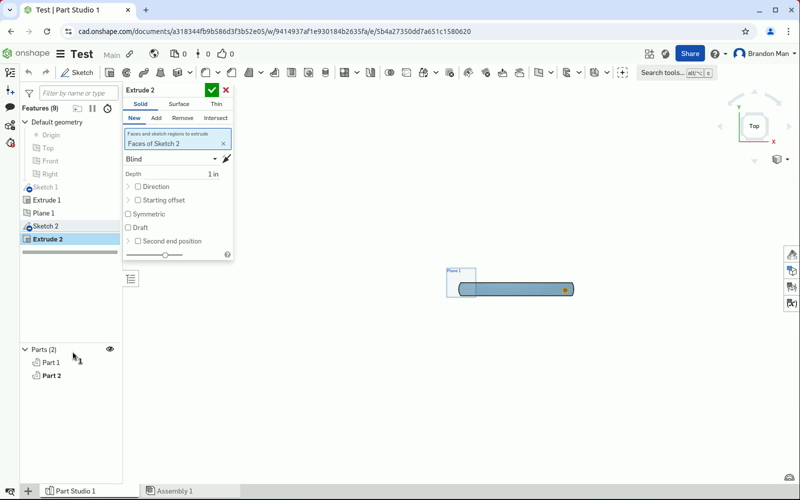
mouse_move(143, 106)
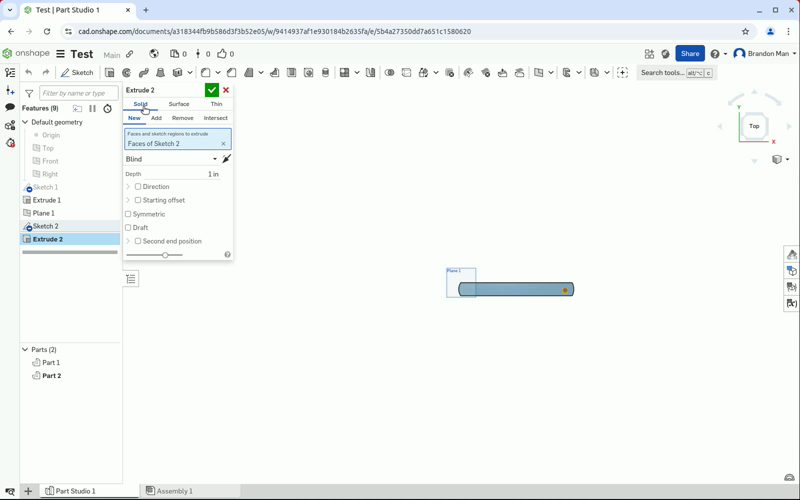
click(143, 106)
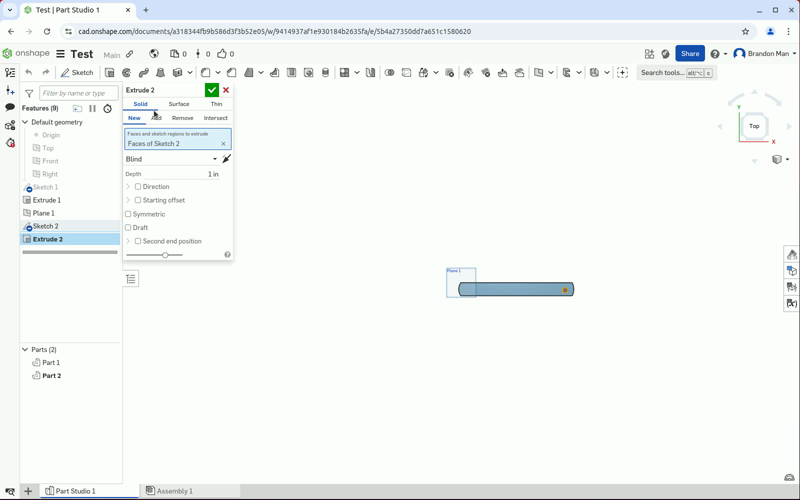
mouse_move(186, 120)
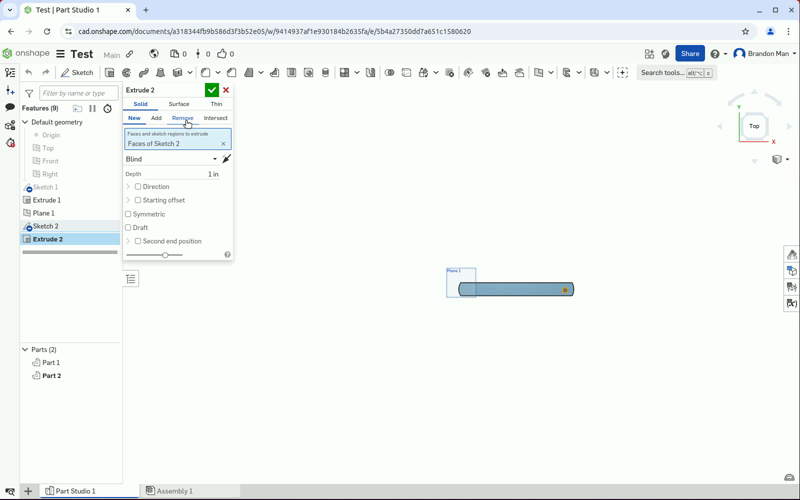
click(186, 120)
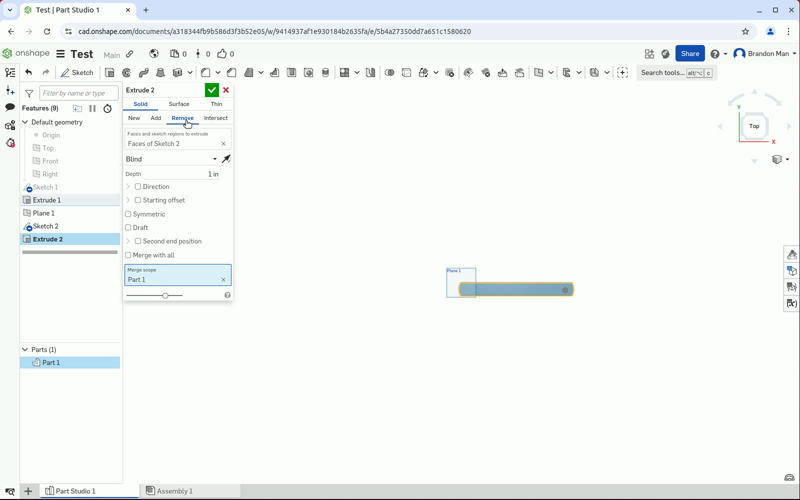
key(tab, 4)
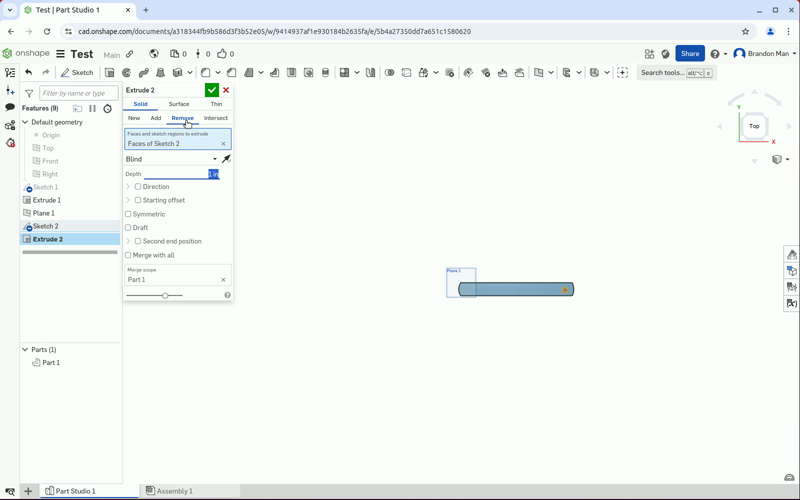
text(0.481)
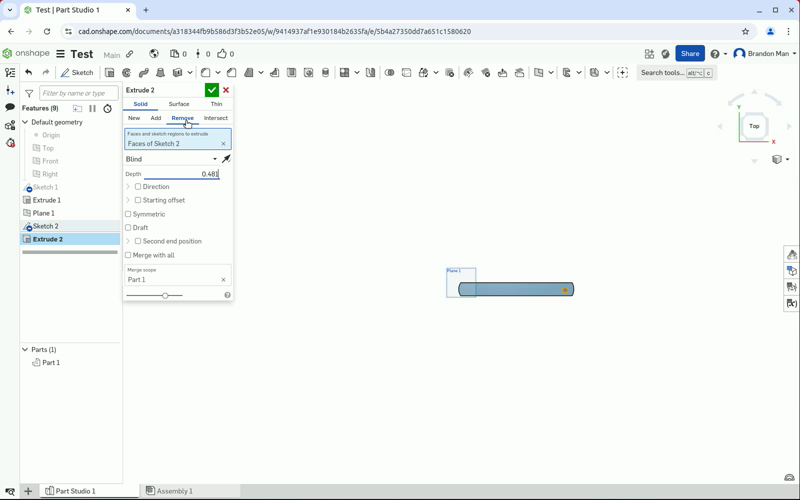
key(tab, 6)
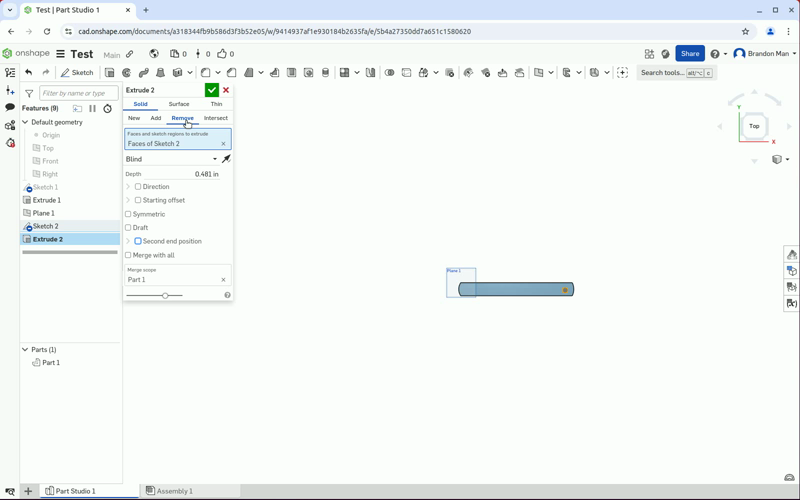
key(space)
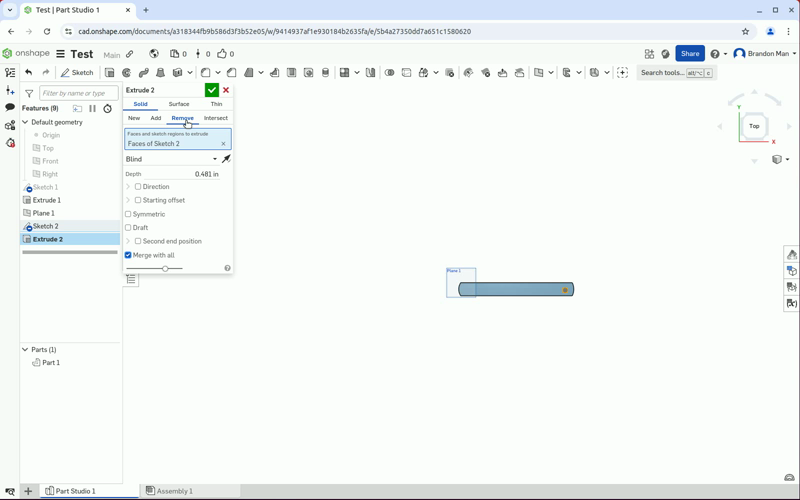
key(enter)
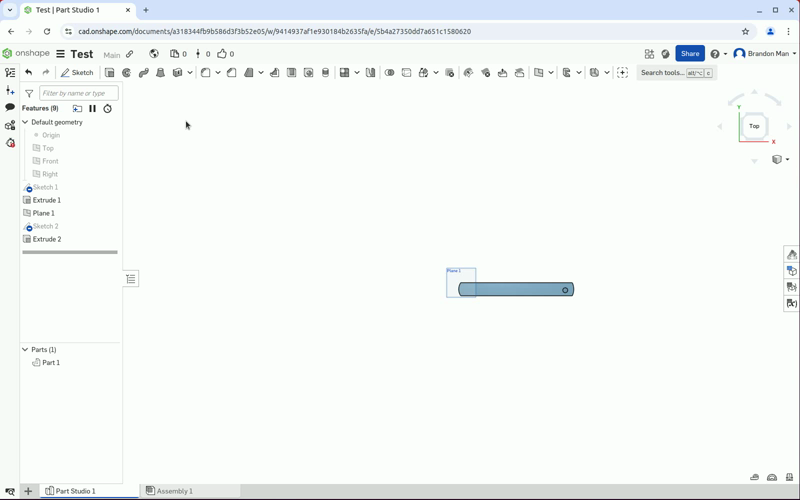
key(shift+h)
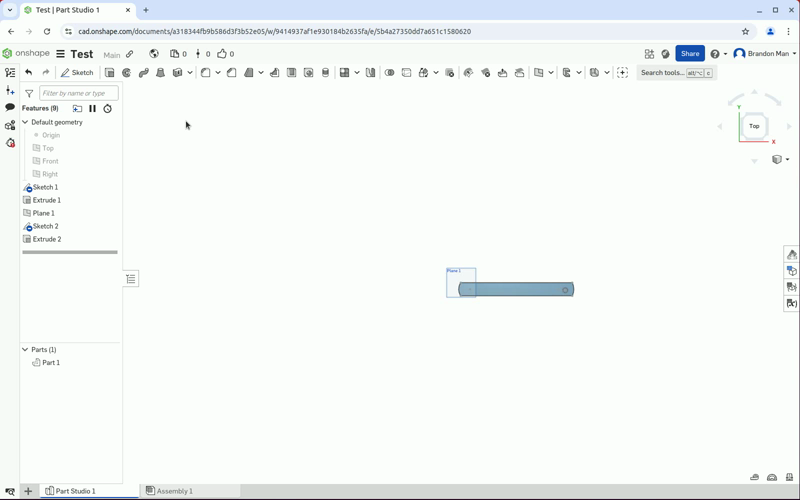
key(shift+h)
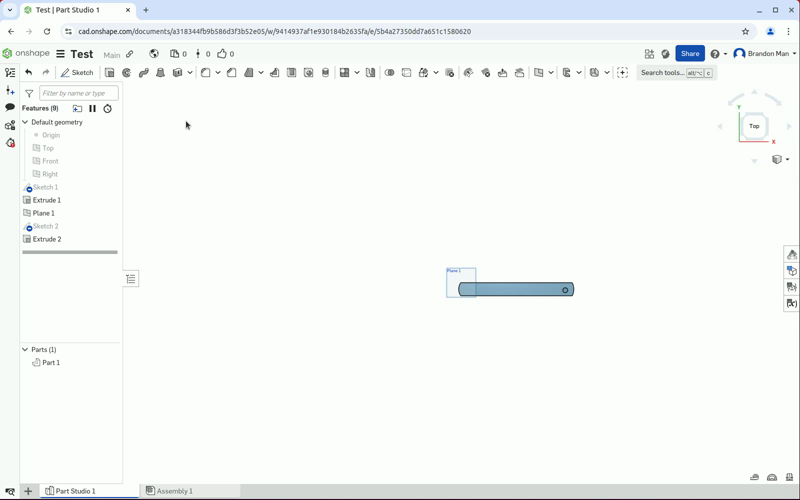
mouse_move(73, 189)
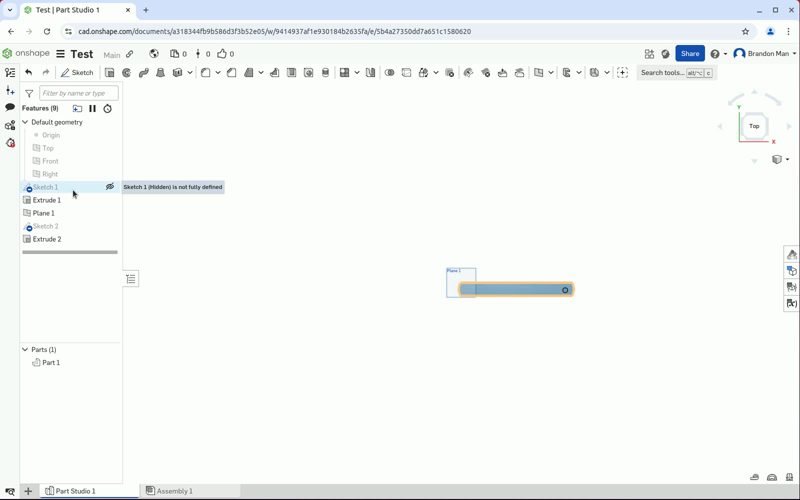
click(73, 189)
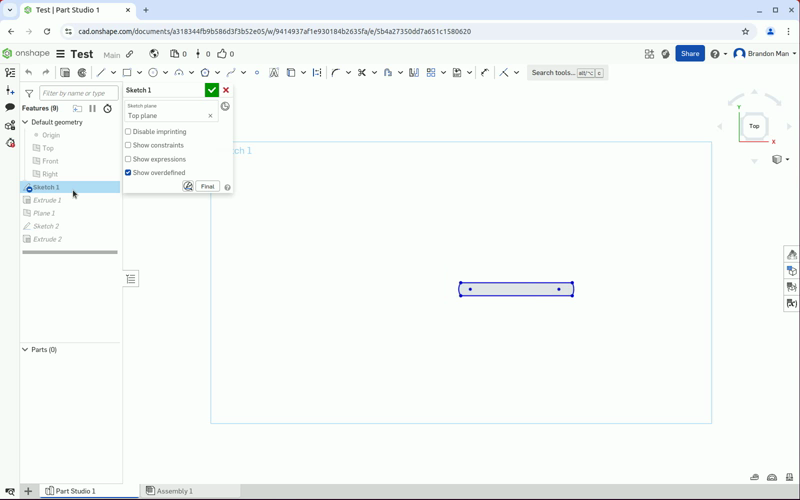
mouse_move(229, 92)
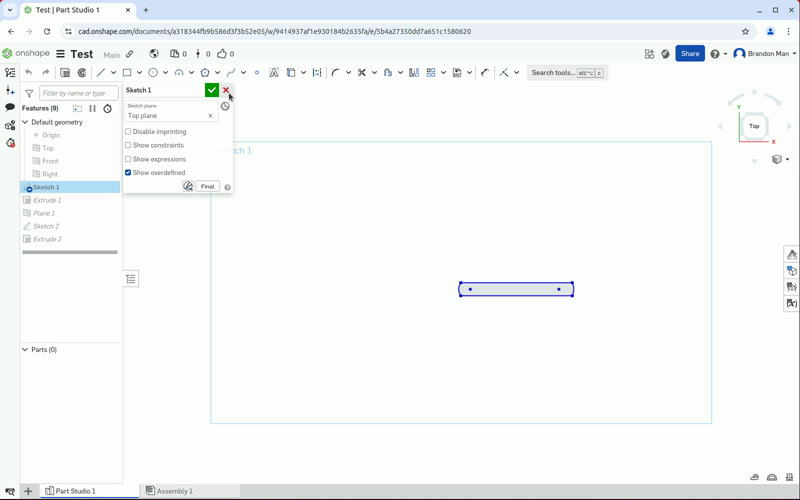
click(229, 92)
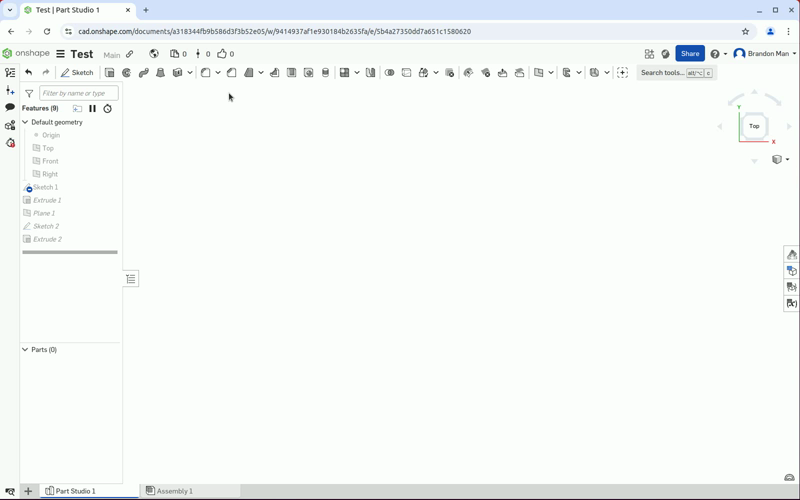
key(shift+s)
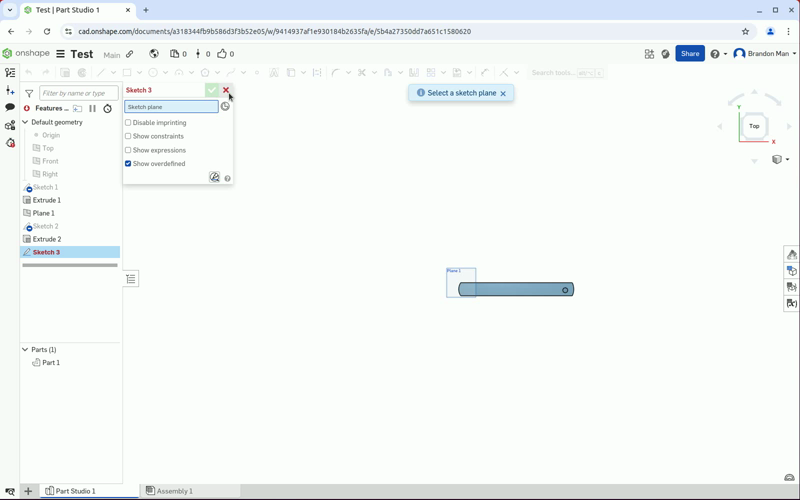
mouse_move(73, 215)
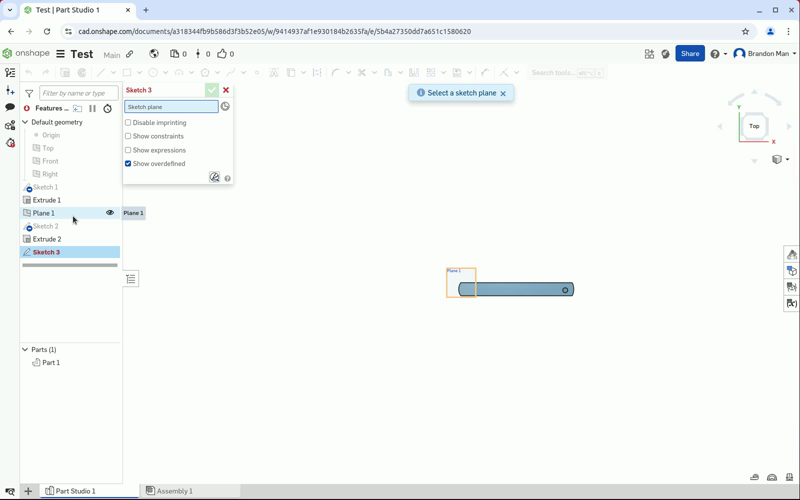
click(73, 215)
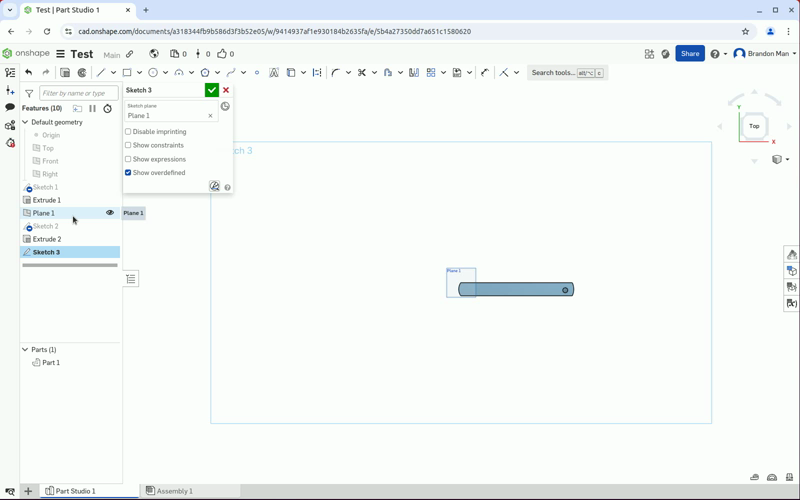
mouse_move(73, 352)
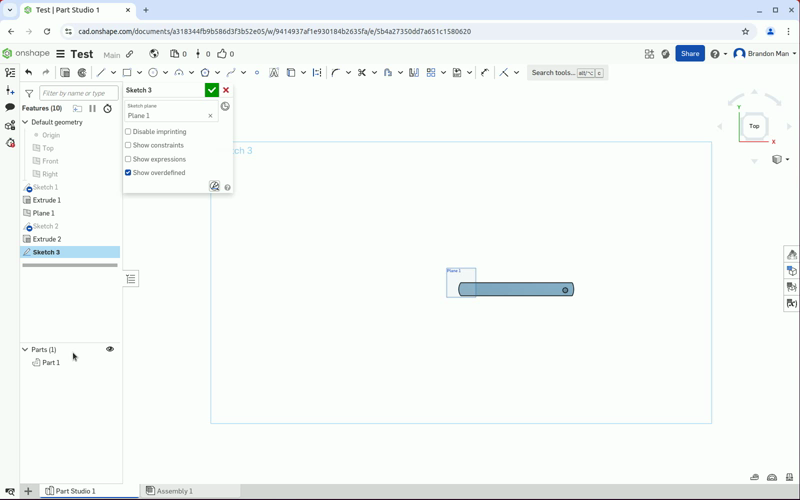
key(y)
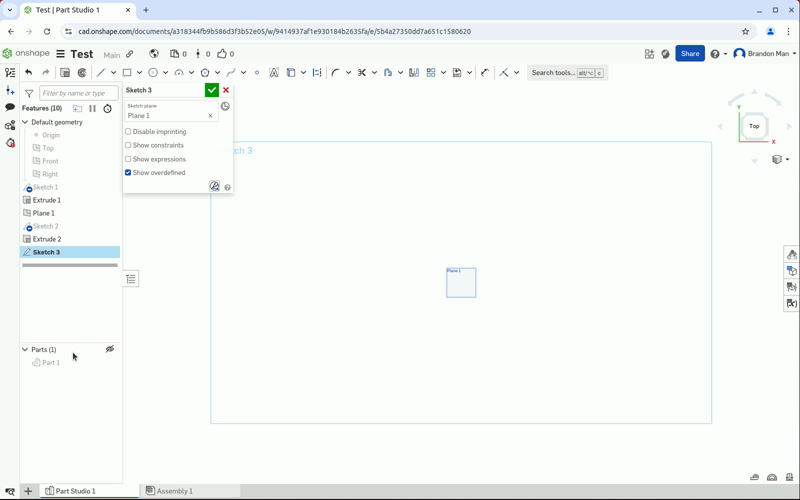
key(c)
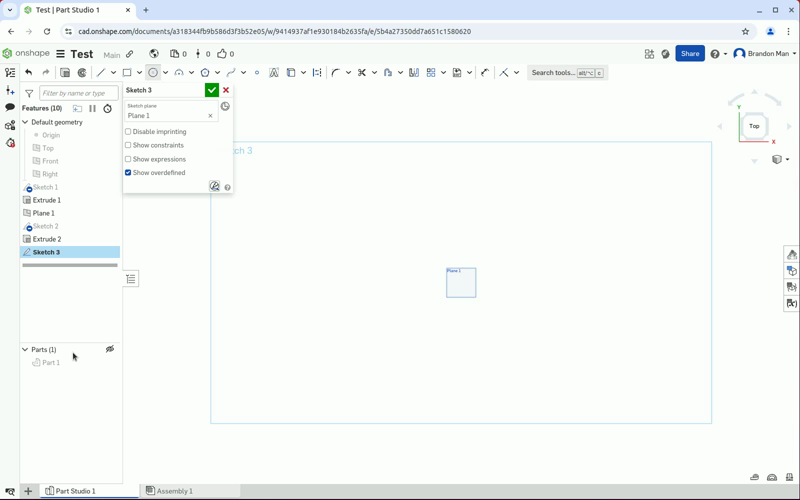
key_down(shift)
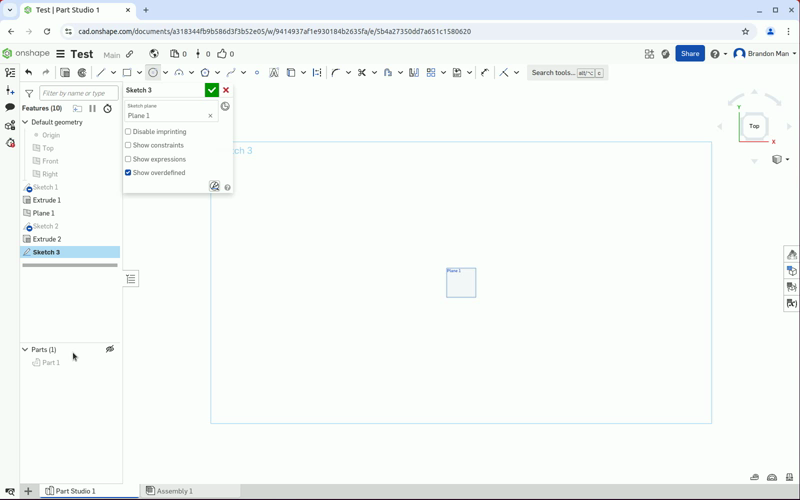
mouse_move(467, 290)
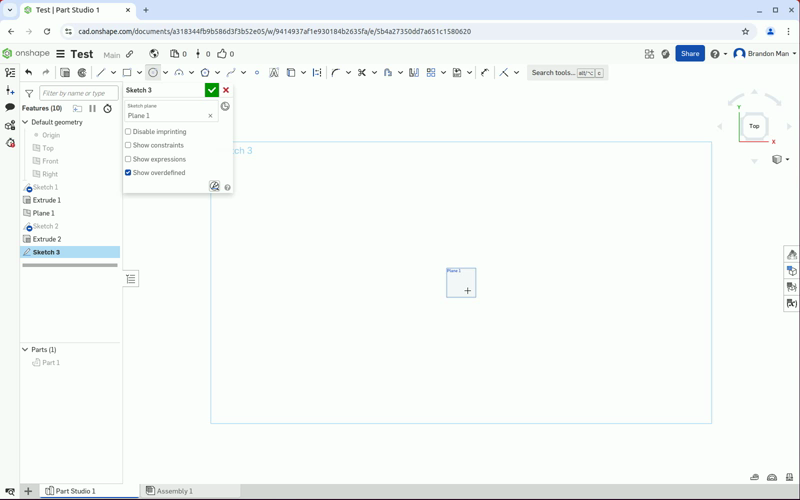
click(467, 290)
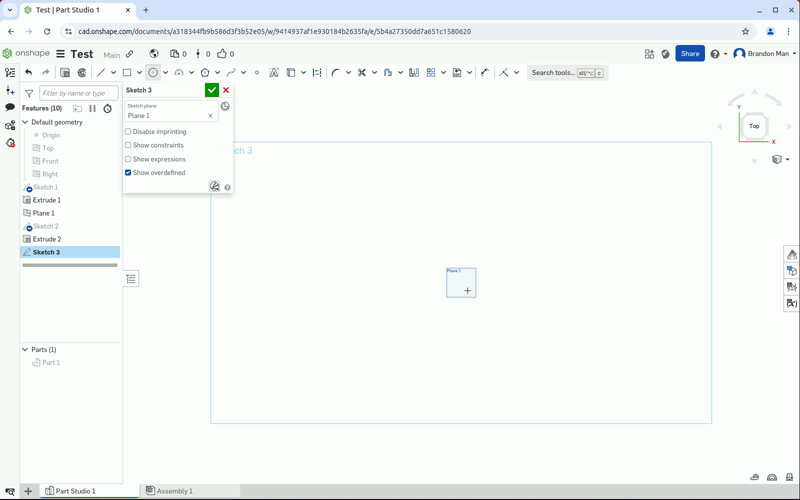
key_up(shift)
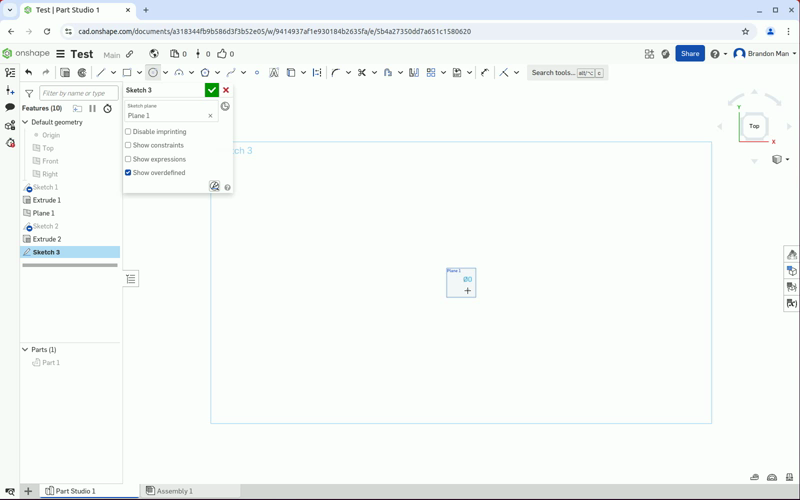
mouse_move(470, 290)
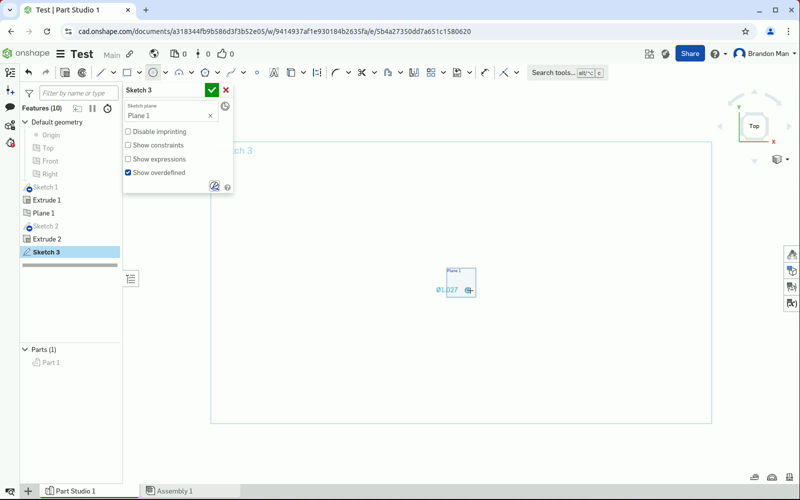
scroll(6)
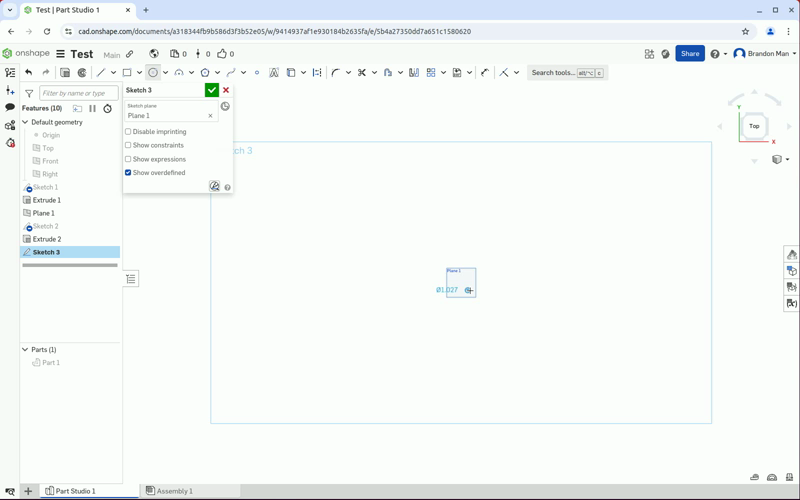
scroll(6)
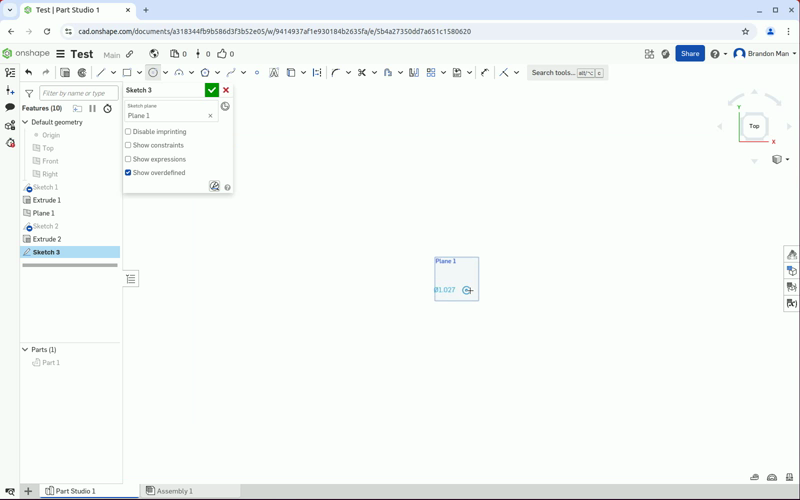
scroll(6)
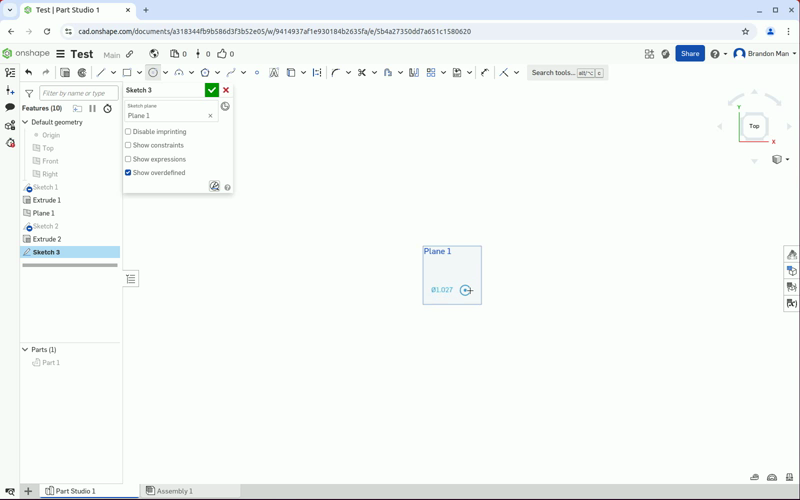
scroll(6)
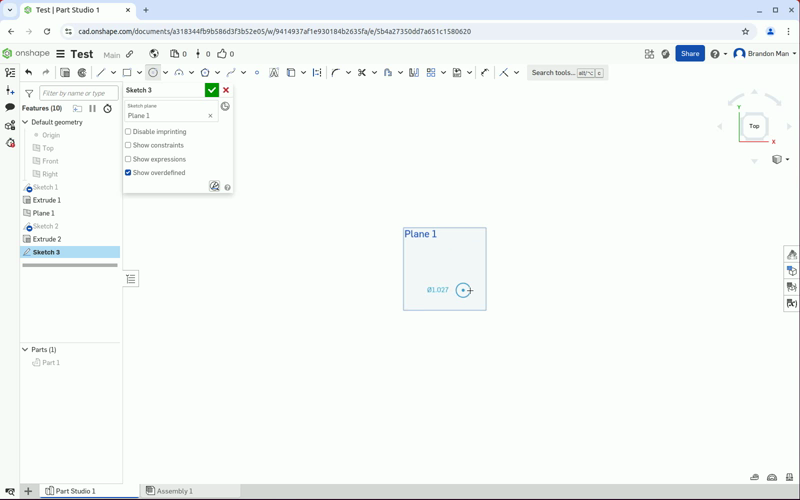
scroll(6)
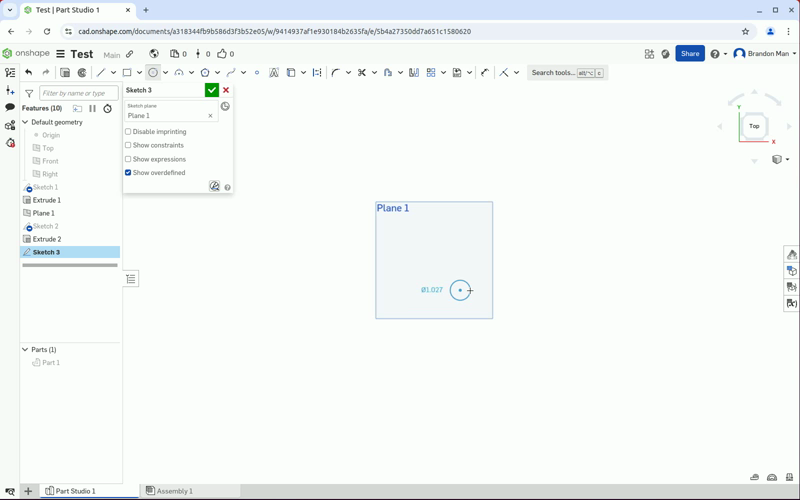
scroll(6)
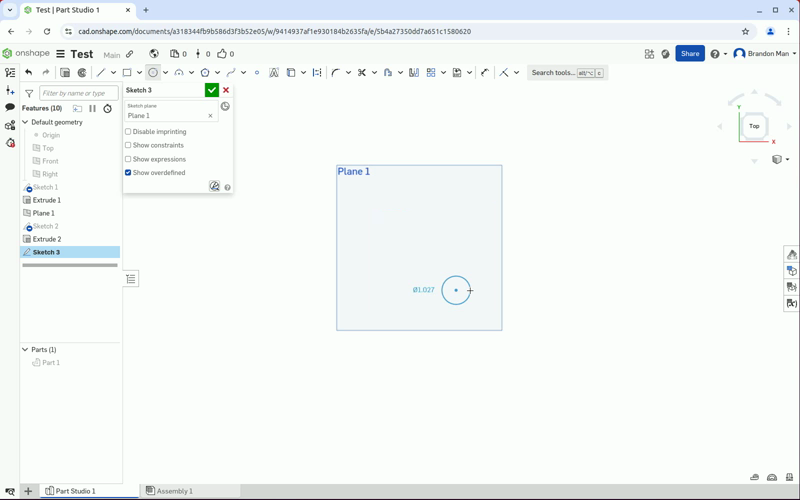
scroll(6)
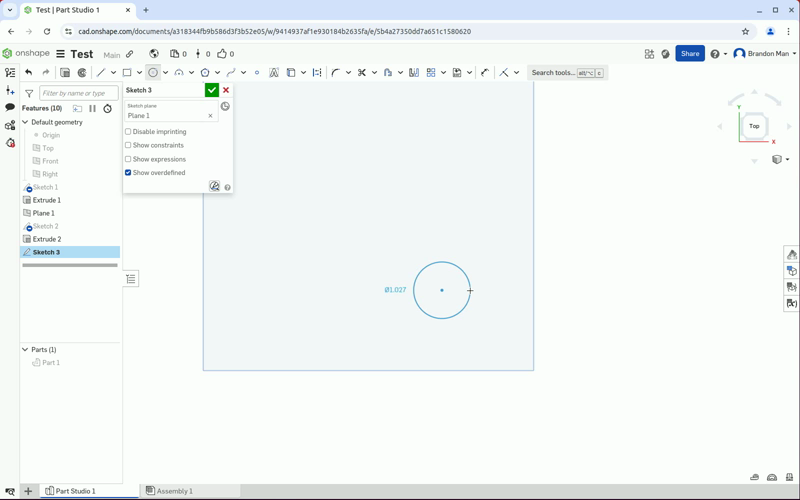
click(470, 290)
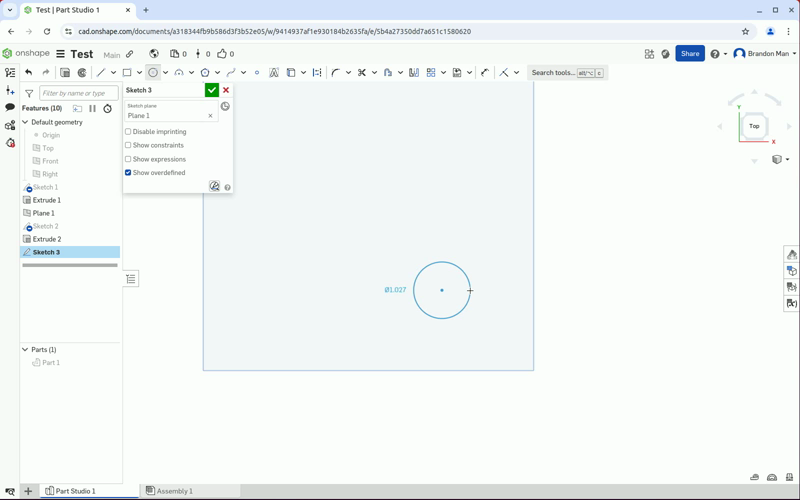
scroll(-6)
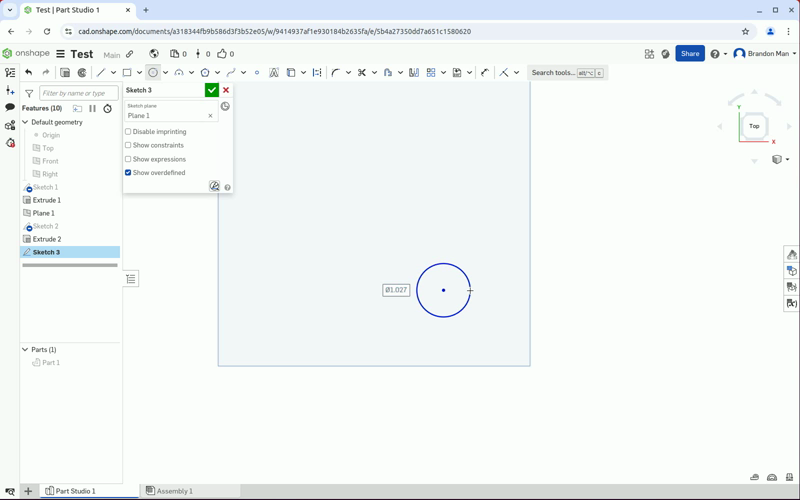
scroll(-6)
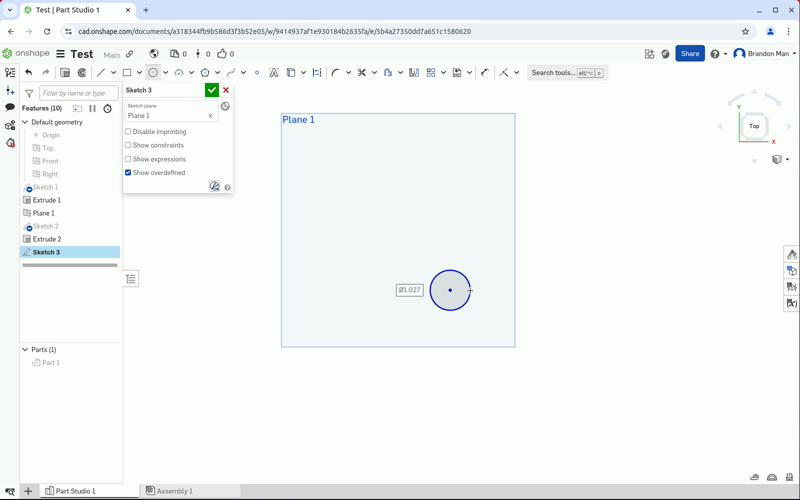
scroll(-6)
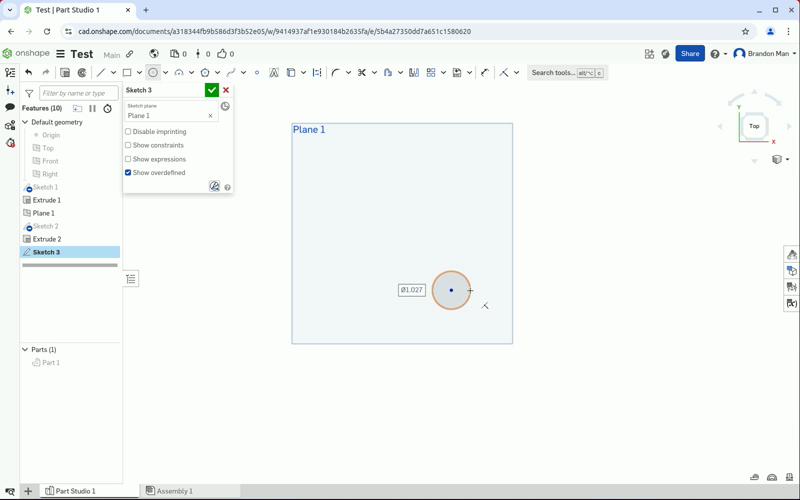
scroll(-6)
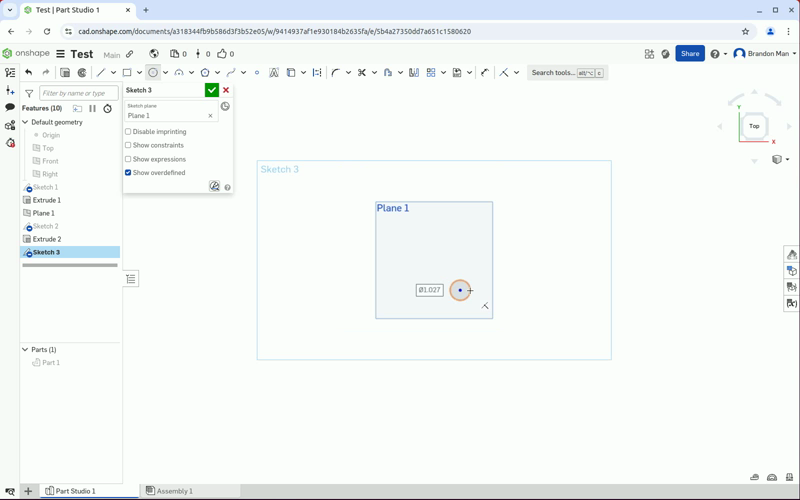
scroll(-6)
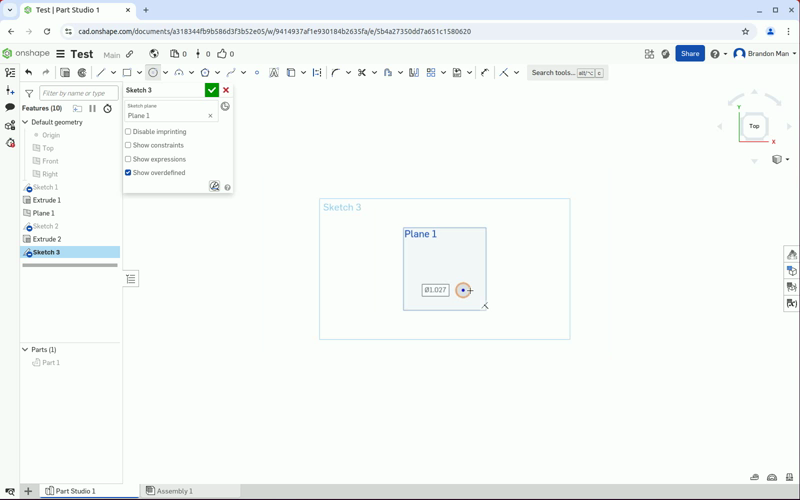
scroll(-6)
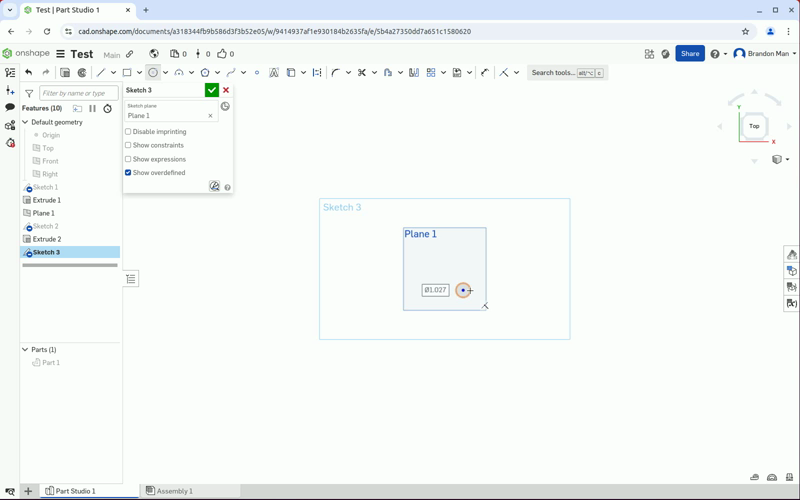
scroll(-6)
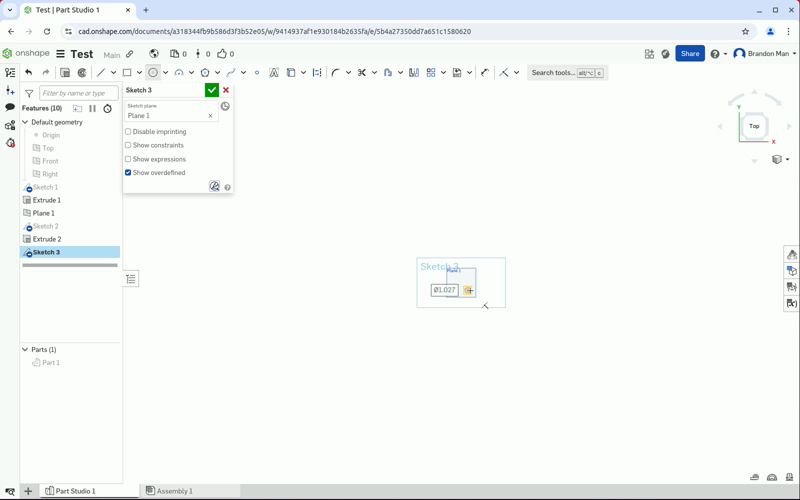
key(esc)
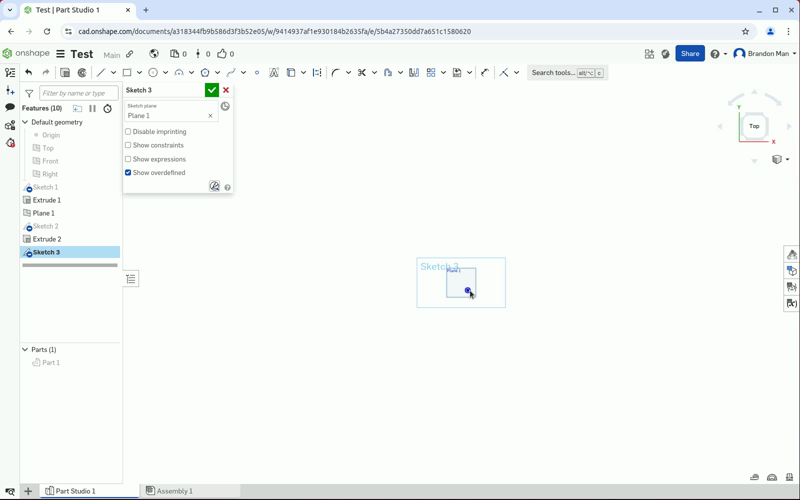
mouse_move(465, 290)
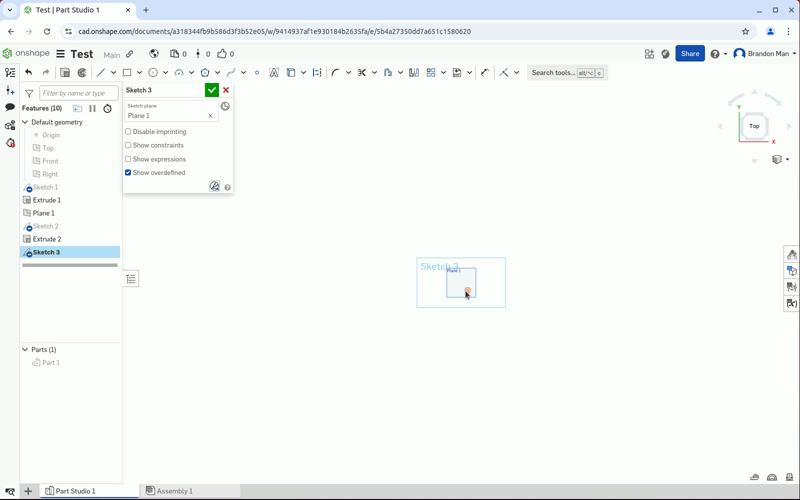
scroll(6)
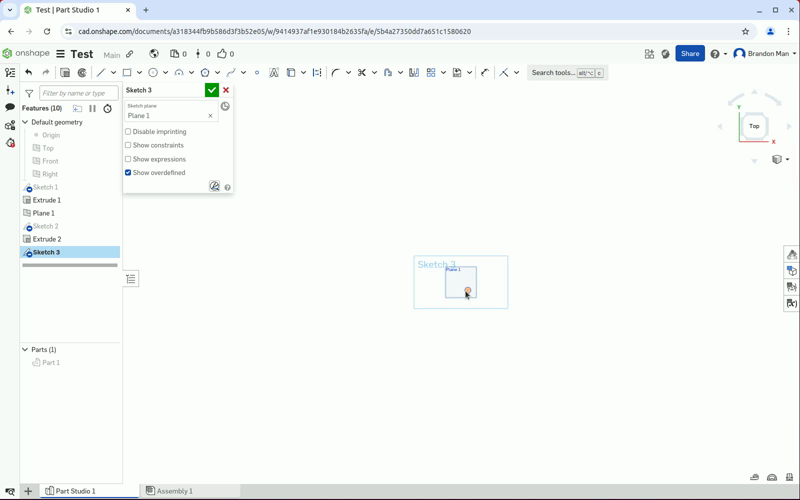
scroll(6)
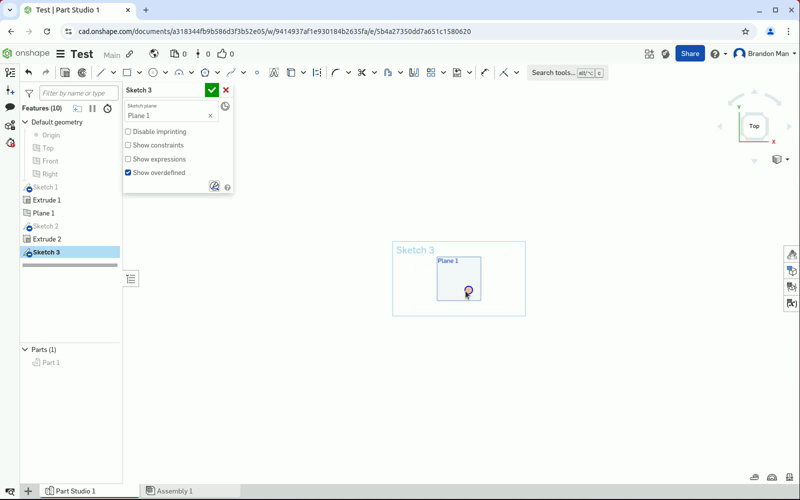
scroll(6)
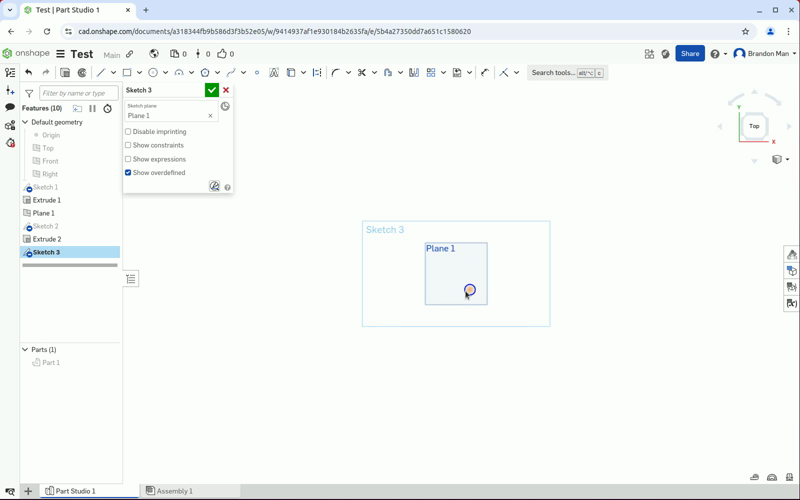
scroll(6)
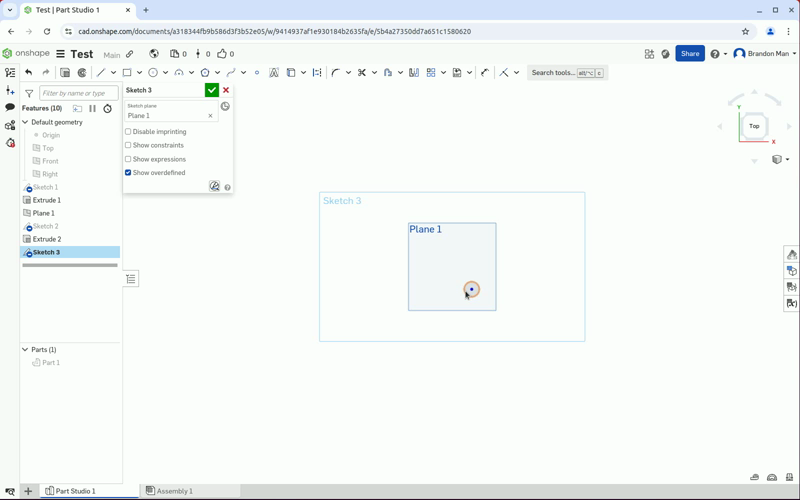
scroll(6)
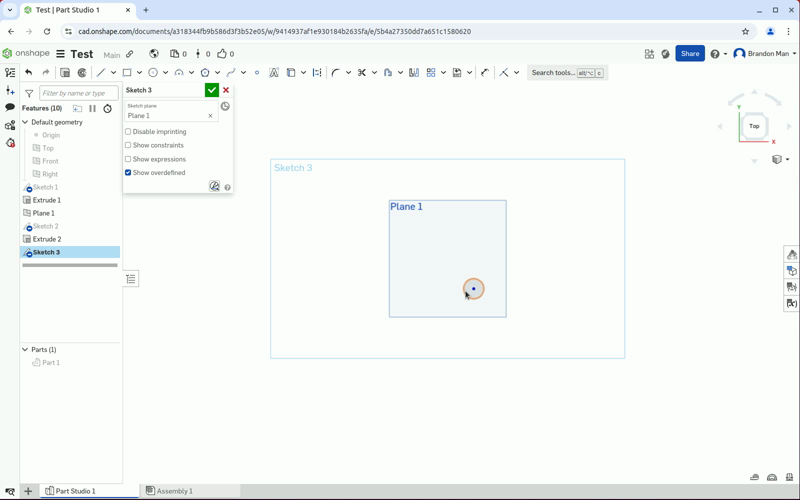
scroll(6)
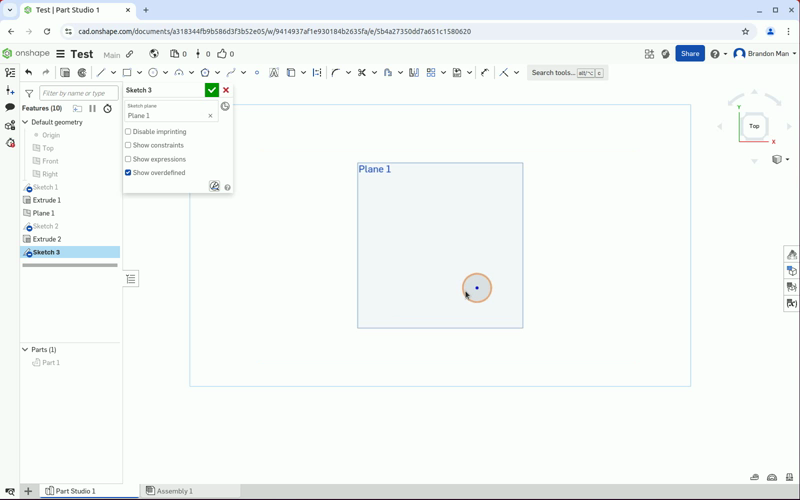
scroll(6)
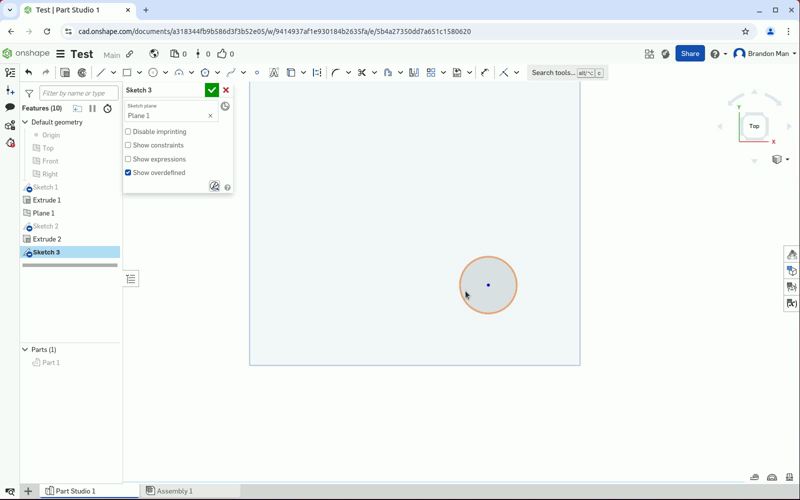
click(465, 290)
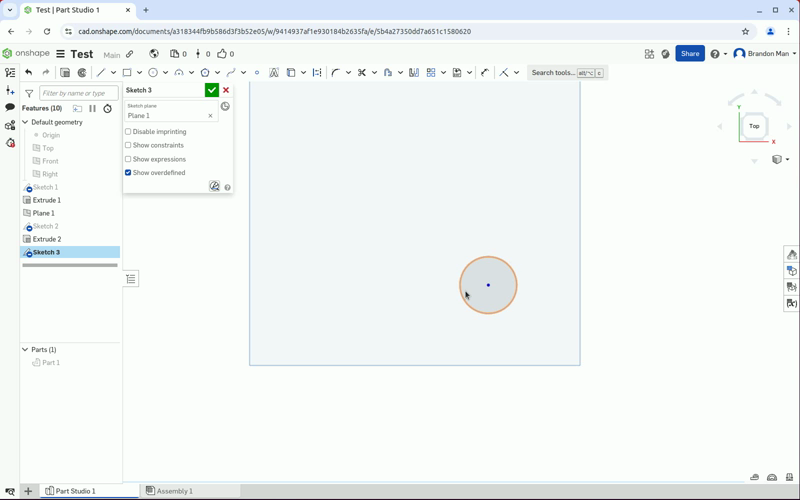
scroll(-6)
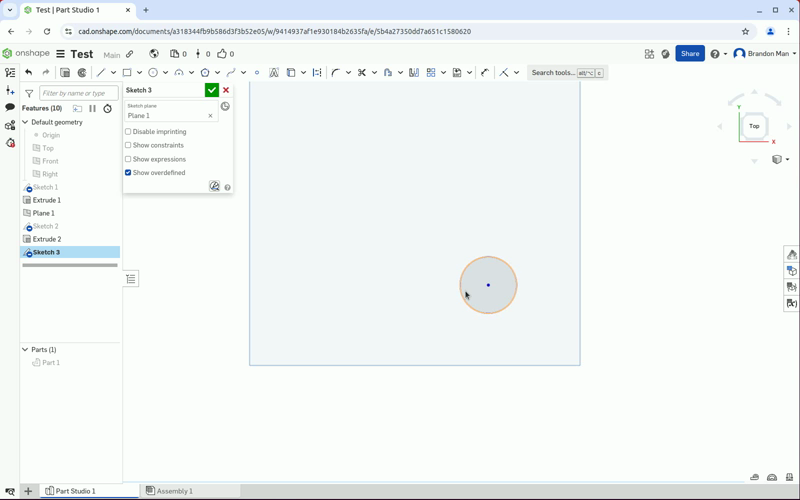
scroll(-6)
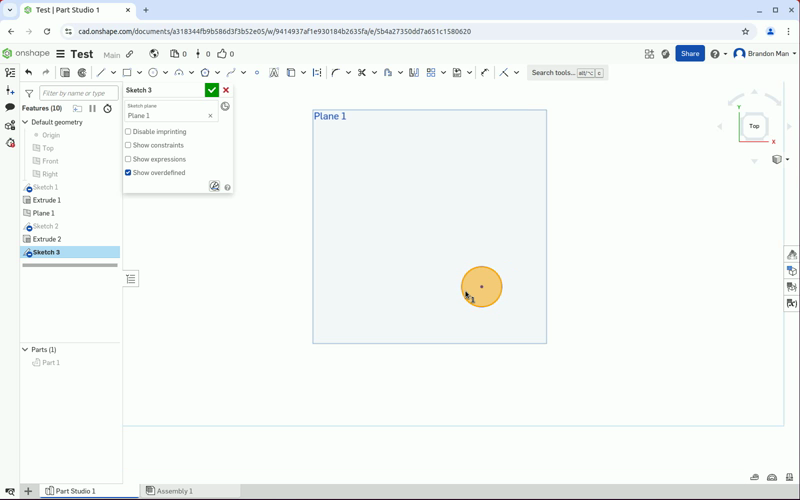
scroll(-6)
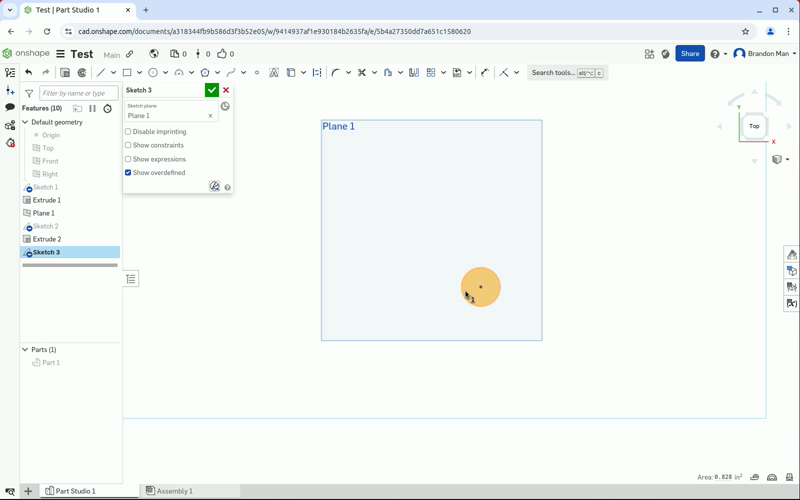
scroll(-6)
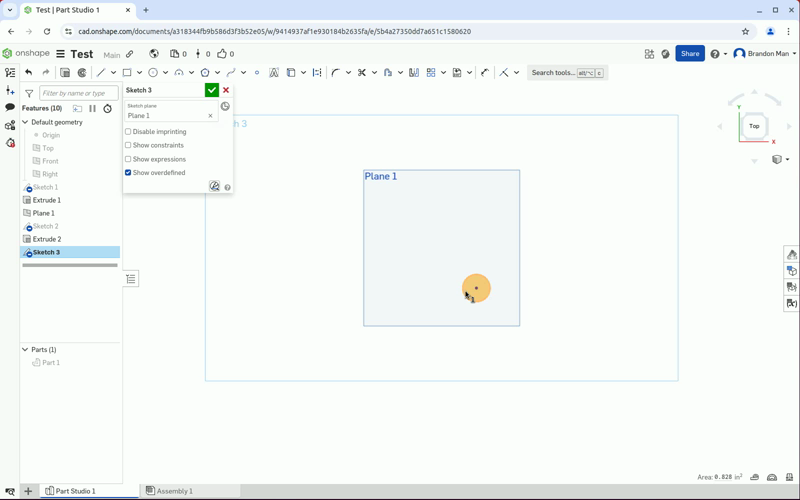
scroll(-6)
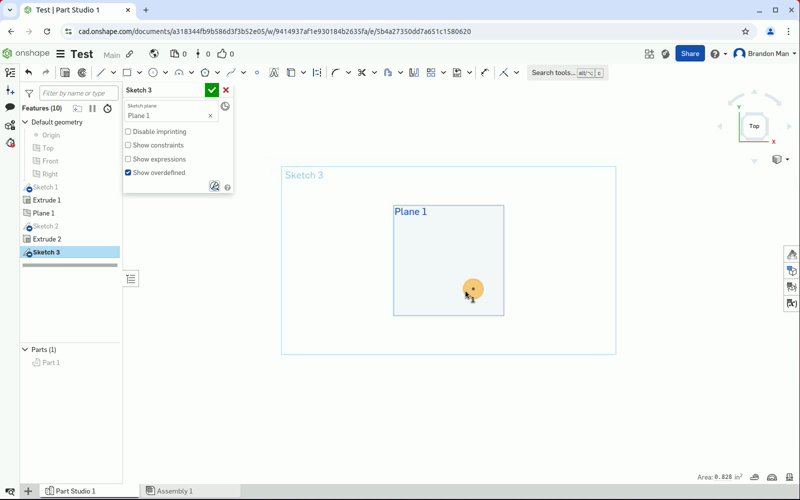
scroll(-6)
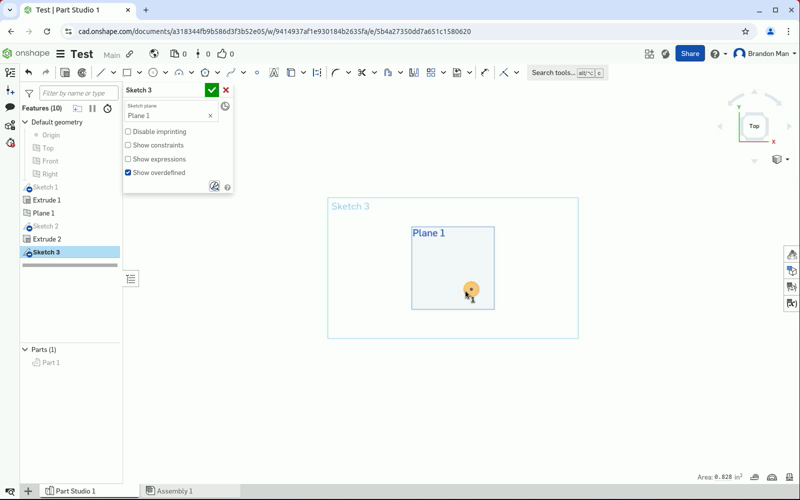
scroll(-6)
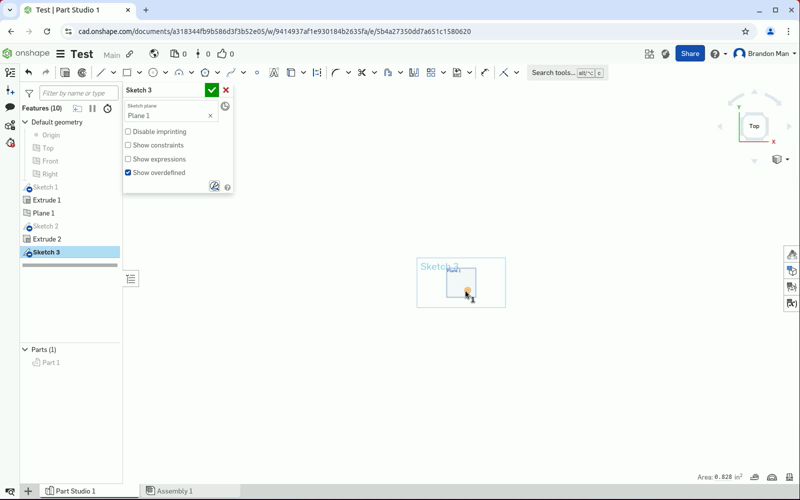
mouse_move(73, 352)
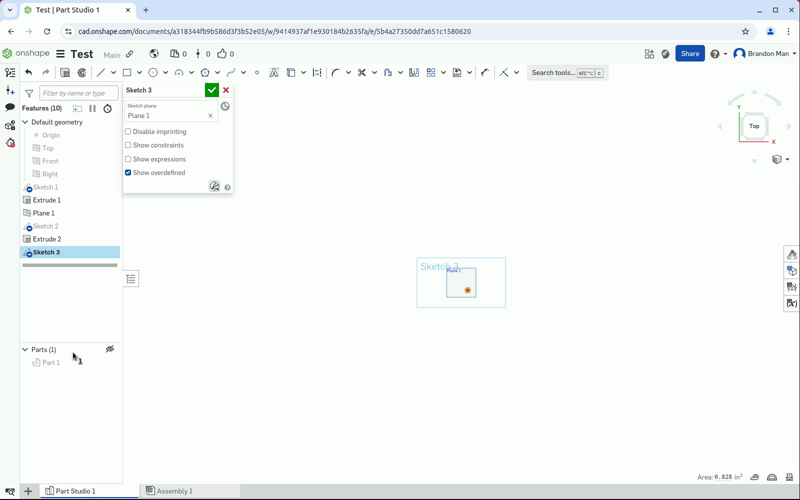
key(shift+y)
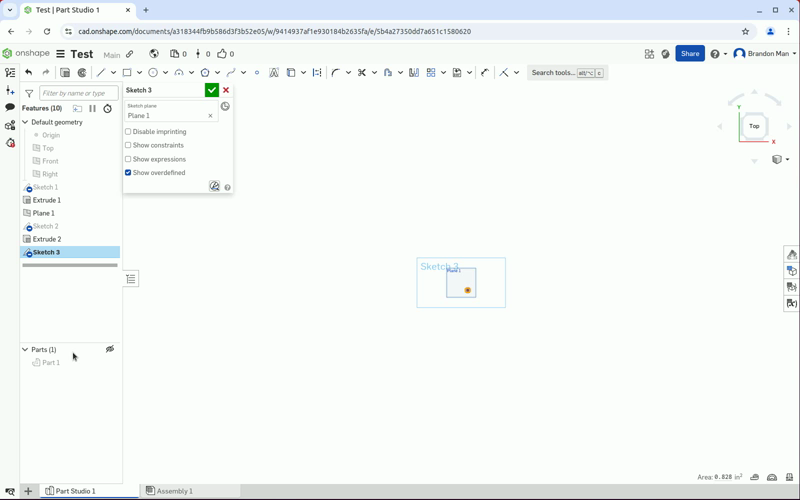
key(shift+e)
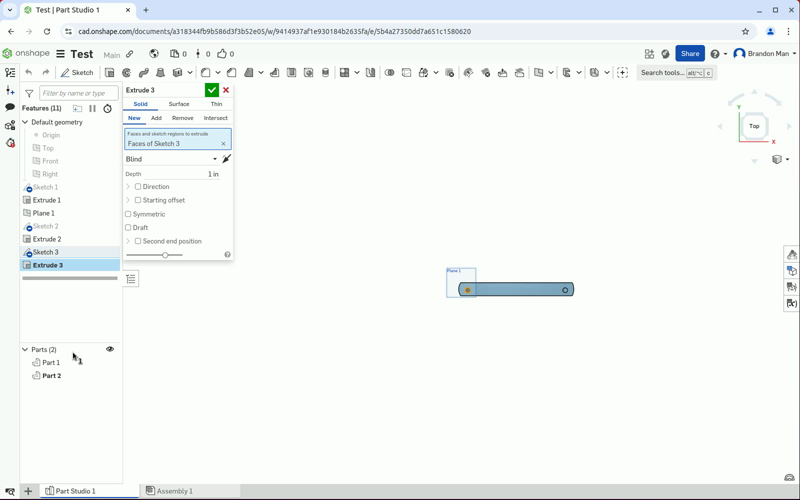
mouse_move(143, 106)
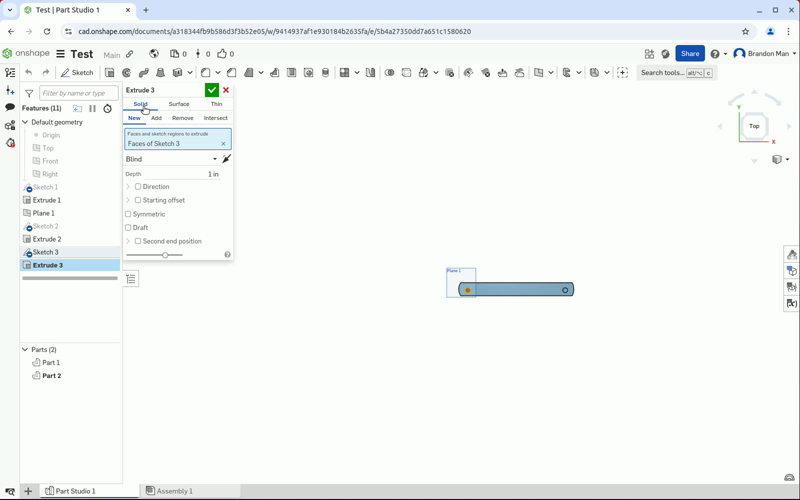
click(143, 106)
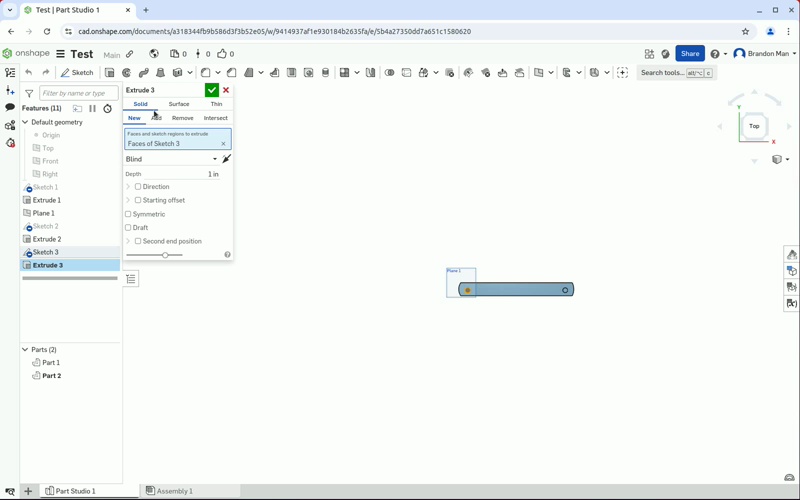
mouse_move(186, 120)
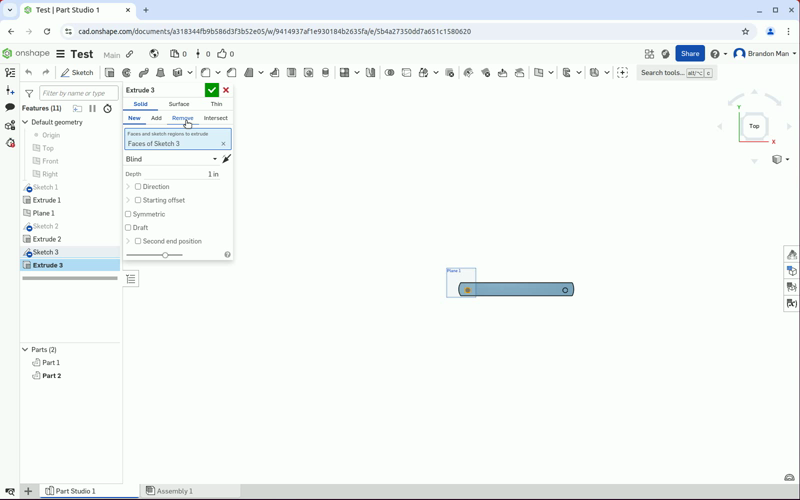
click(186, 120)
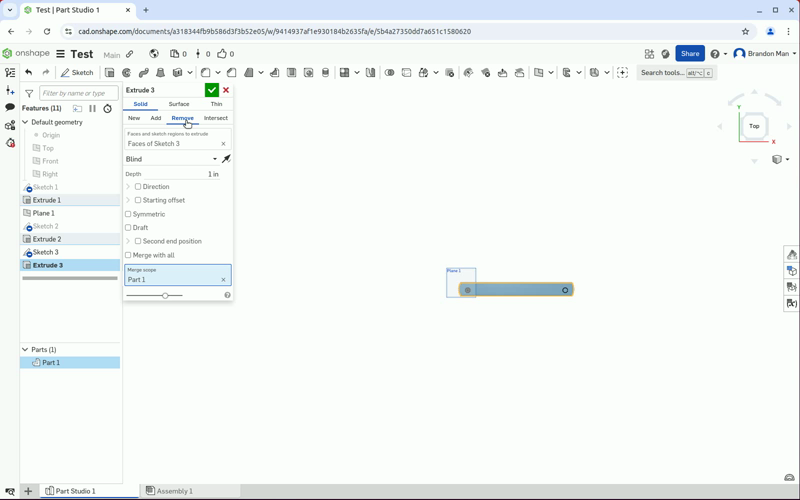
key(tab, 4)
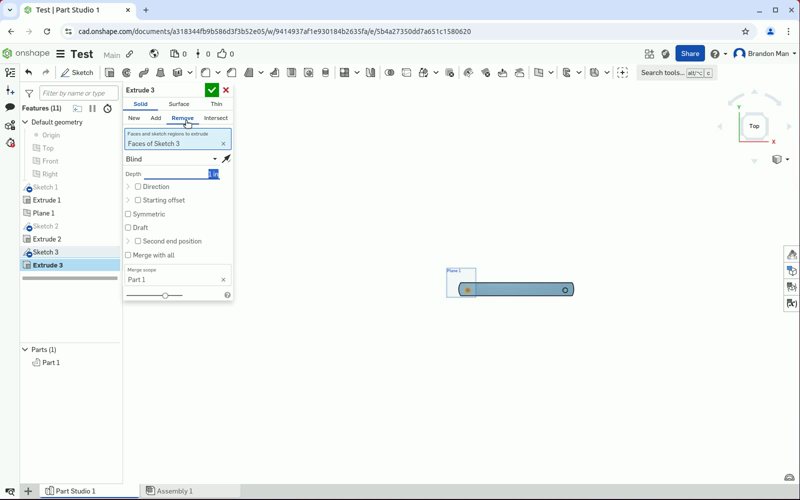
text(0.481)
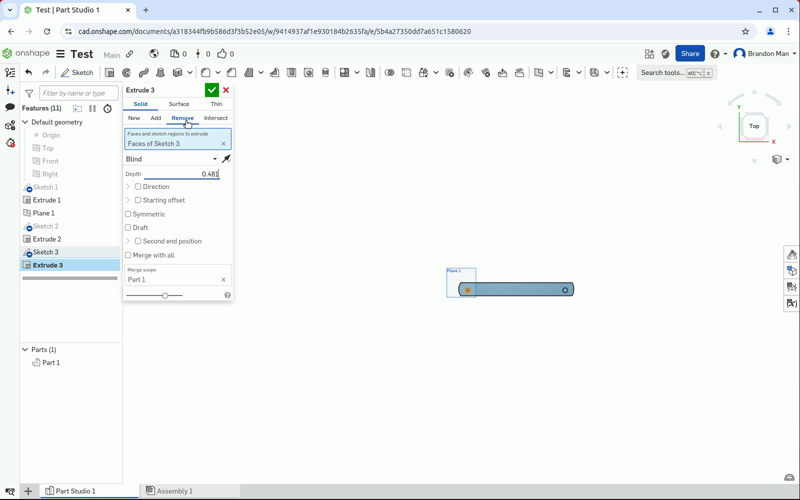
key(tab, 6)
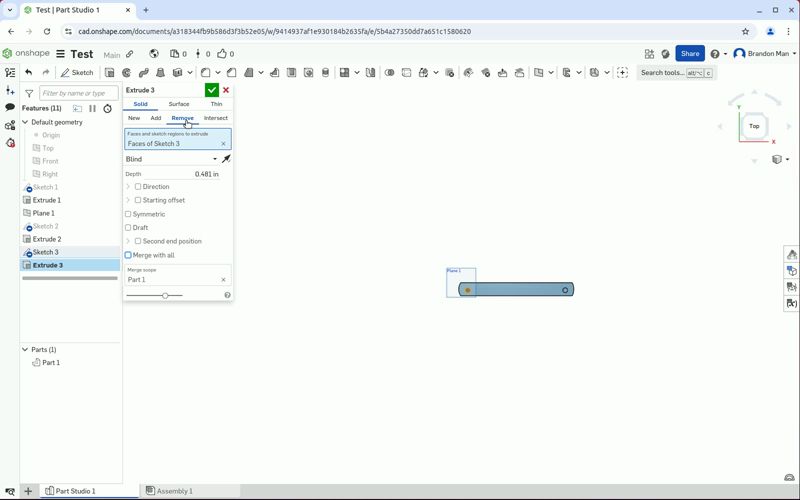
key(space)
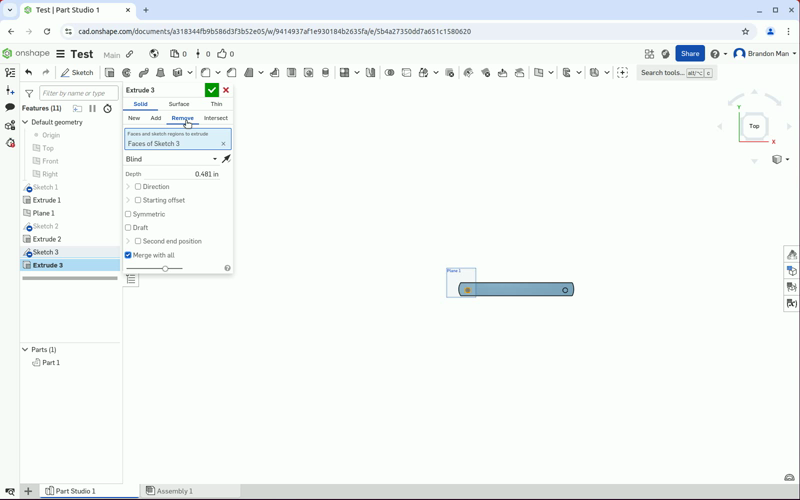
key(enter)
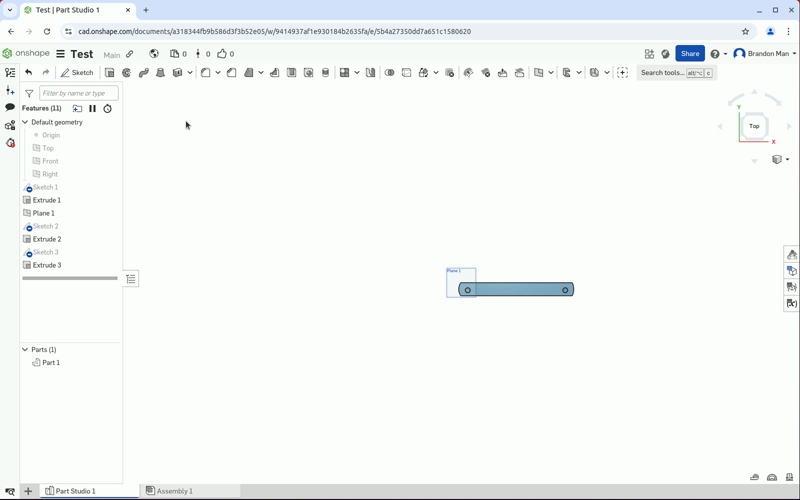
key(shift+h)
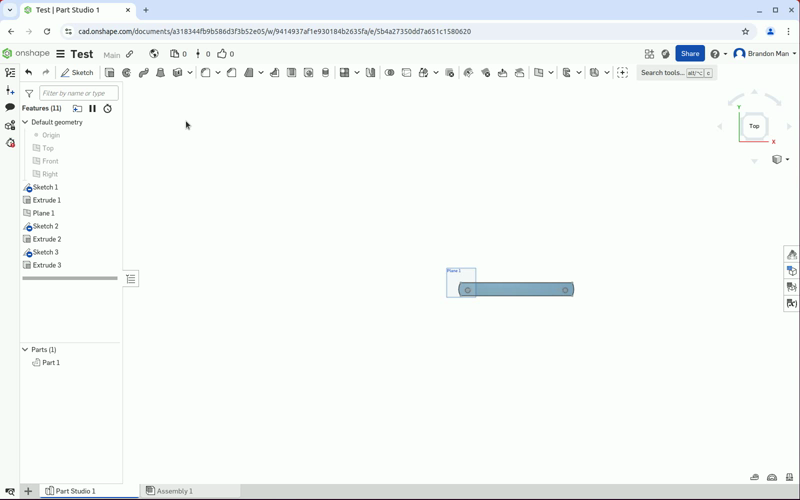
key(shift+h)
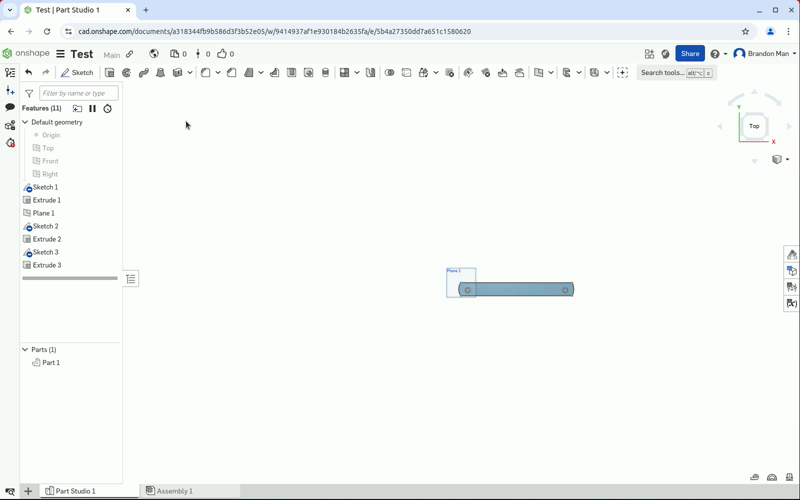
key(shift+7)
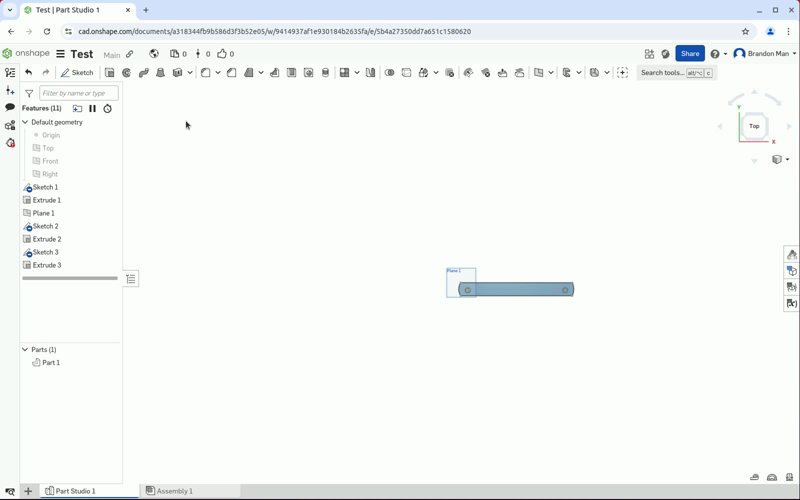
key(up, 3)
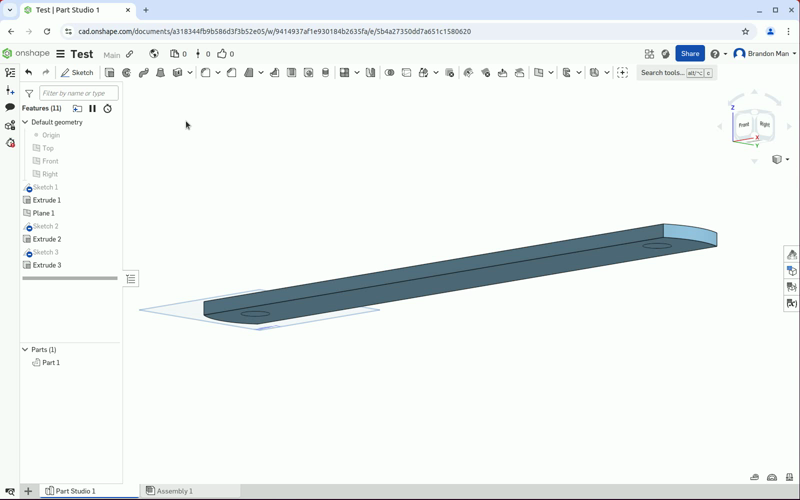
key(left, 3)
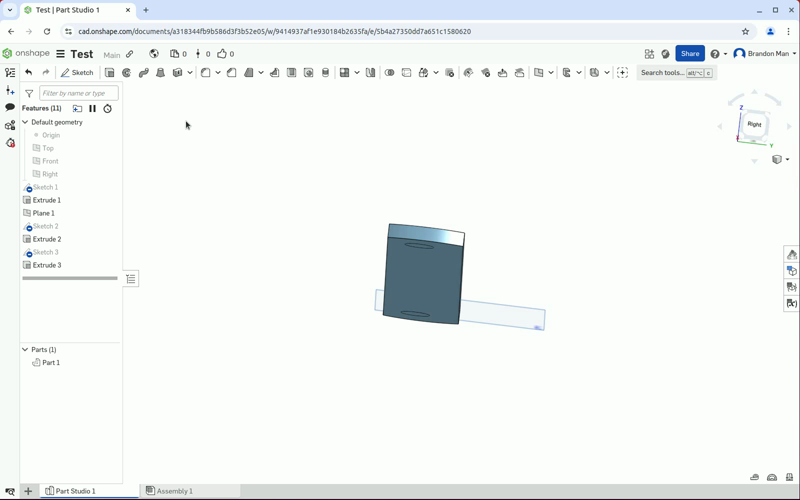
key(right, 3)
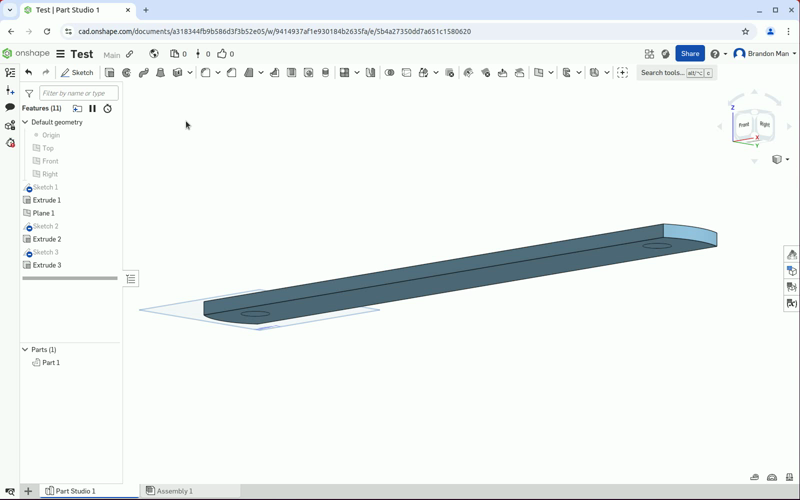
key(down, 3)
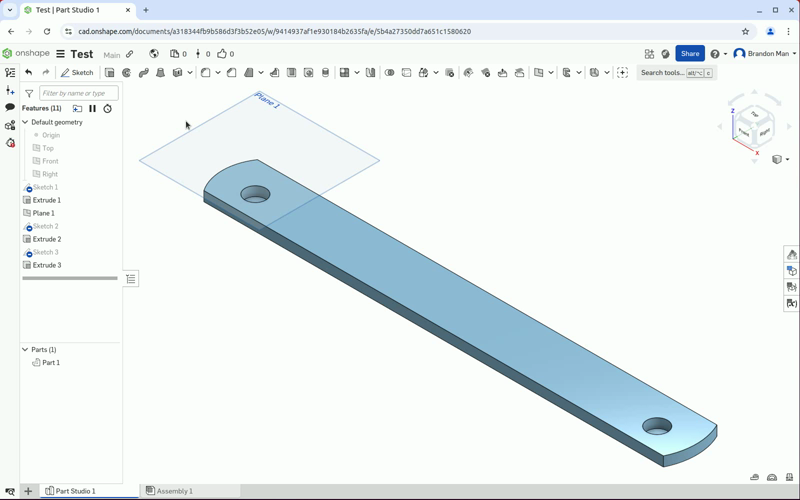
mouse_move(73, 189)
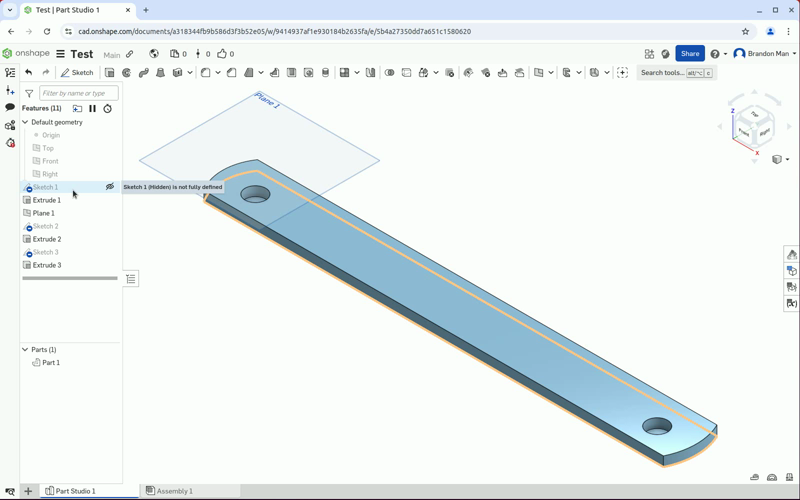
click(73, 189)